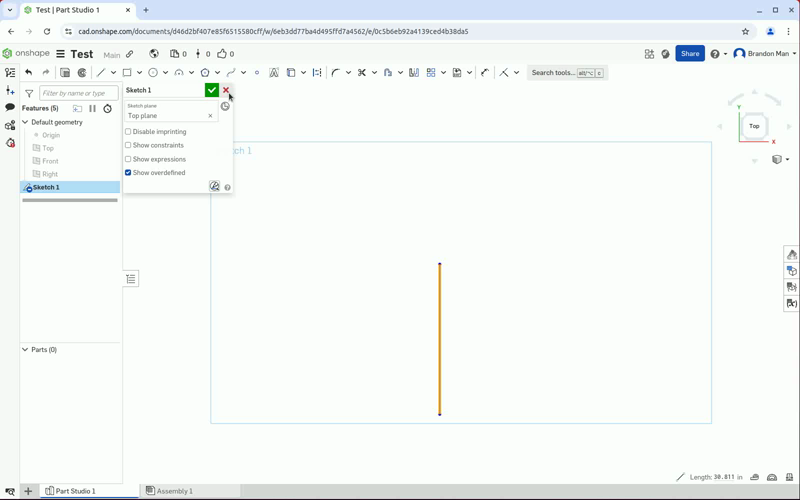
key(shift+h)
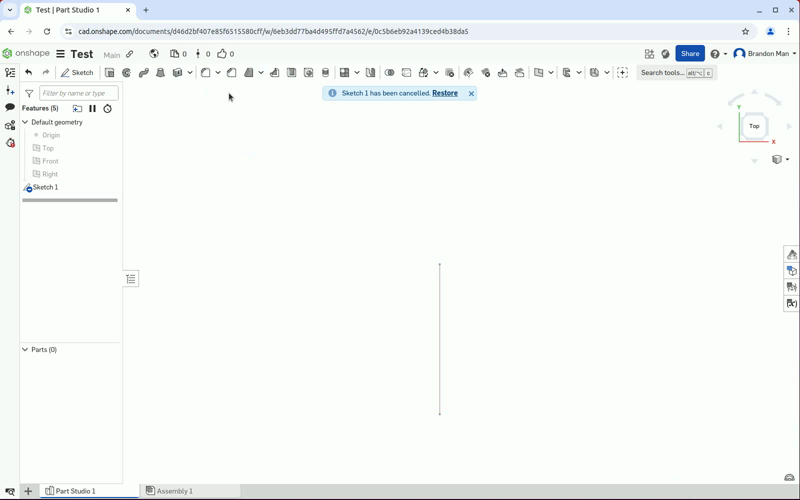
key(shift+s)
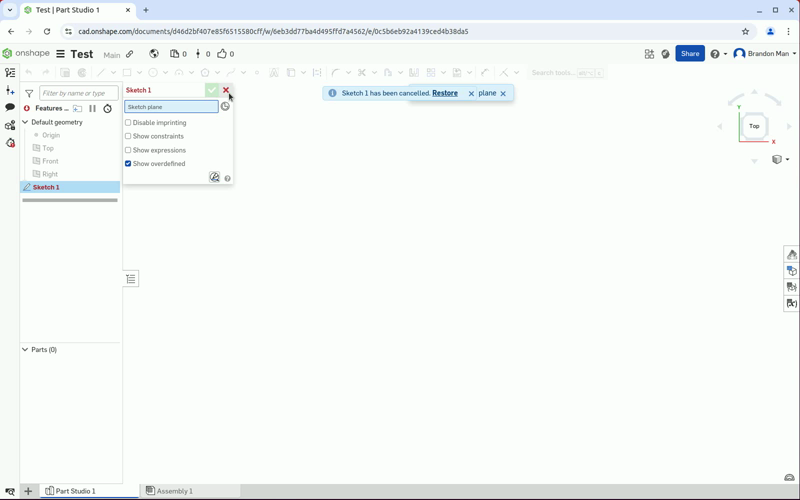
mouse_move(73, 150)
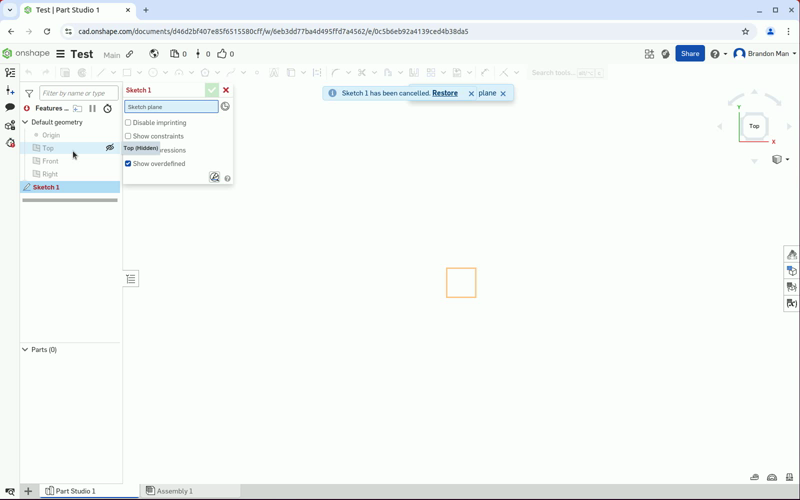
click(73, 150)
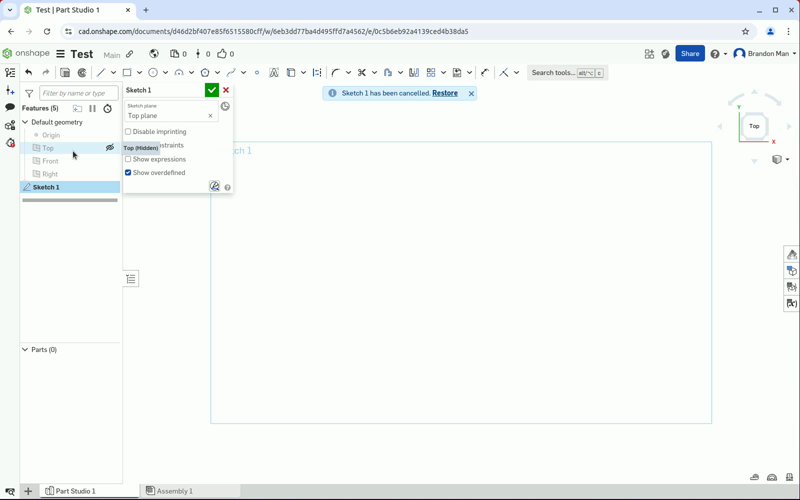
mouse_move(73, 352)
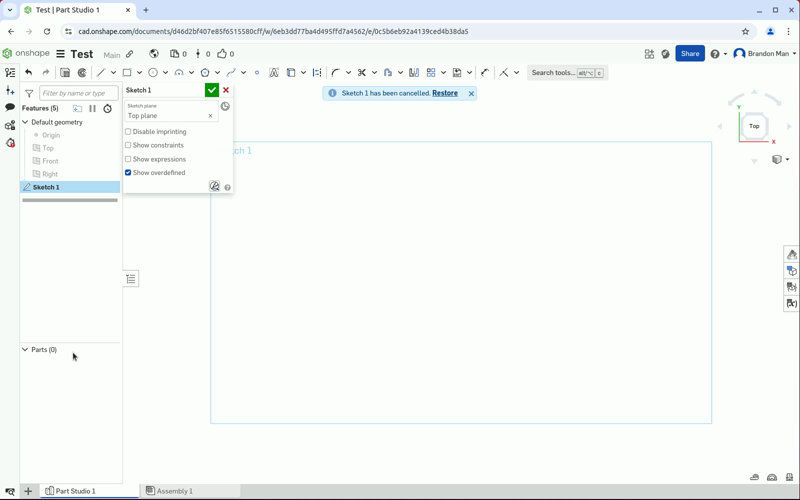
key(y)
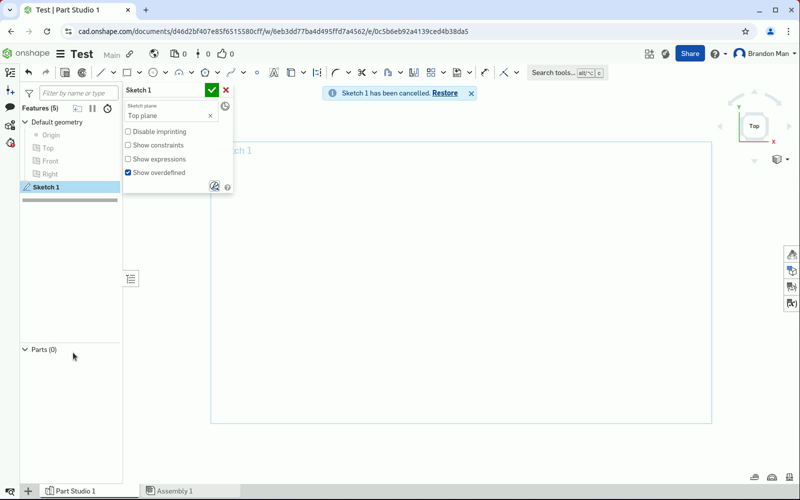
key(l)
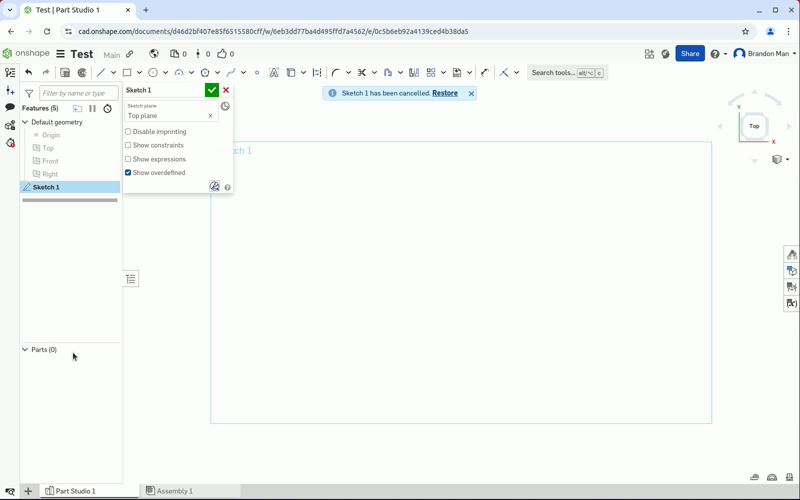
key_down(shift)
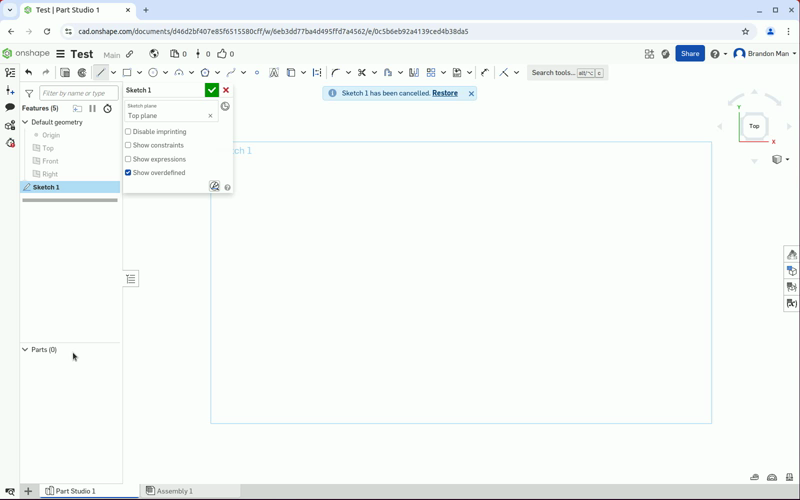
mouse_move(449, 294)
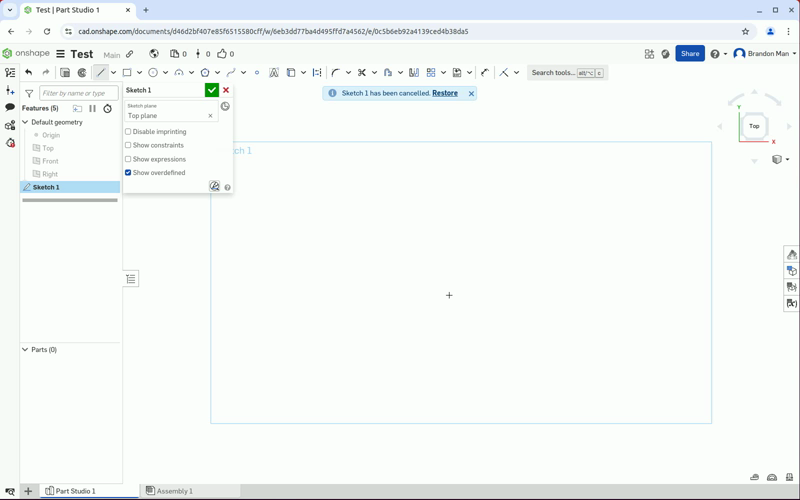
click(449, 294)
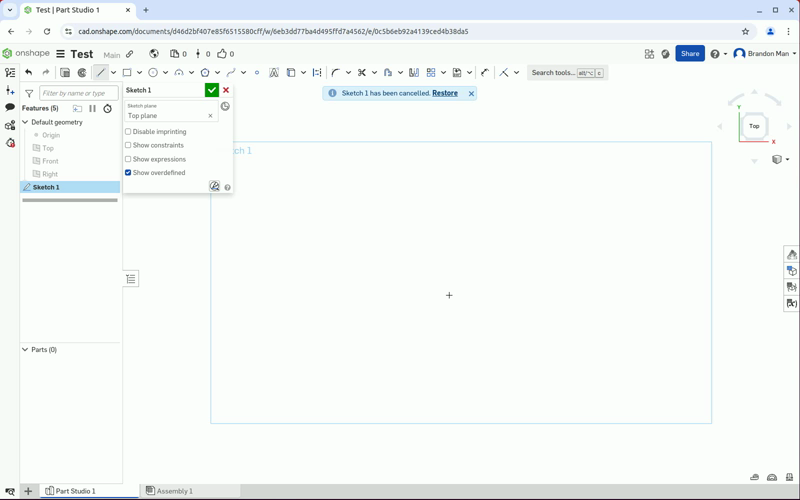
key_up(shift)
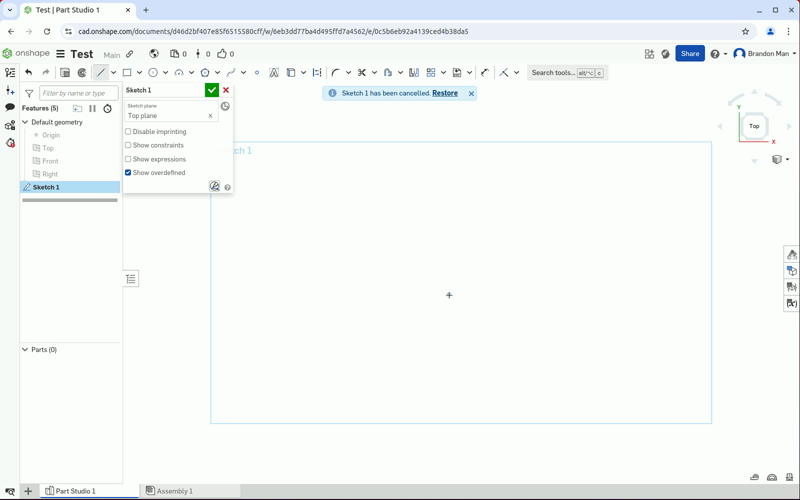
key_down(shift)
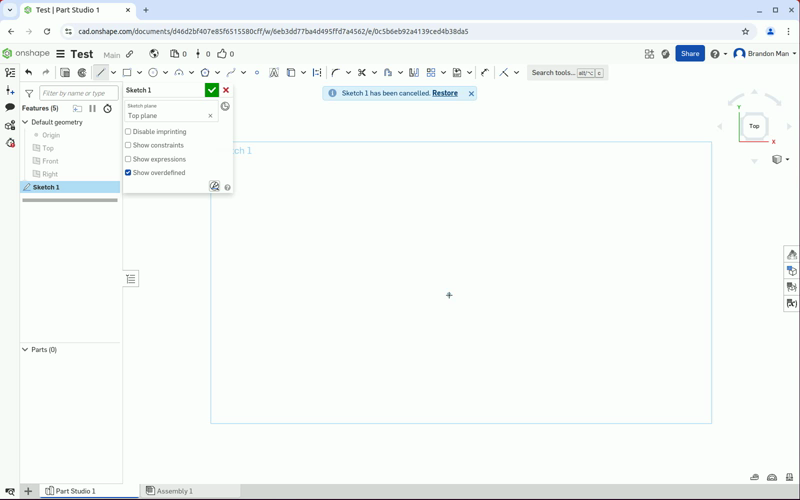
mouse_move(479, 294)
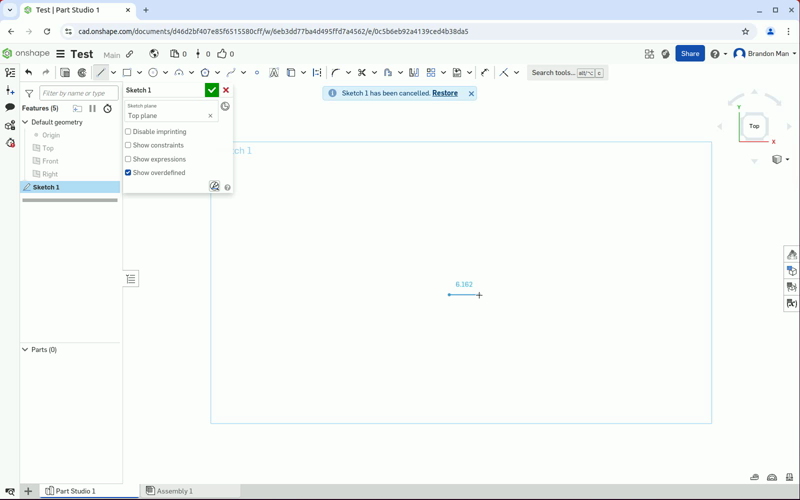
mouse_move(472, 294)
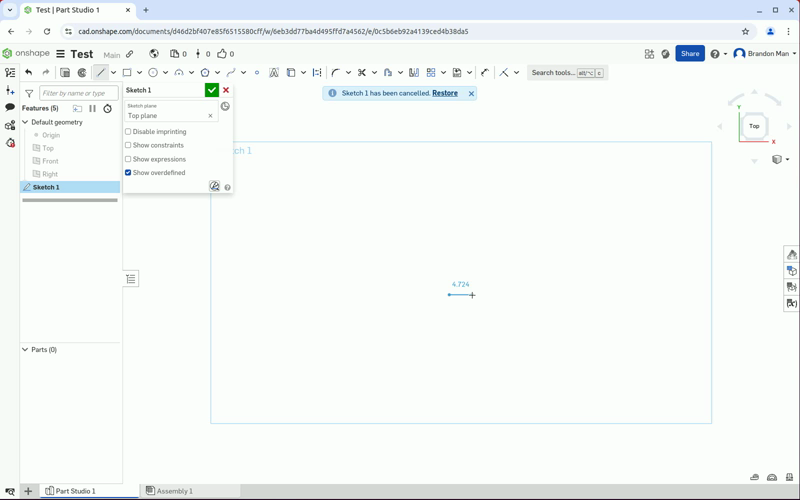
click(472, 294)
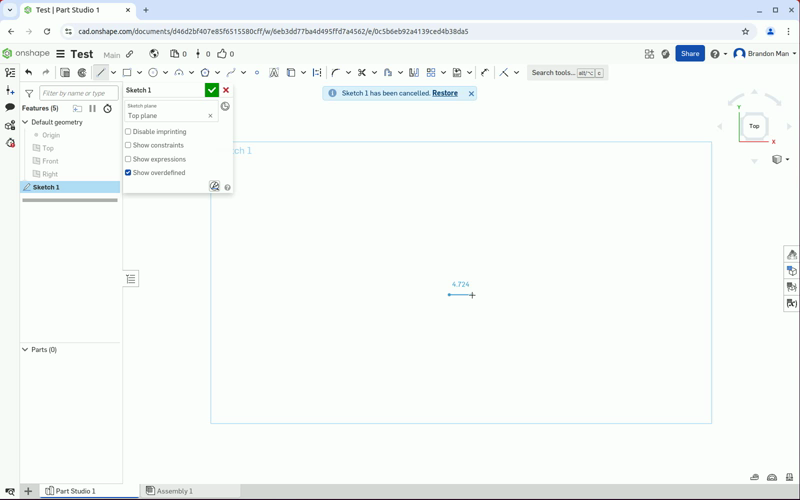
key_up(shift)
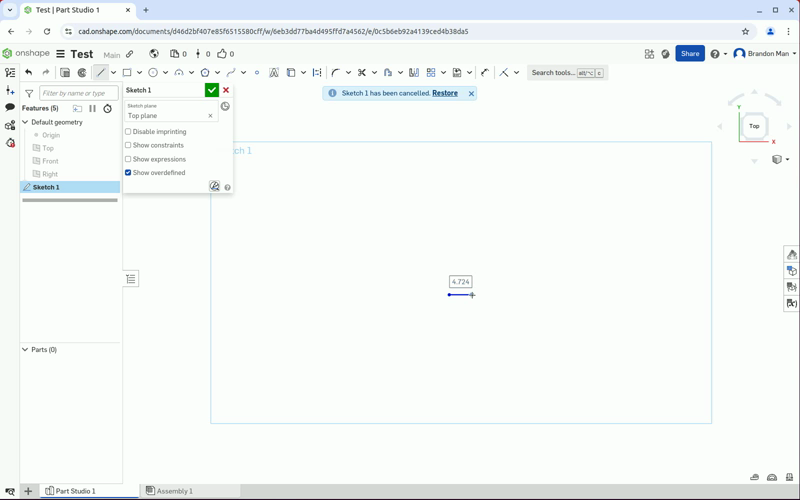
key_down(shift)
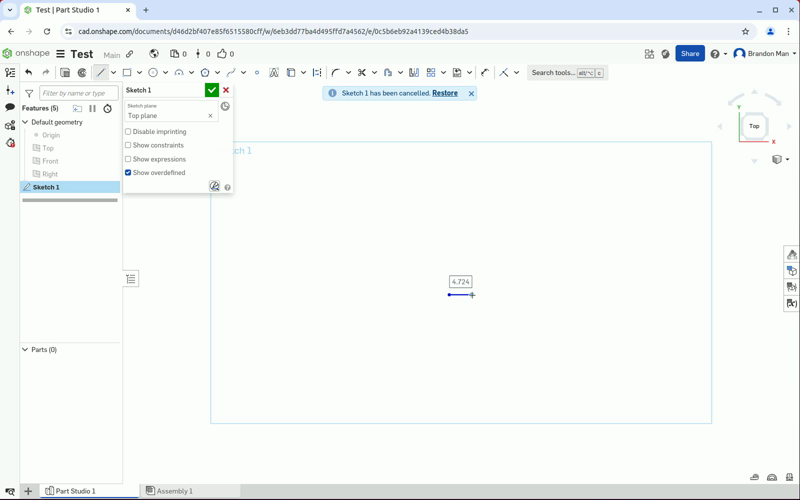
mouse_move(502, 294)
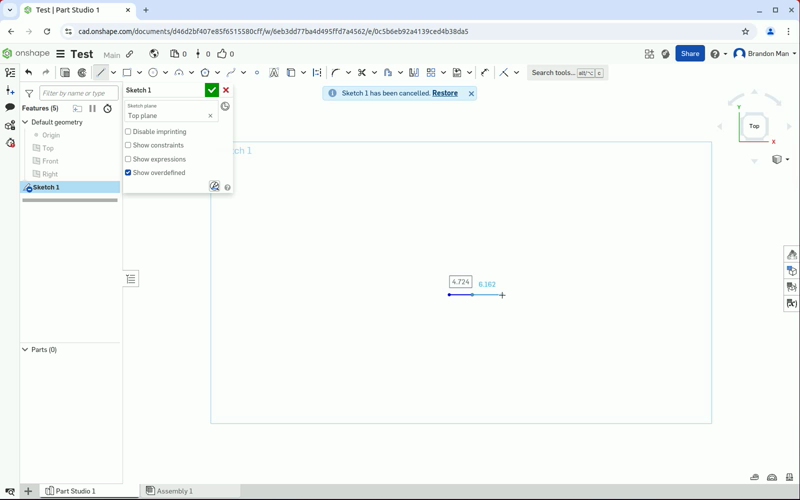
mouse_move(472, 271)
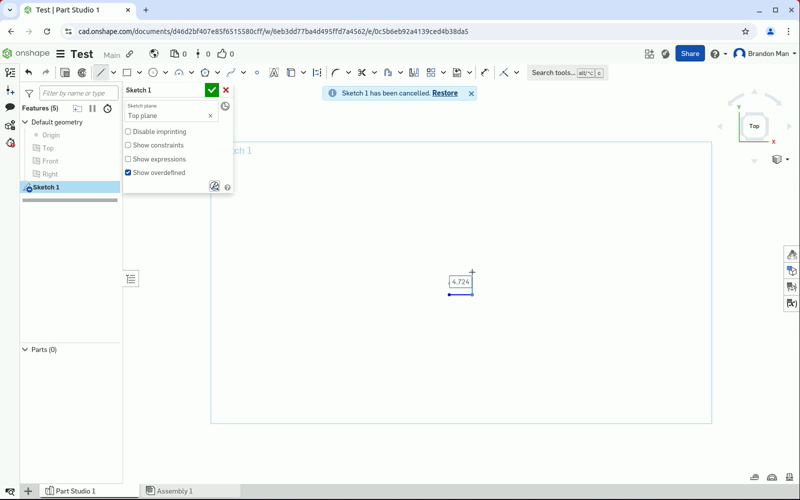
click(472, 271)
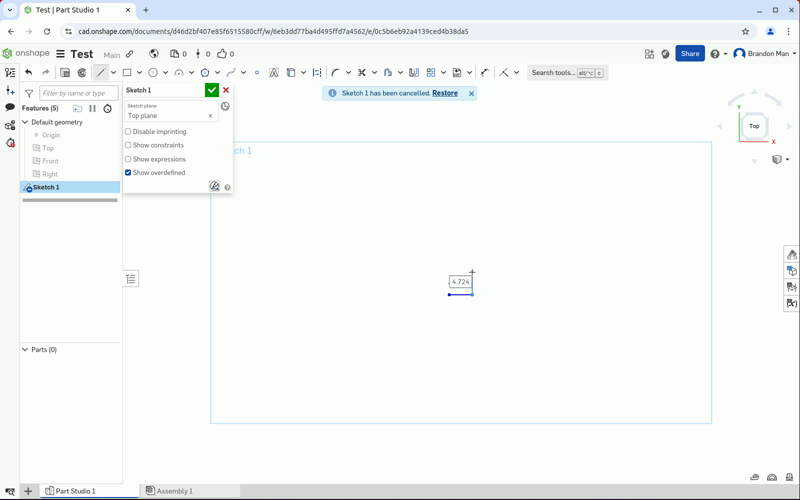
key_up(shift)
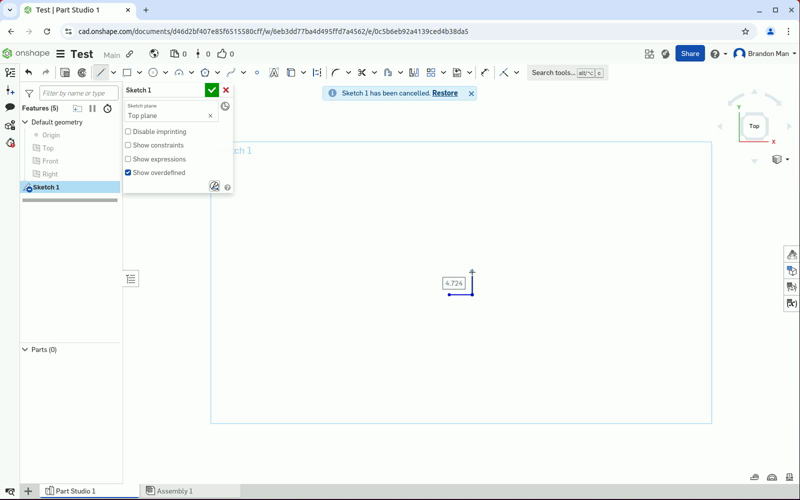
key_down(shift)
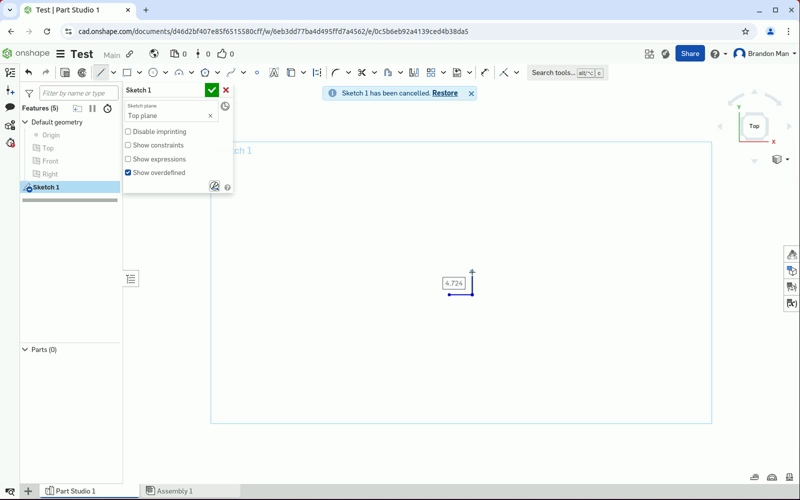
mouse_move(502, 271)
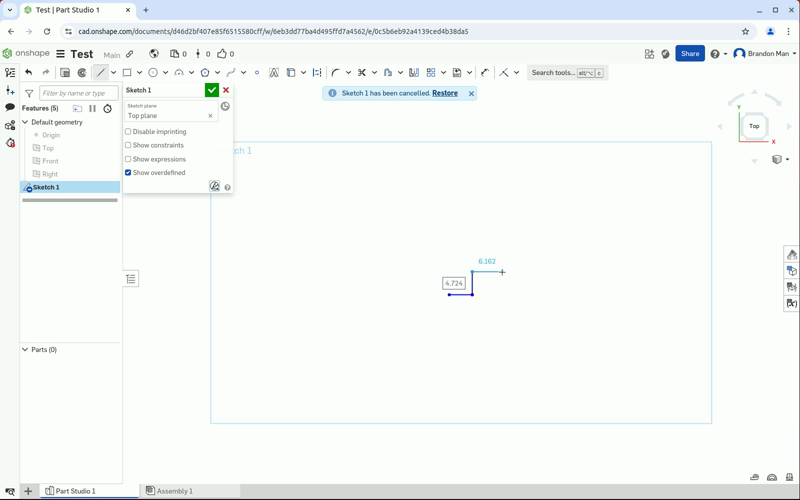
mouse_move(449, 271)
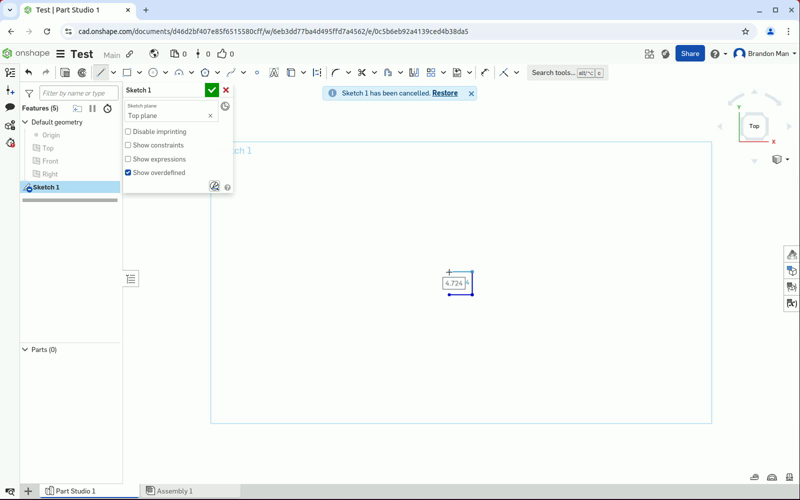
click(449, 271)
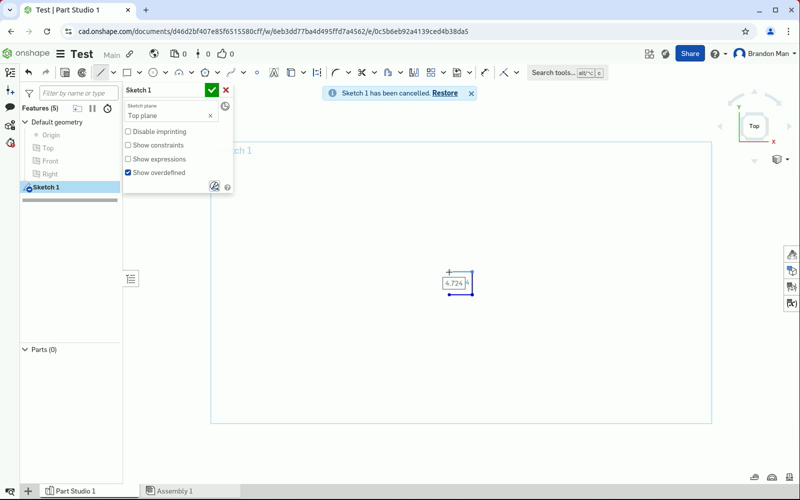
key_up(shift)
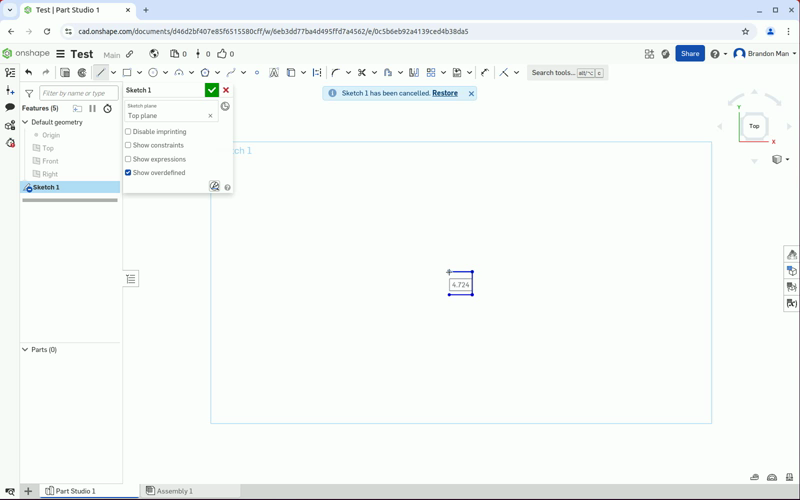
mouse_move(479, 271)
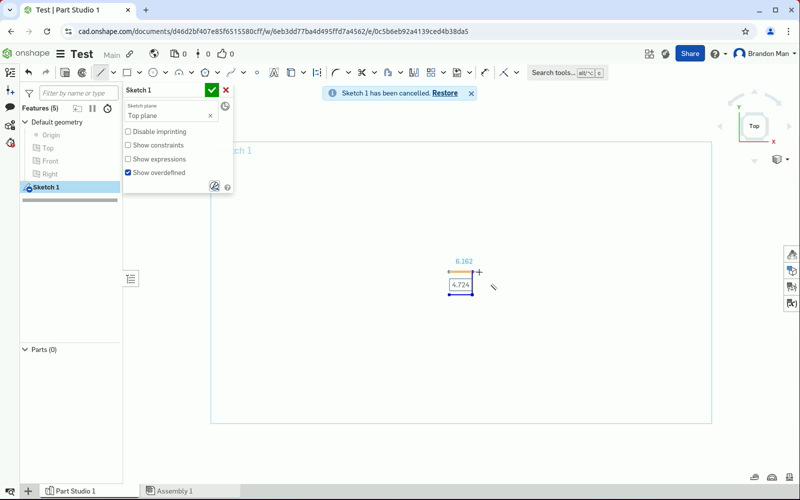
key_down(shift)
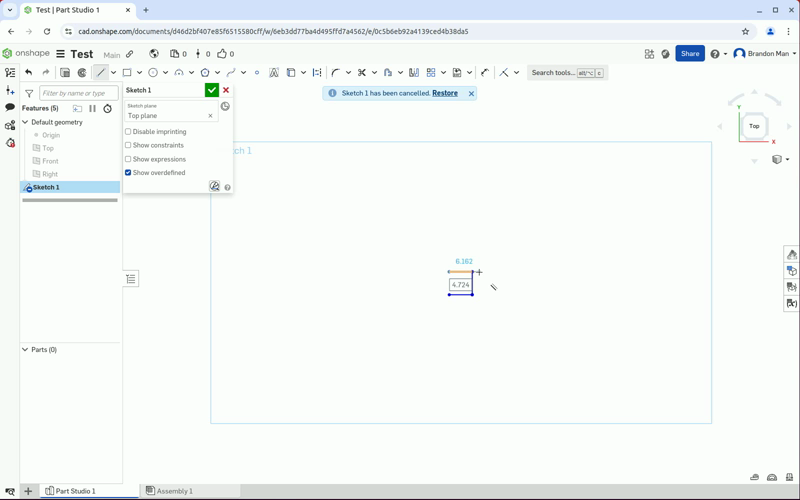
mouse_move(449, 294)
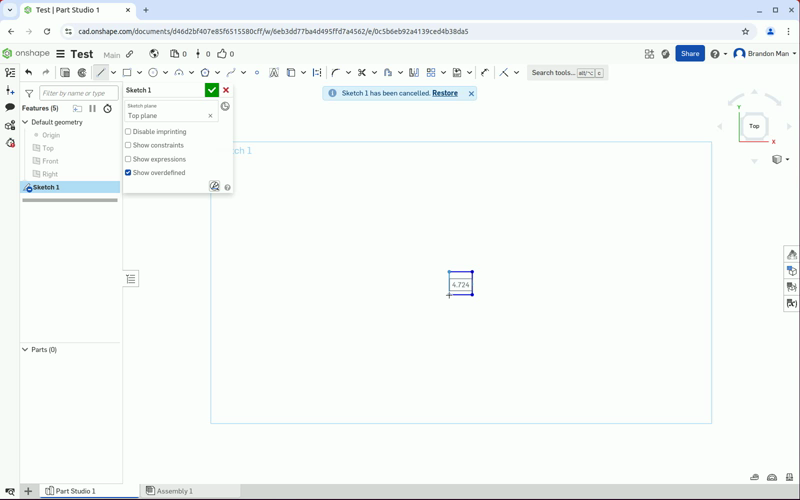
key_up(shift)
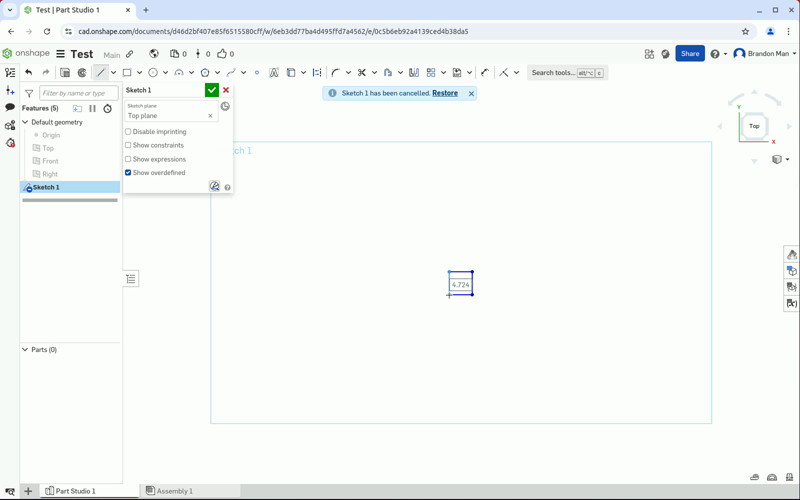
click(449, 294)
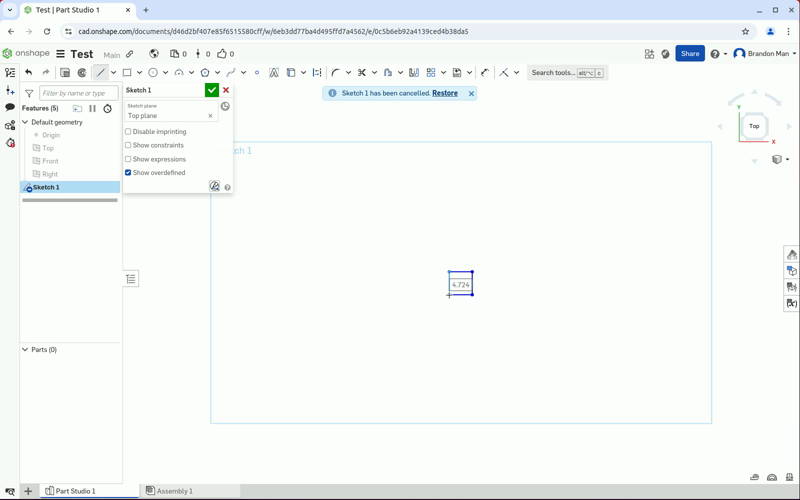
key(esc)
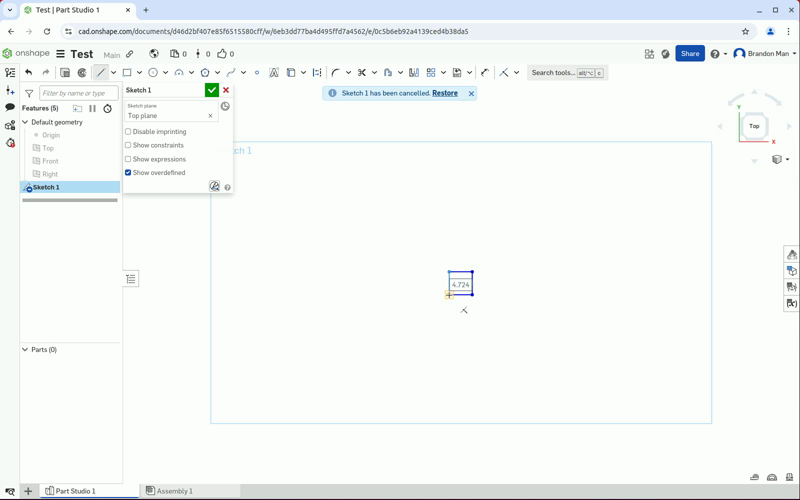
mouse_move(449, 284)
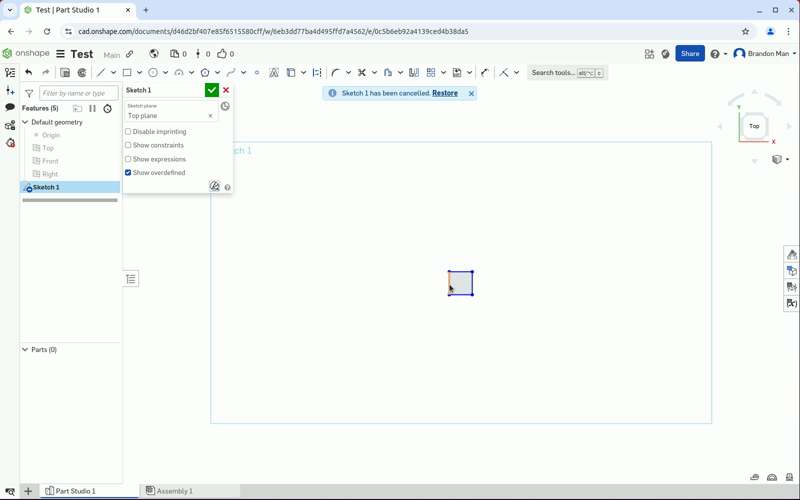
scroll(6)
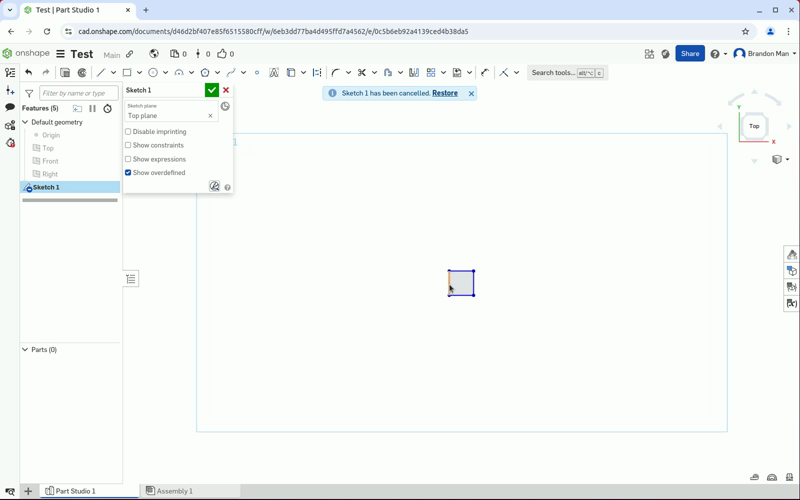
scroll(6)
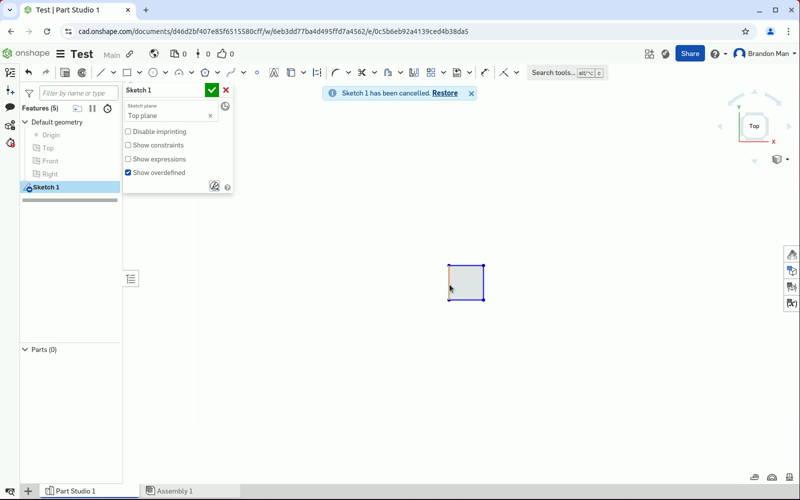
scroll(6)
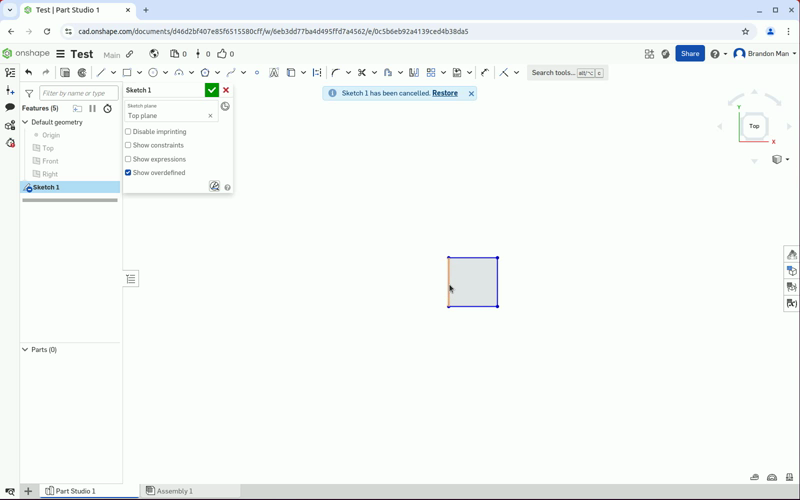
scroll(6)
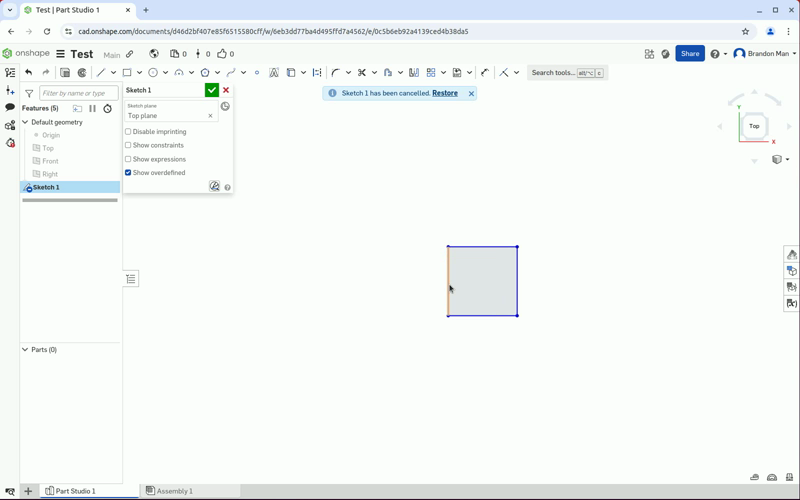
scroll(6)
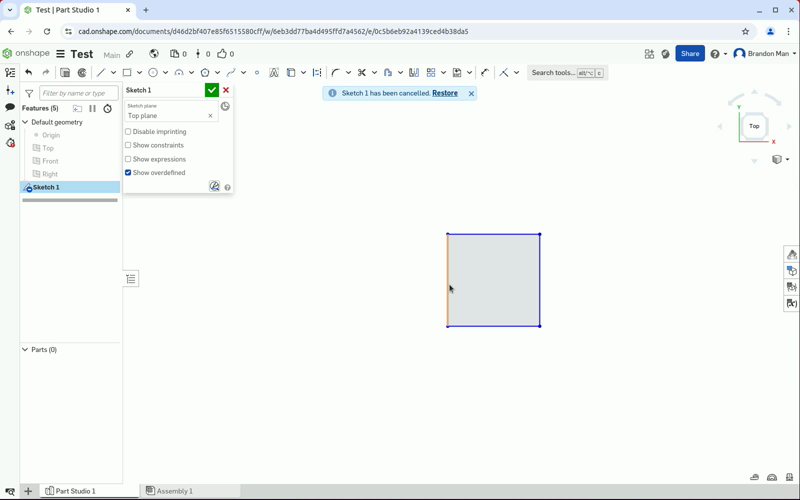
scroll(6)
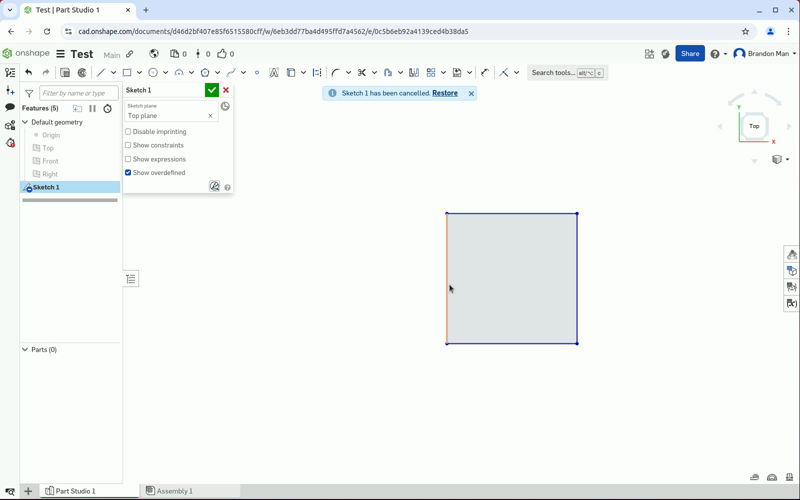
scroll(6)
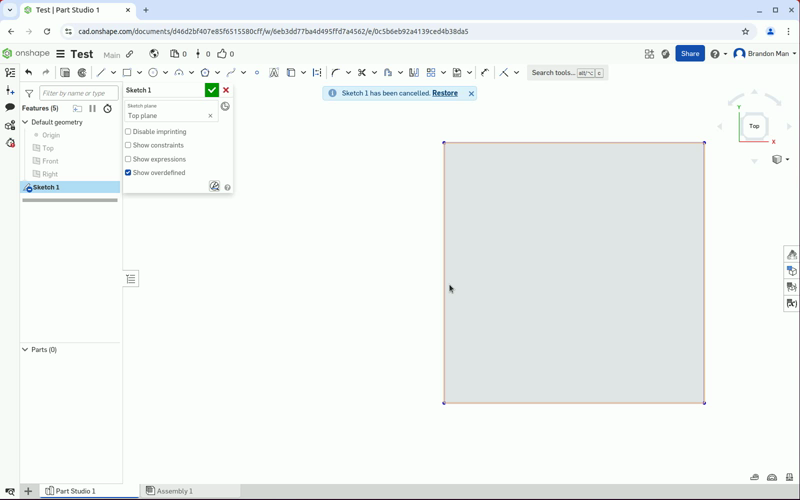
click(449, 284)
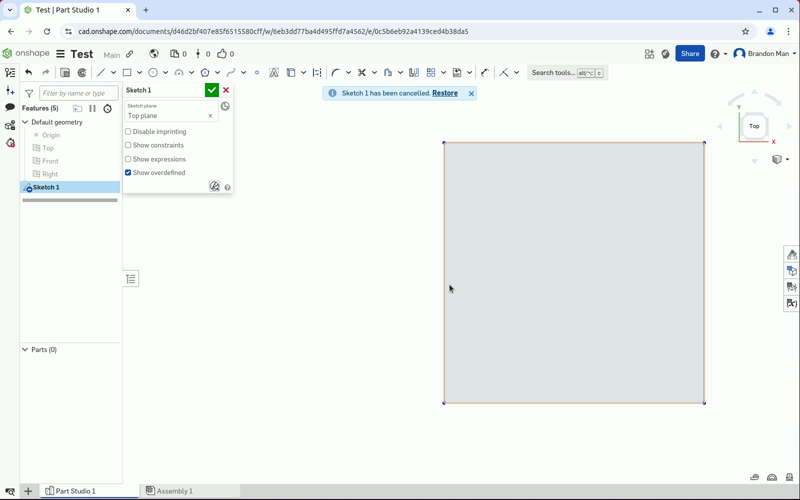
scroll(-6)
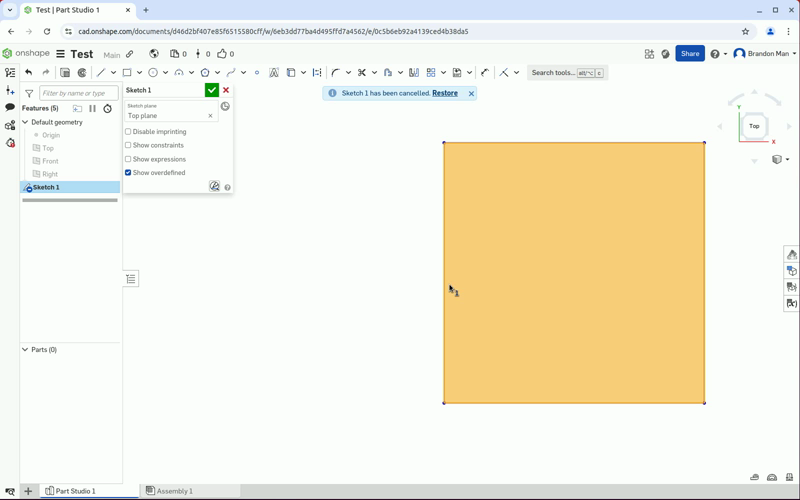
scroll(-6)
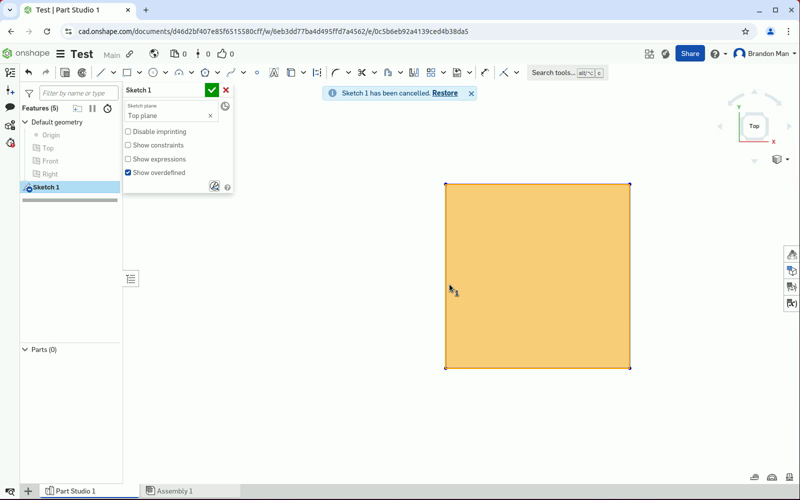
scroll(-6)
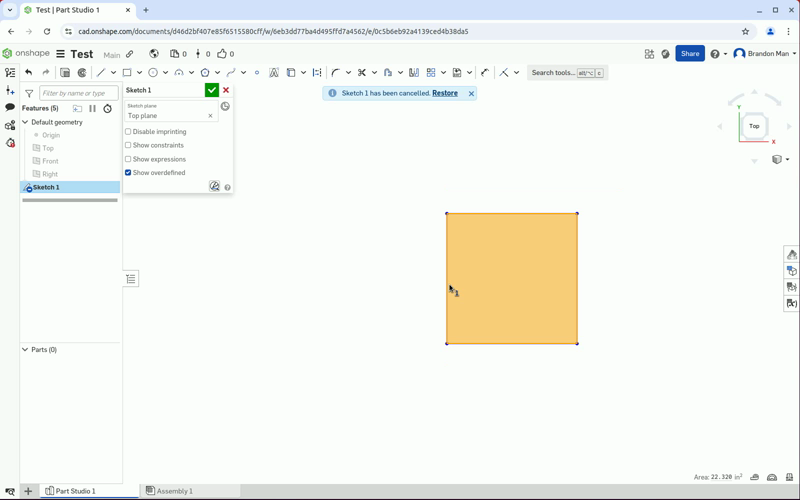
scroll(-6)
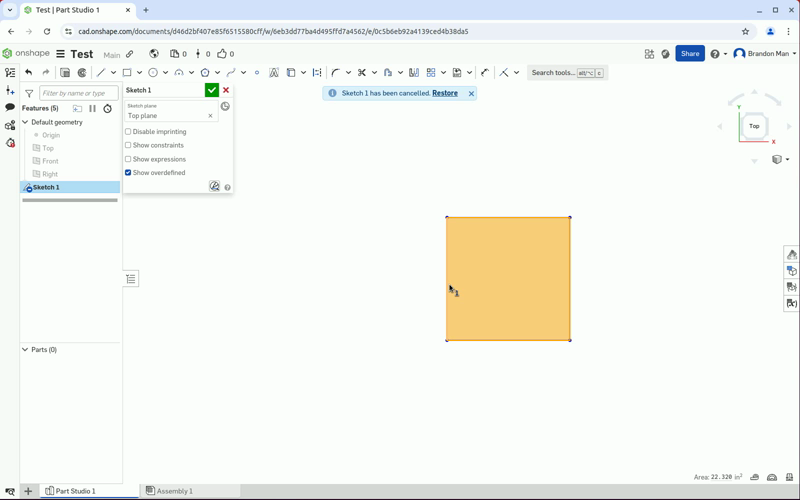
scroll(-6)
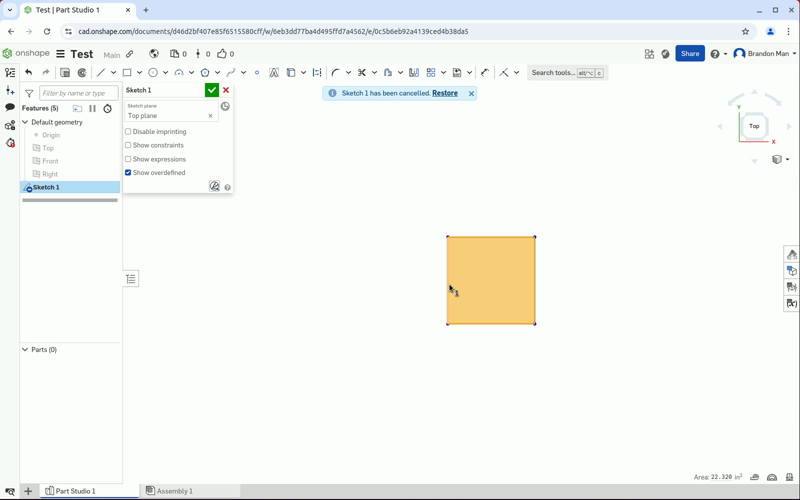
scroll(-6)
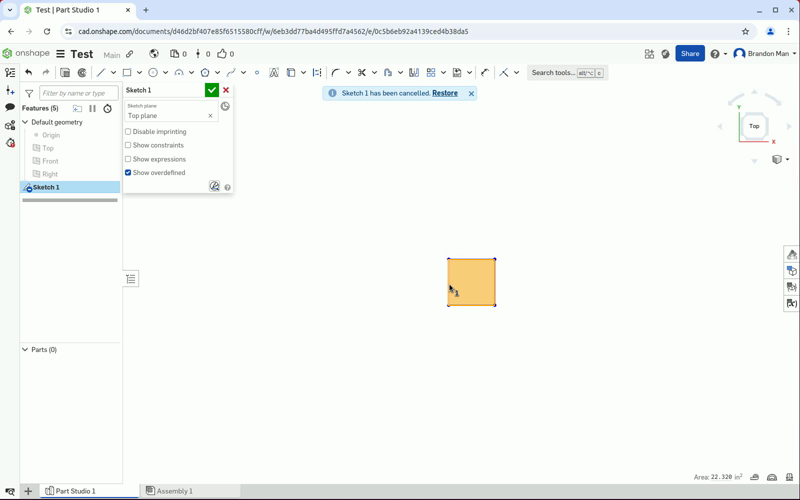
scroll(-6)
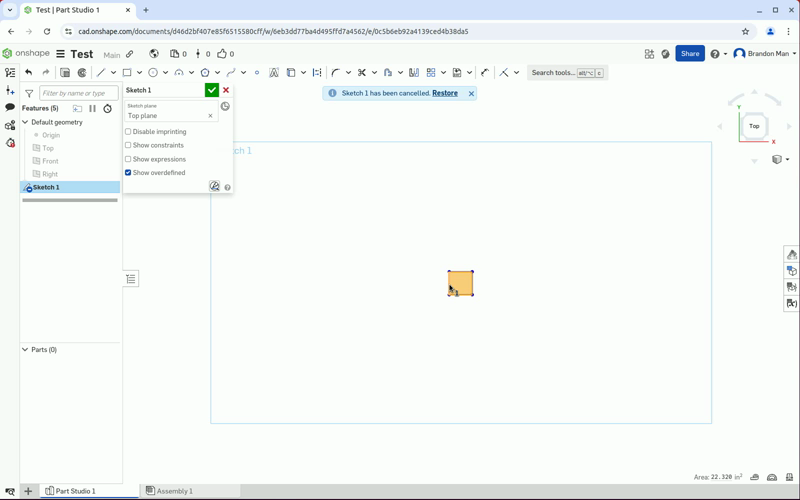
mouse_move(73, 352)
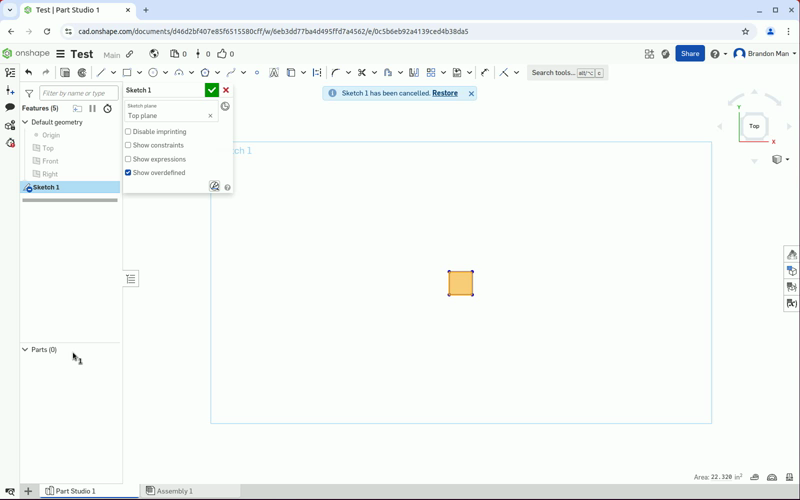
key(shift+y)
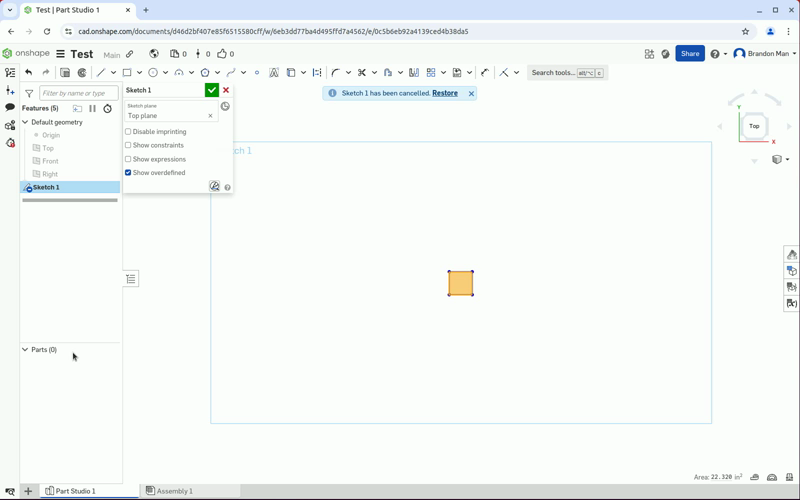
key(shift+e)
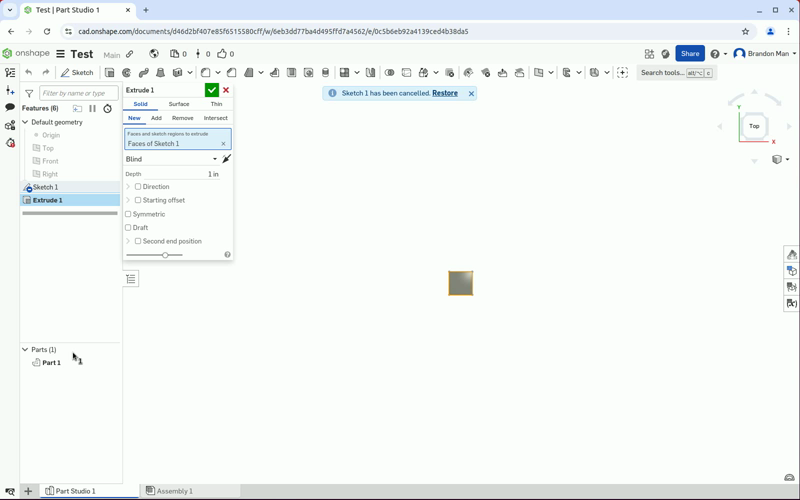
mouse_move(143, 106)
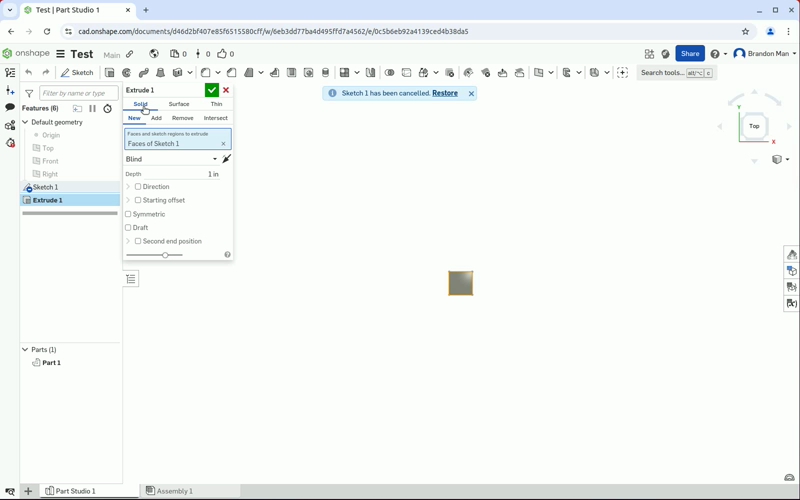
click(143, 106)
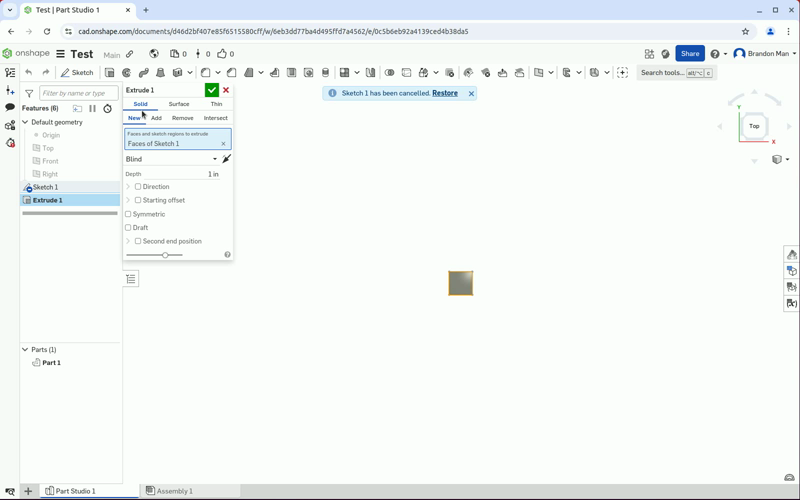
mouse_move(137, 120)
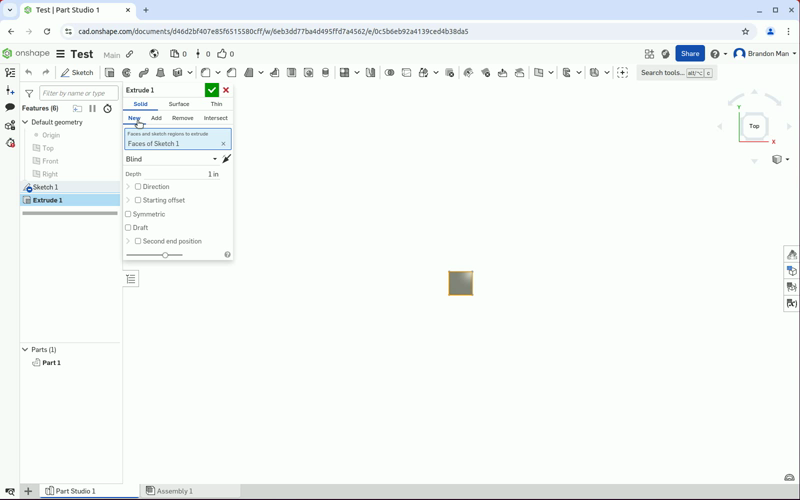
click(137, 120)
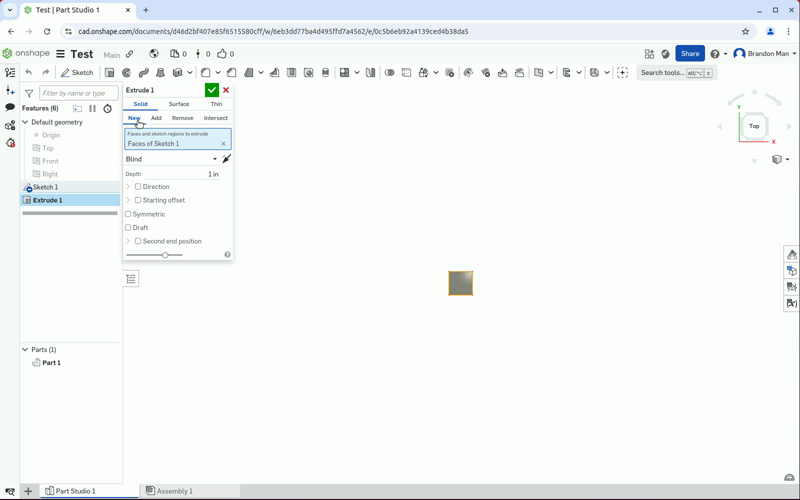
key(tab, 4)
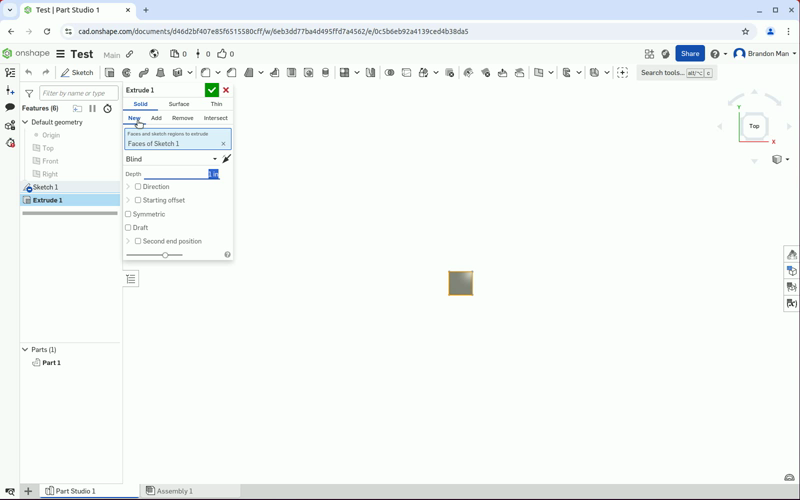
text(23.108)
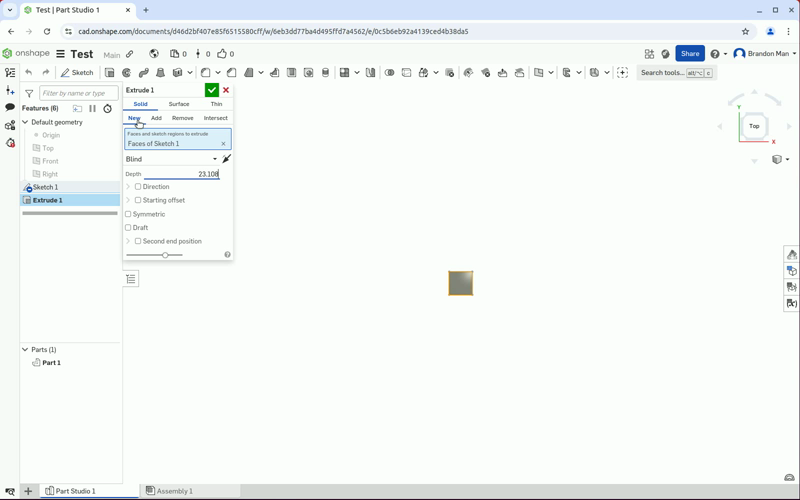
key(enter)
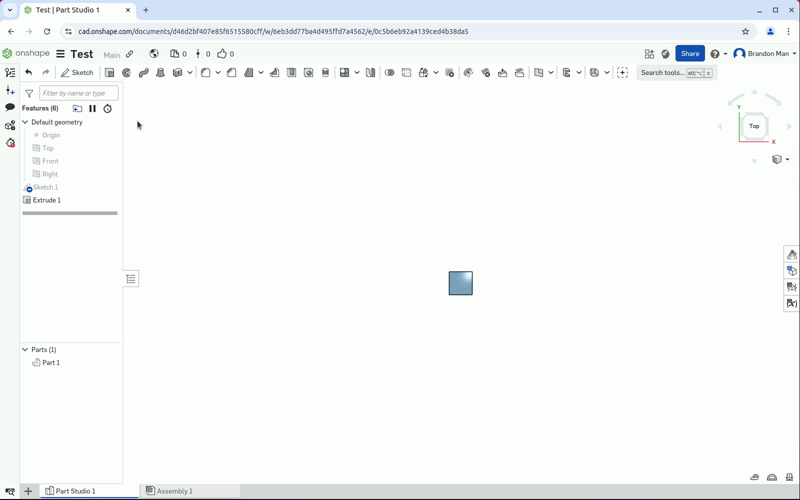
key(shift+h)
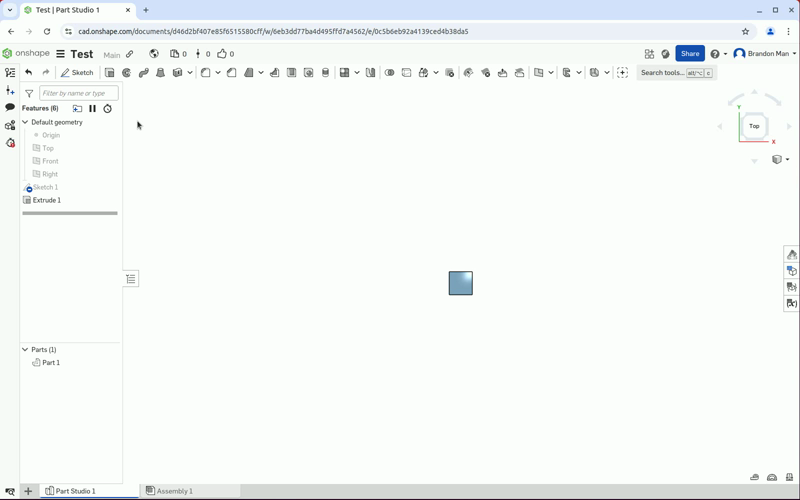
key(shift+h)
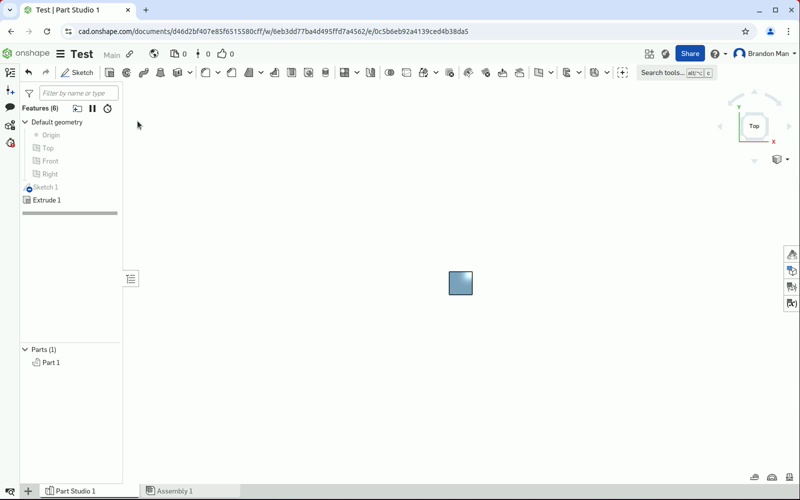
mouse_move(73, 189)
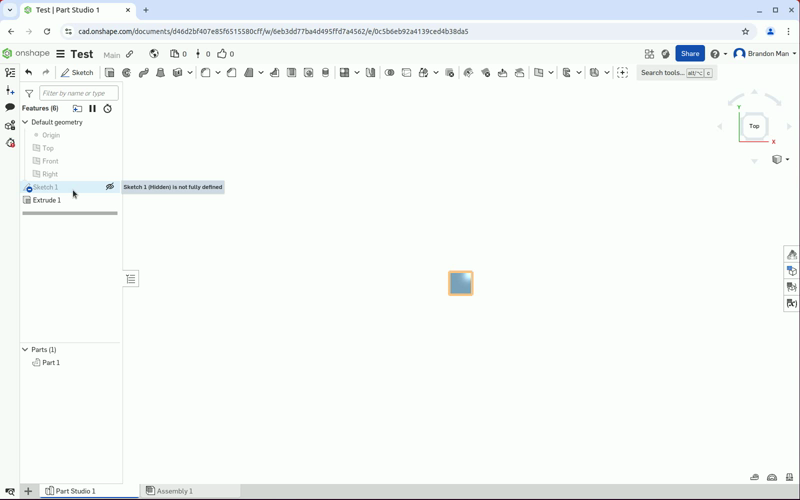
click(73, 189)
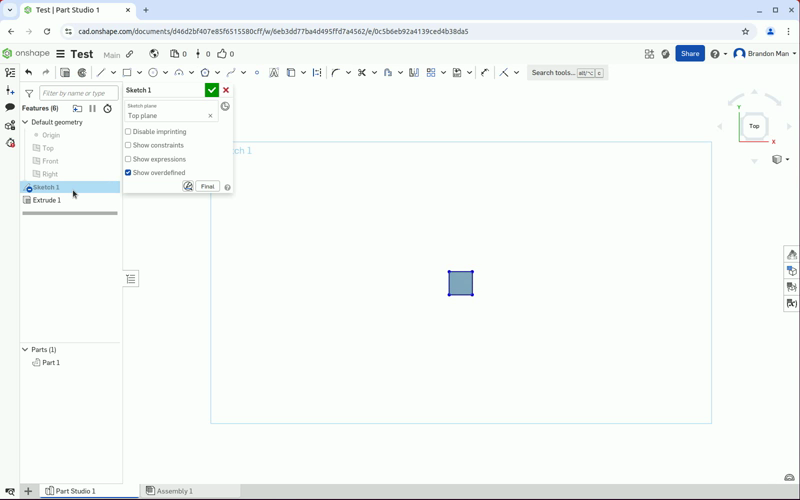
mouse_move(229, 92)
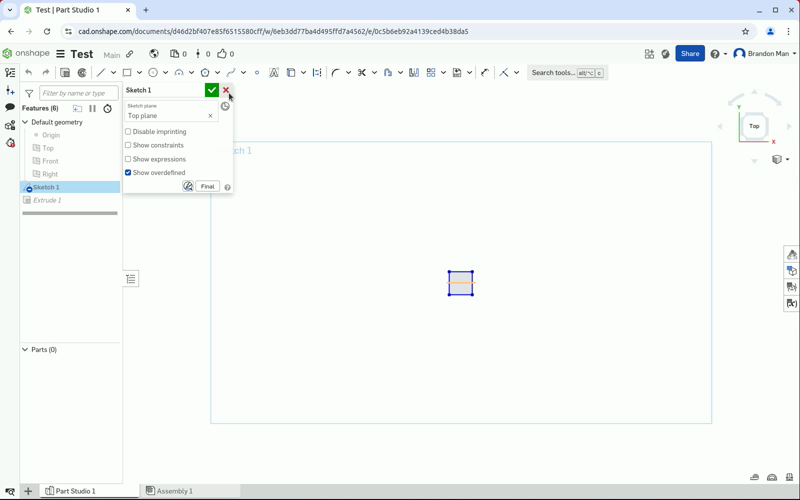
click(229, 92)
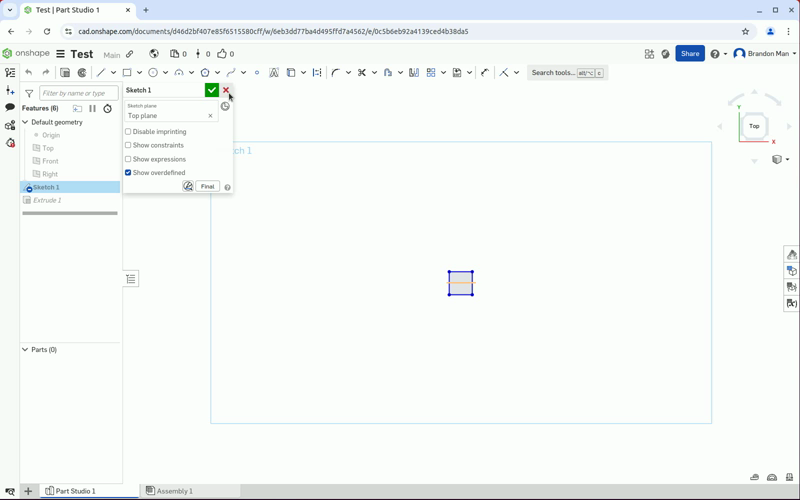
key(shift+s)
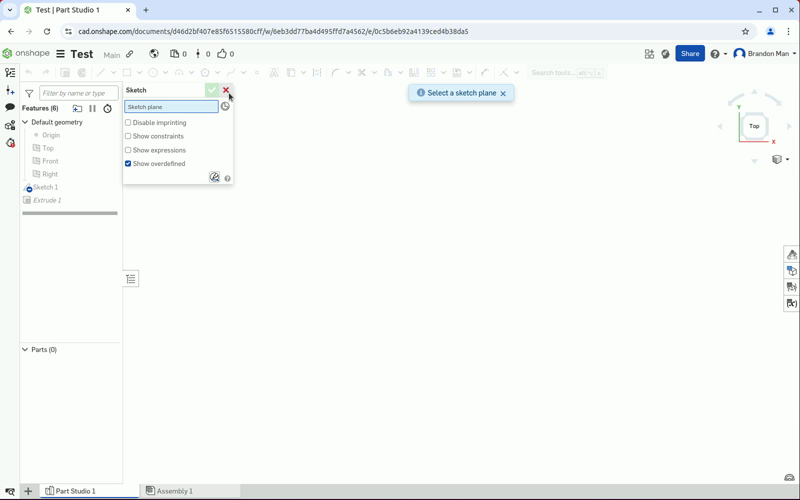
mouse_move(73, 150)
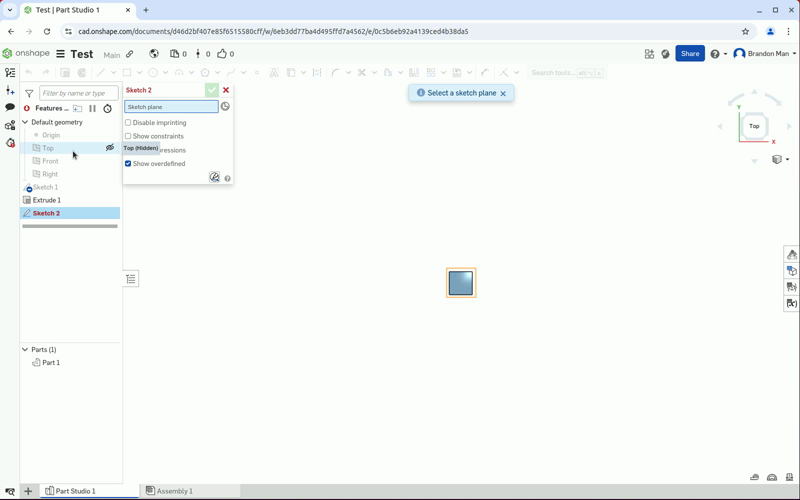
click(73, 150)
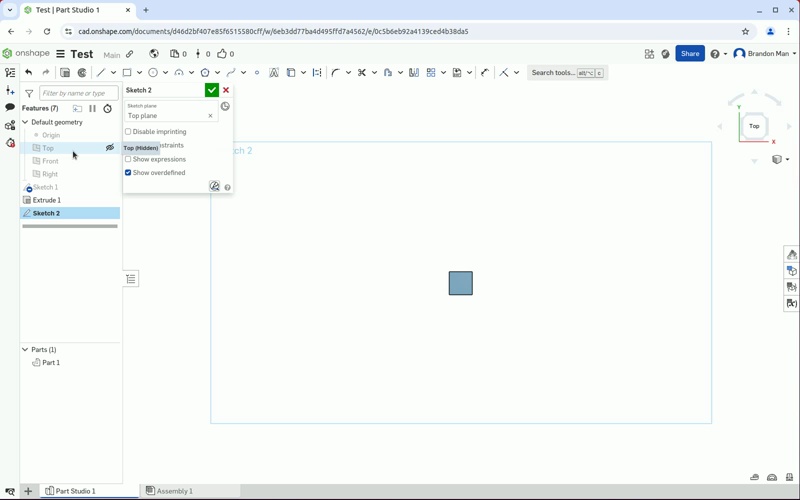
mouse_move(73, 352)
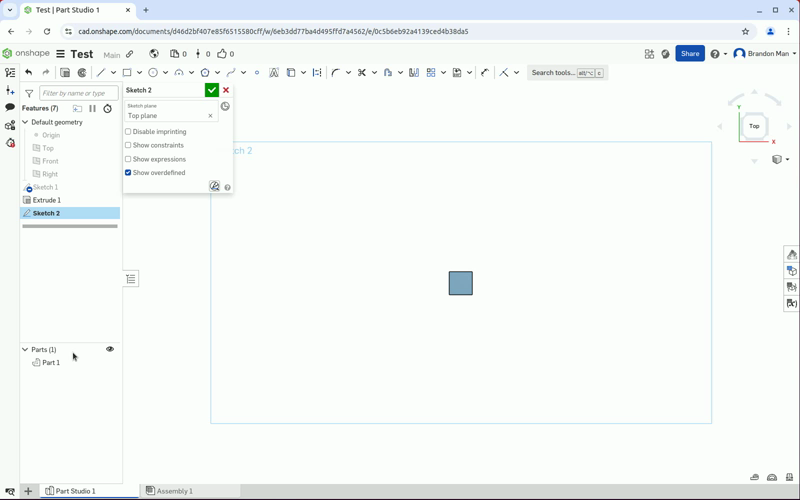
key(y)
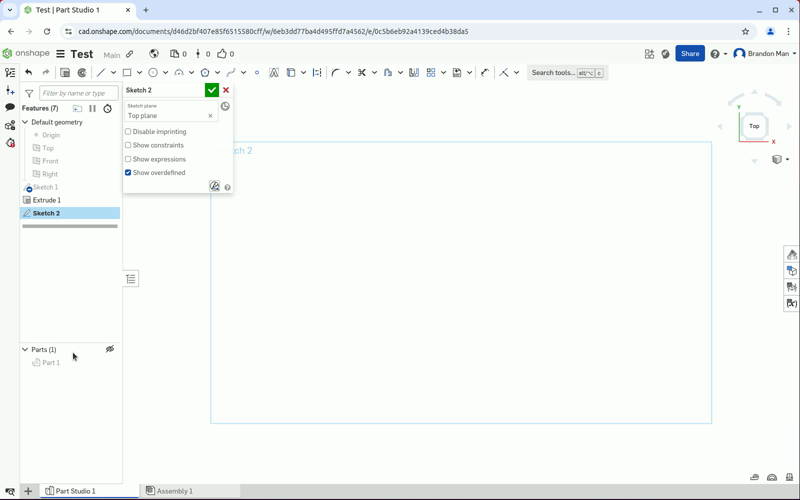
key(l)
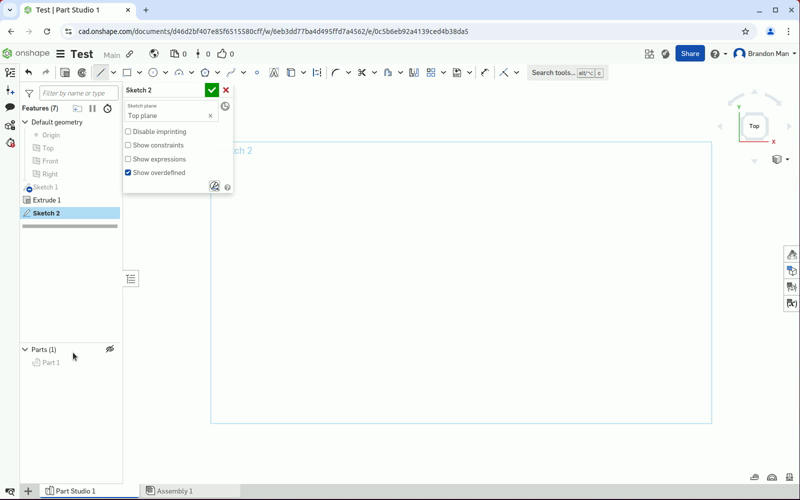
key_down(shift)
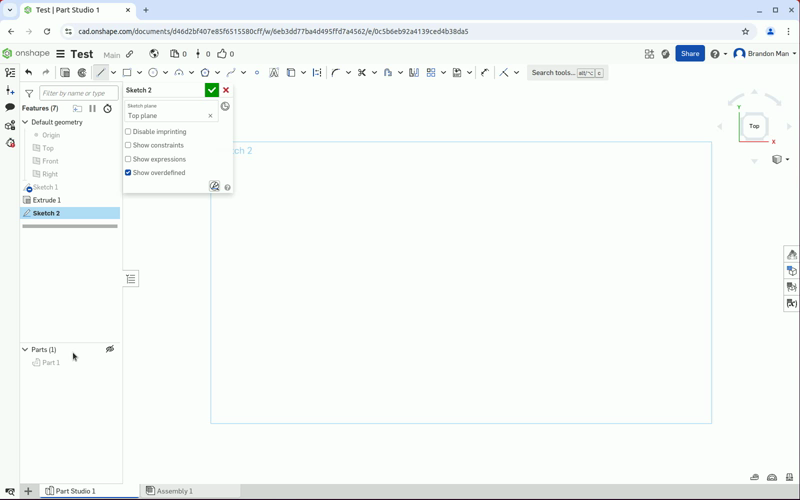
mouse_move(404, 294)
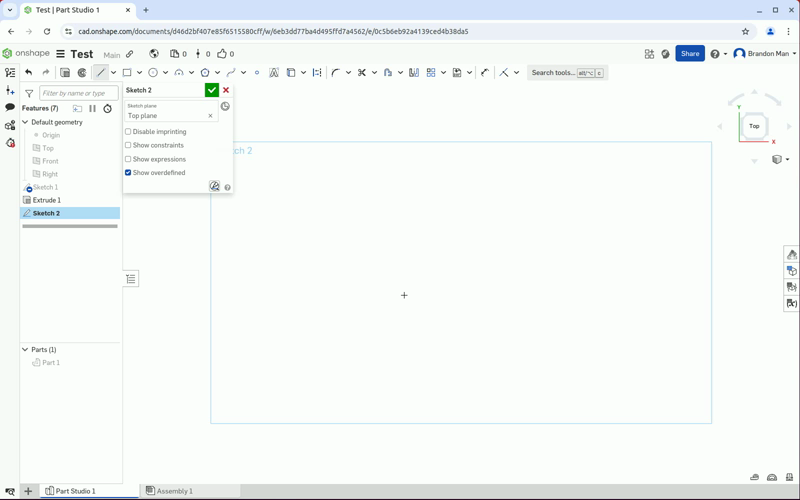
click(404, 294)
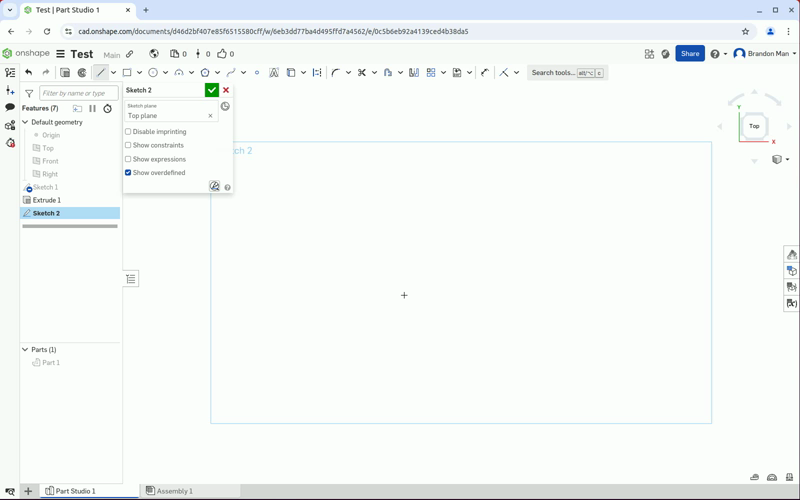
key_up(shift)
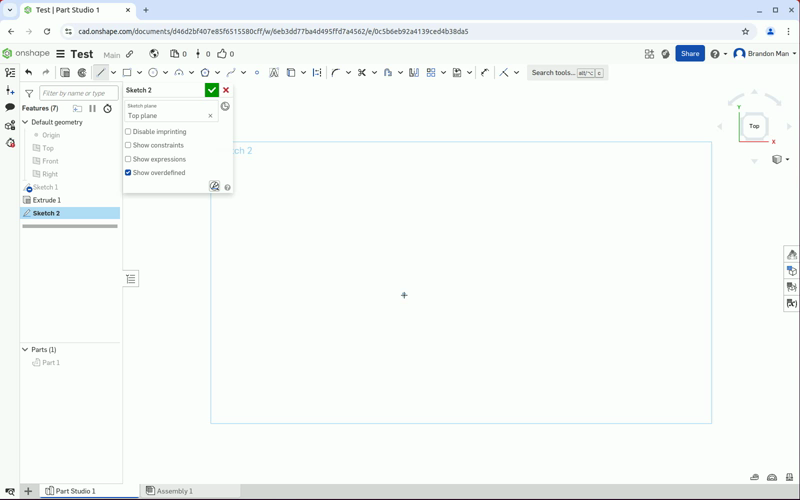
key_down(shift)
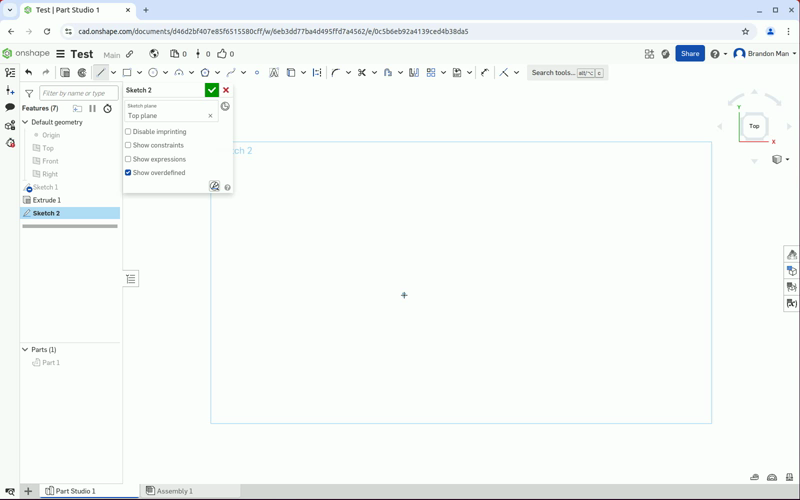
mouse_move(434, 294)
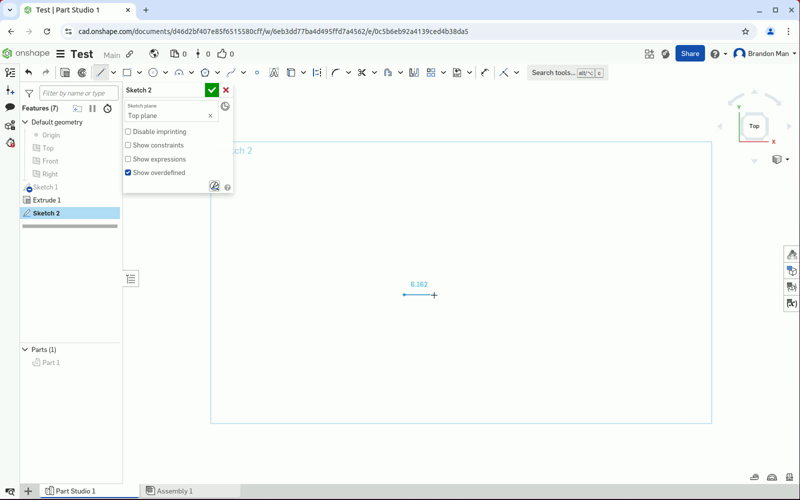
mouse_move(427, 294)
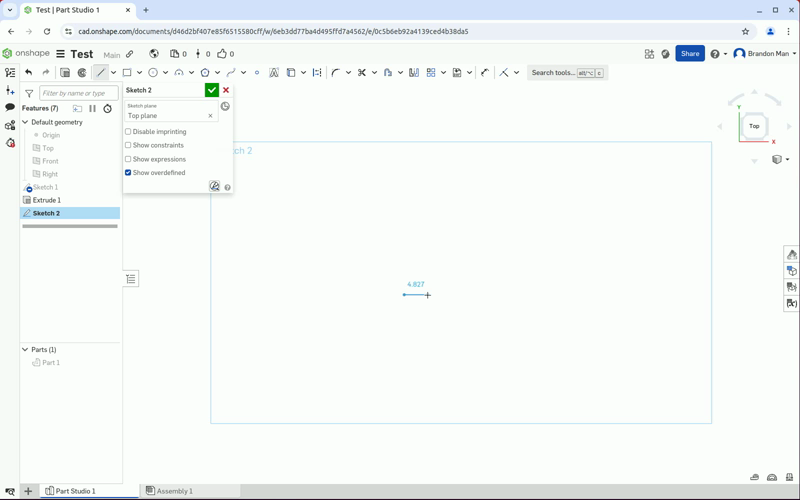
click(427, 294)
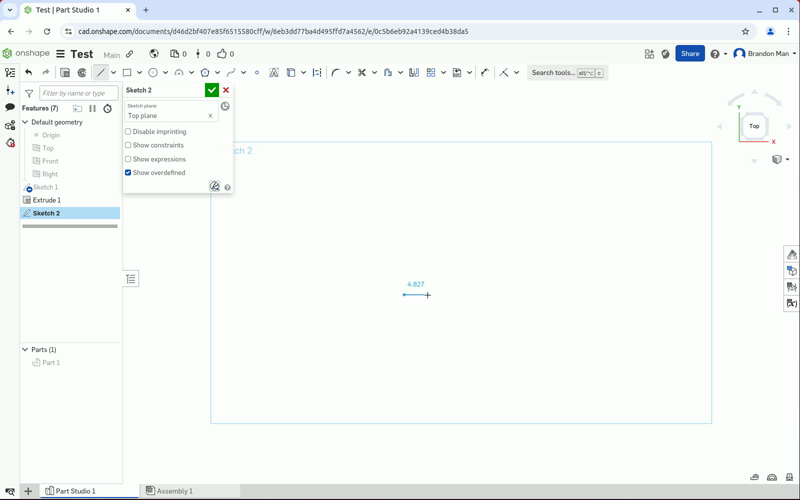
key_up(shift)
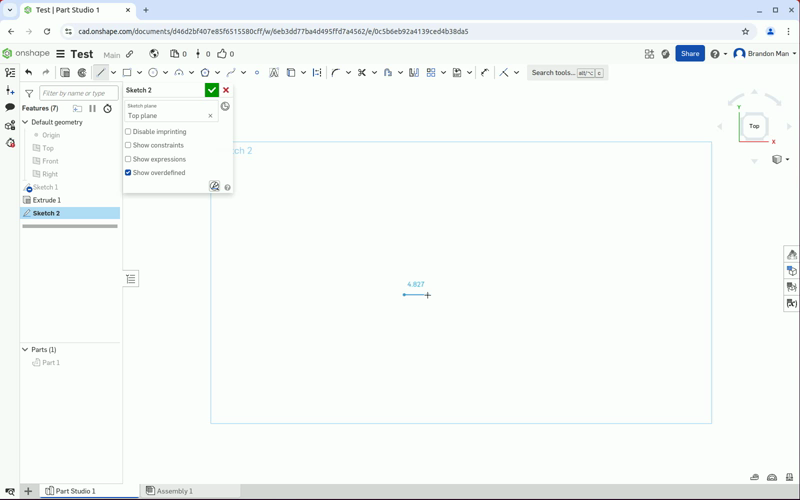
key_down(shift)
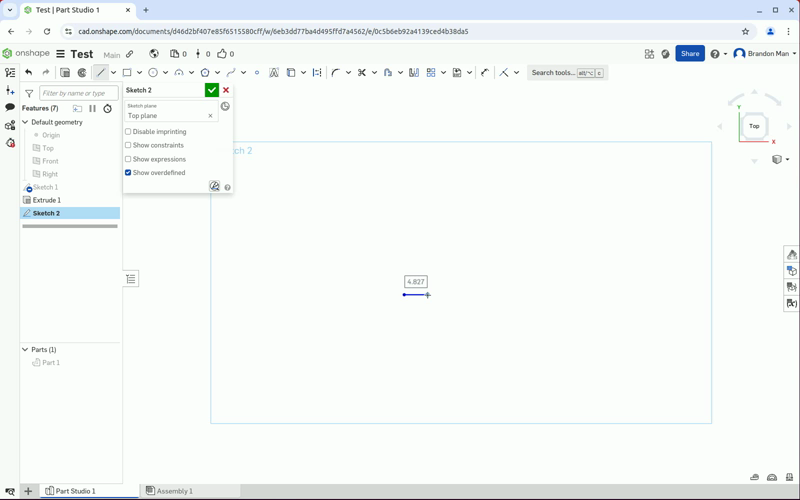
mouse_move(457, 294)
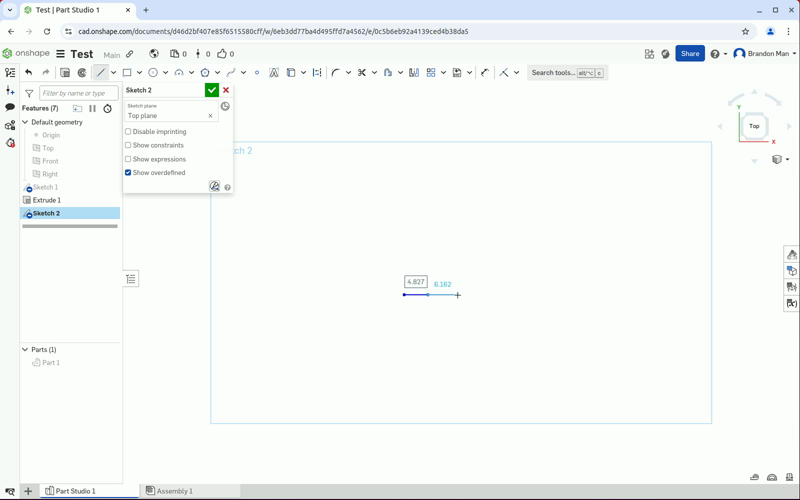
mouse_move(427, 271)
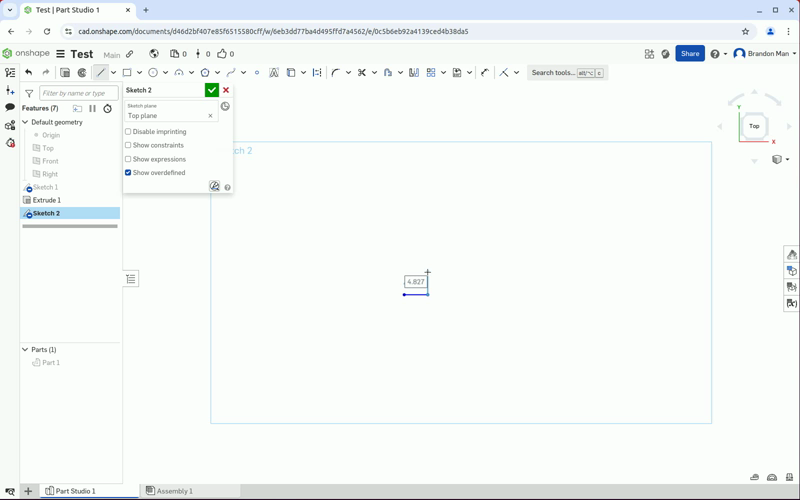
click(427, 271)
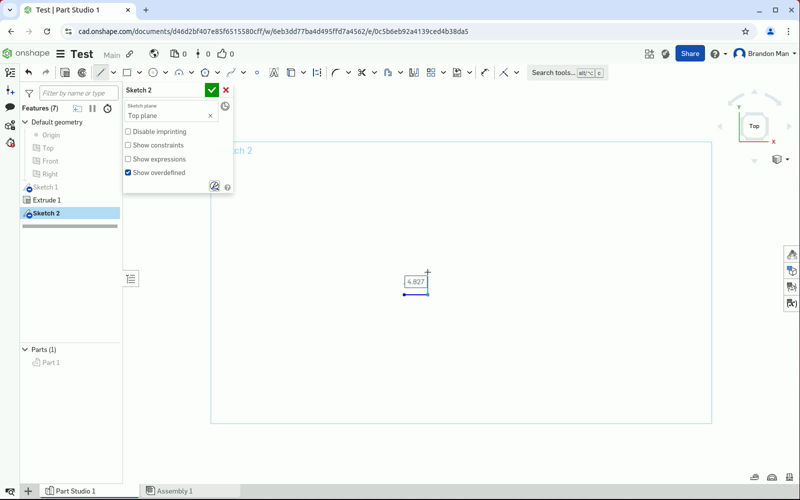
key_up(shift)
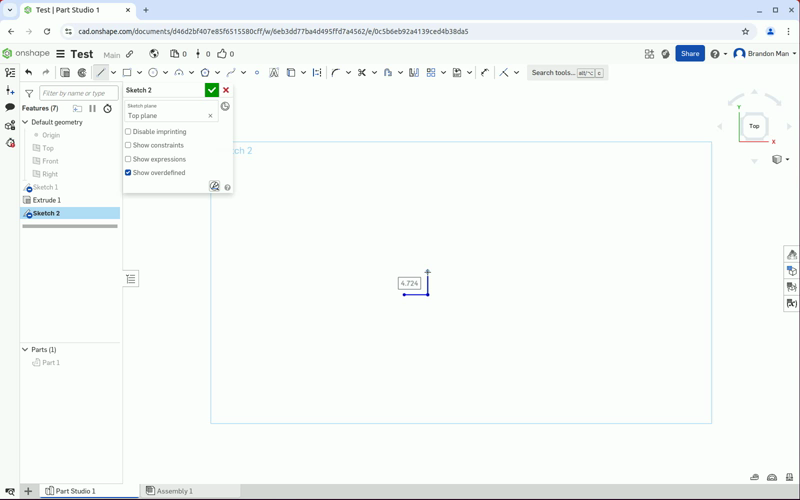
key_down(shift)
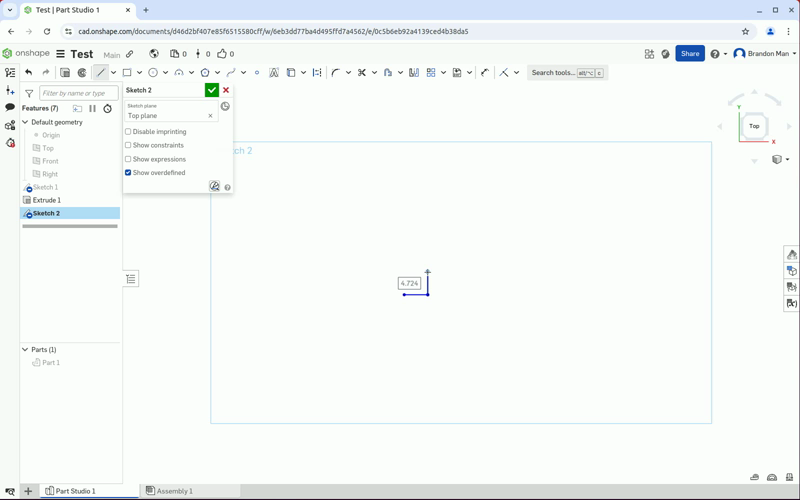
mouse_move(457, 271)
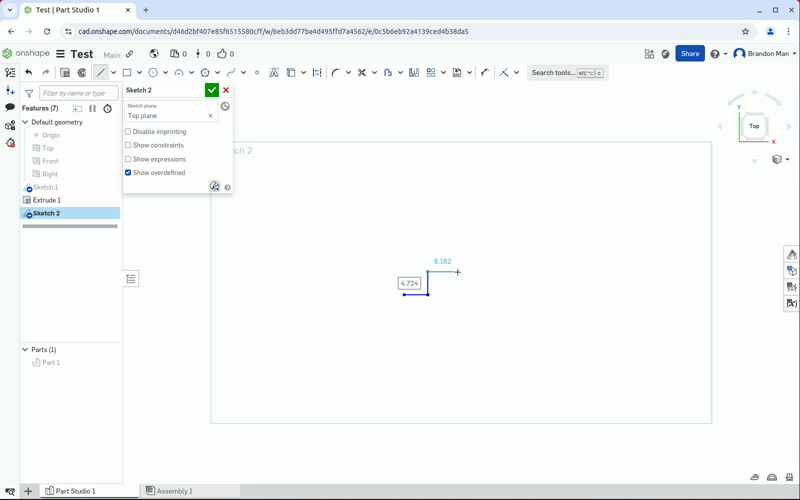
mouse_move(404, 271)
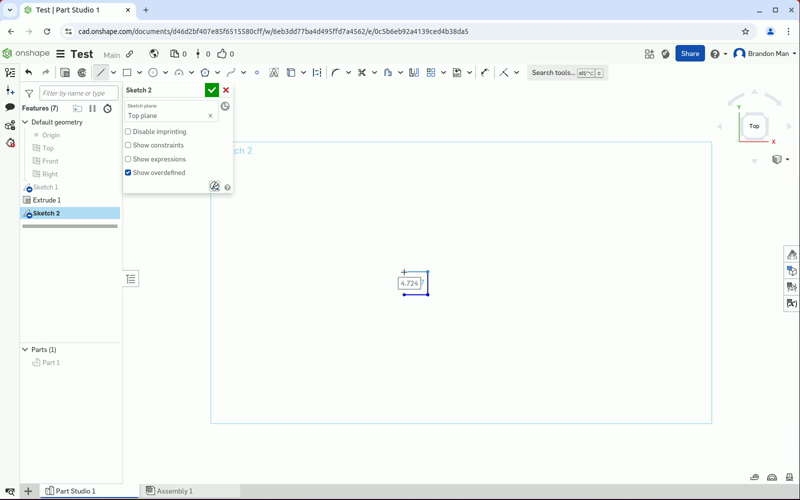
click(404, 271)
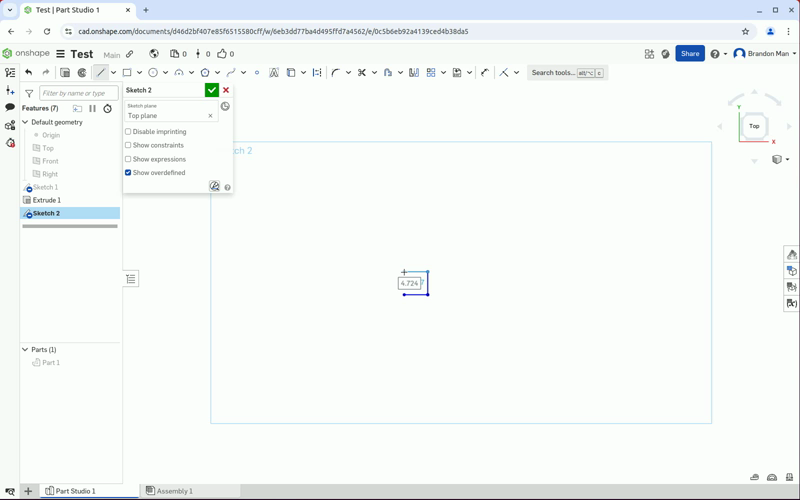
key_up(shift)
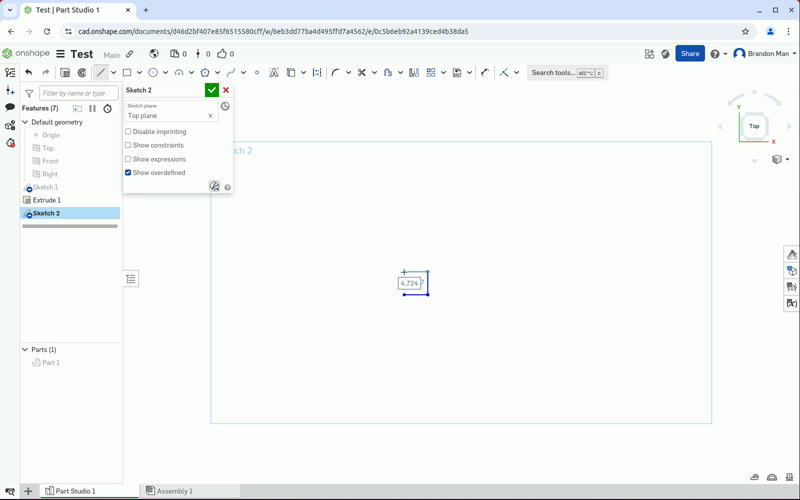
mouse_move(434, 271)
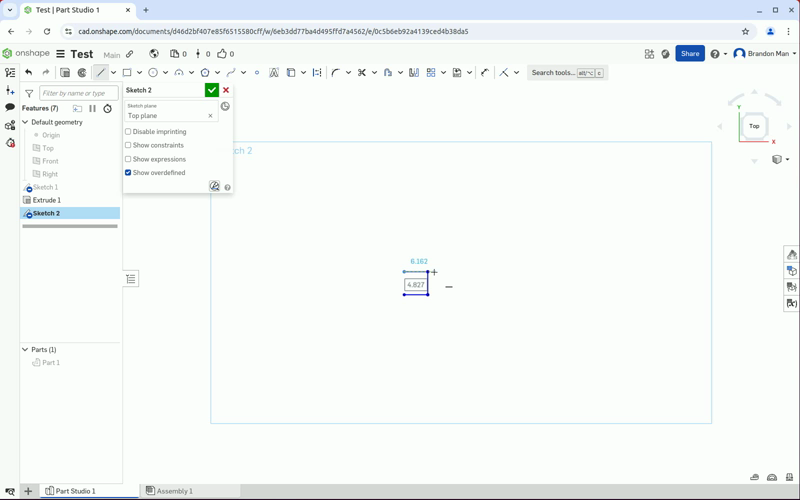
key_down(shift)
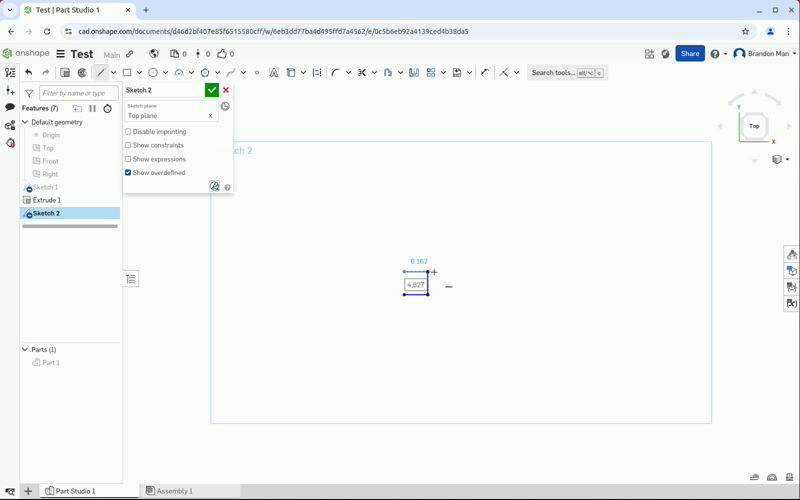
mouse_move(404, 294)
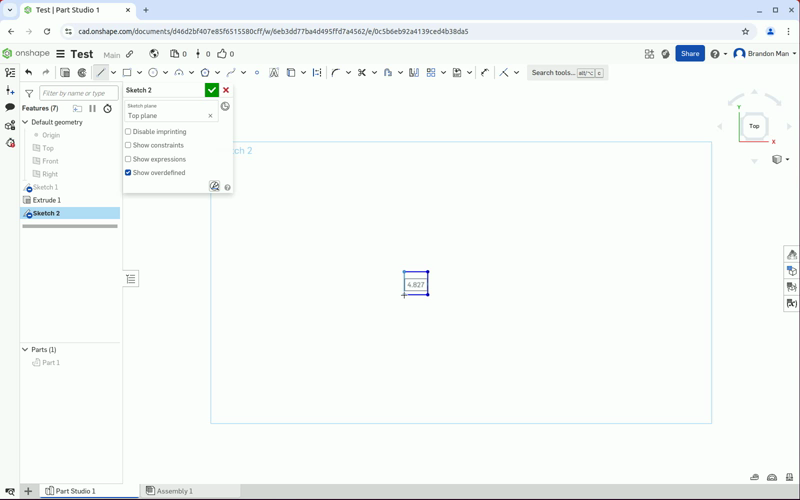
key_up(shift)
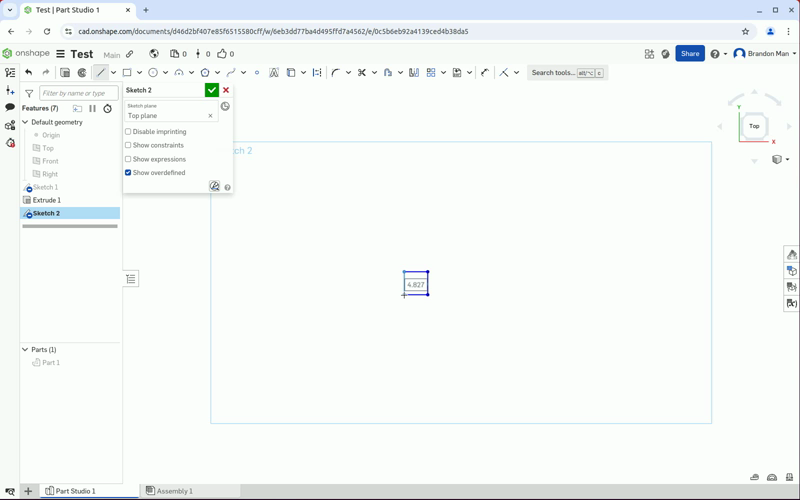
click(404, 294)
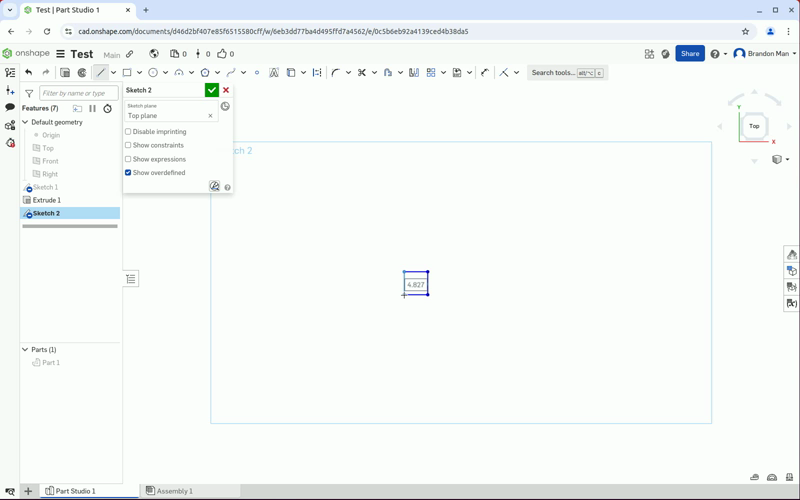
key(esc)
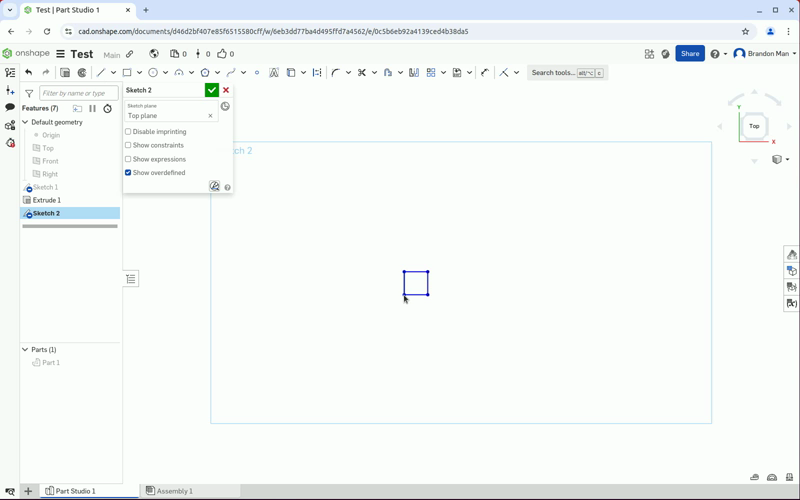
mouse_move(406, 271)
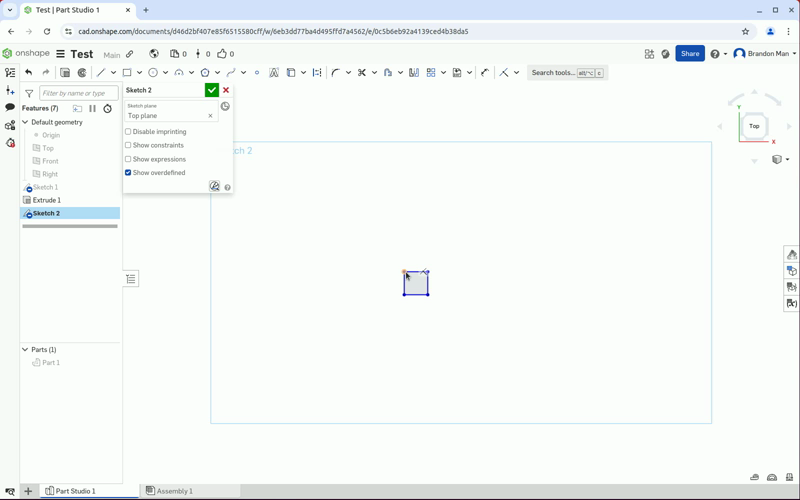
scroll(6)
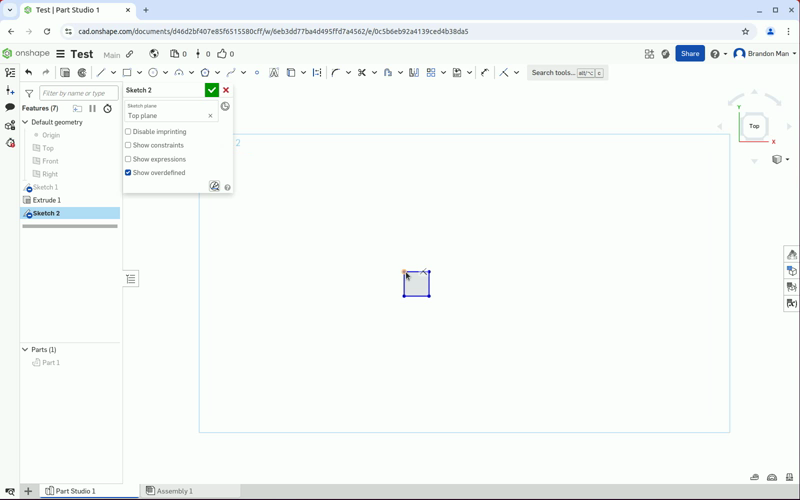
scroll(6)
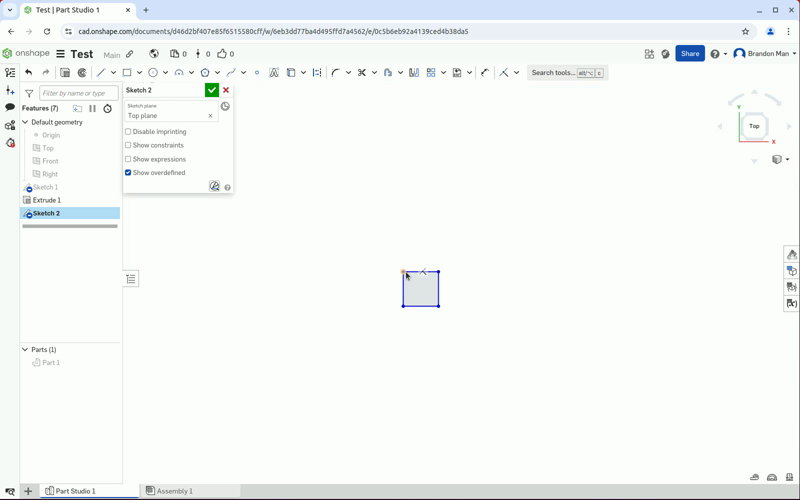
scroll(6)
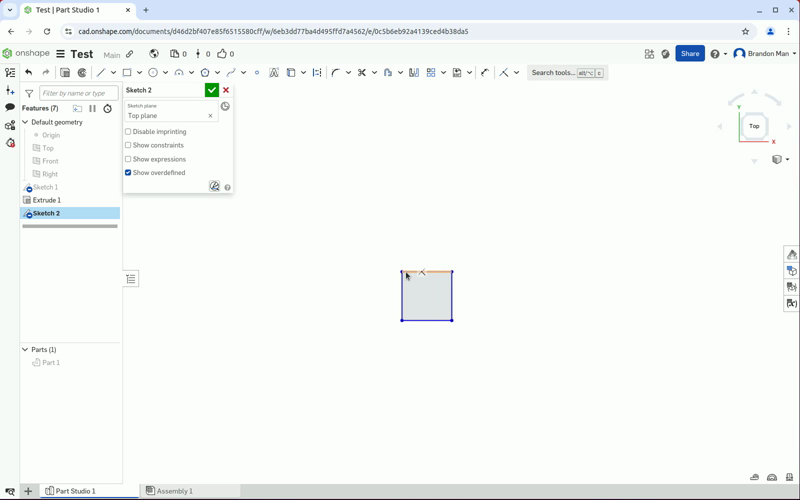
scroll(6)
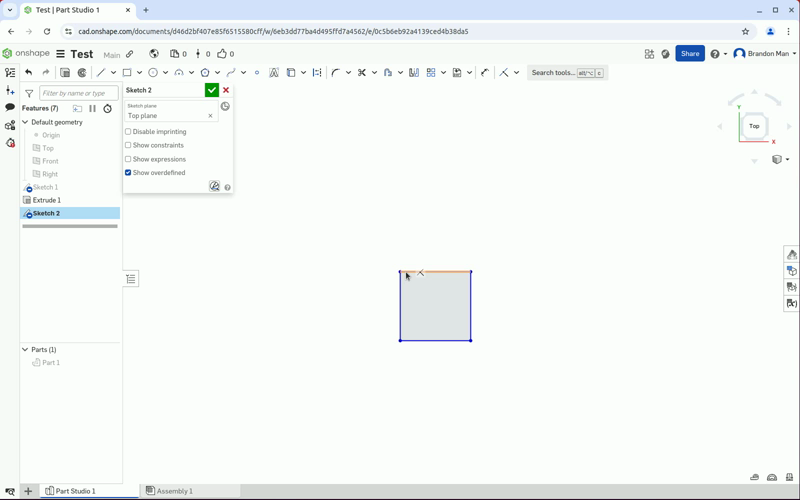
scroll(6)
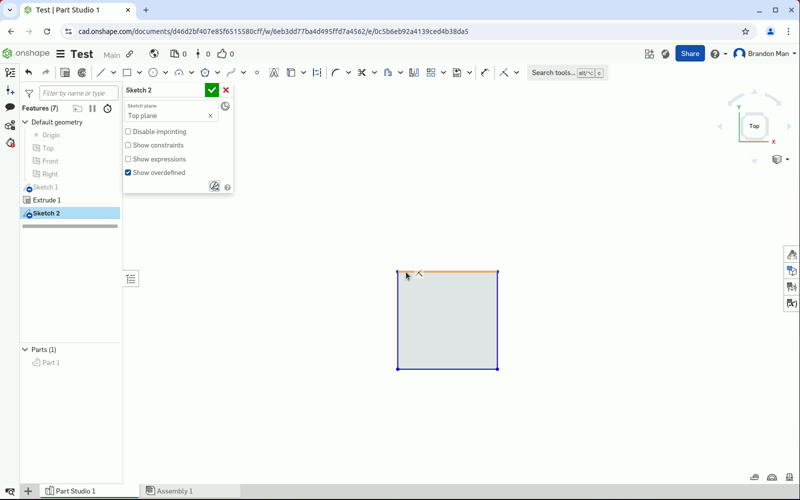
scroll(6)
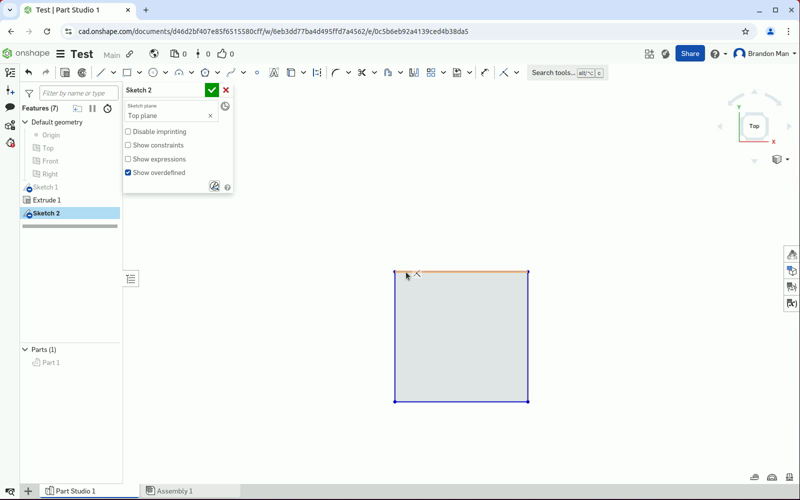
scroll(6)
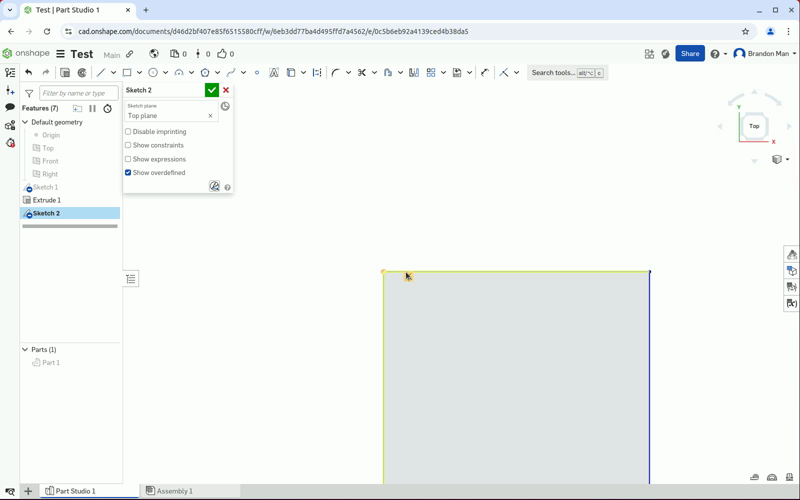
click(406, 271)
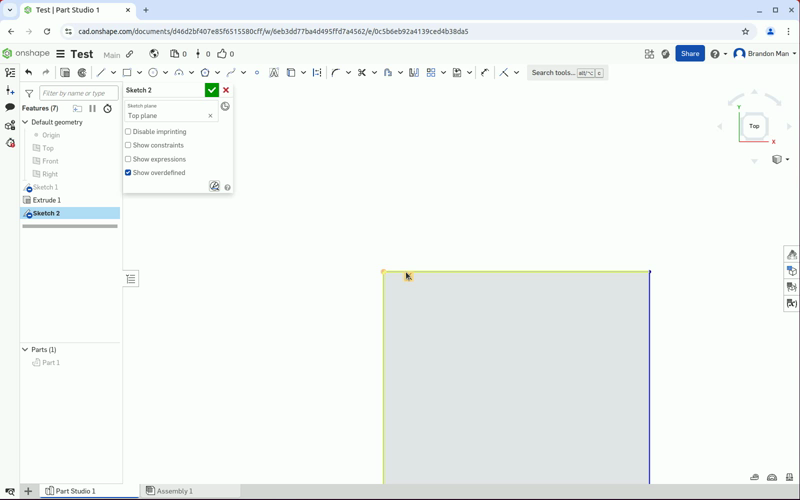
scroll(-6)
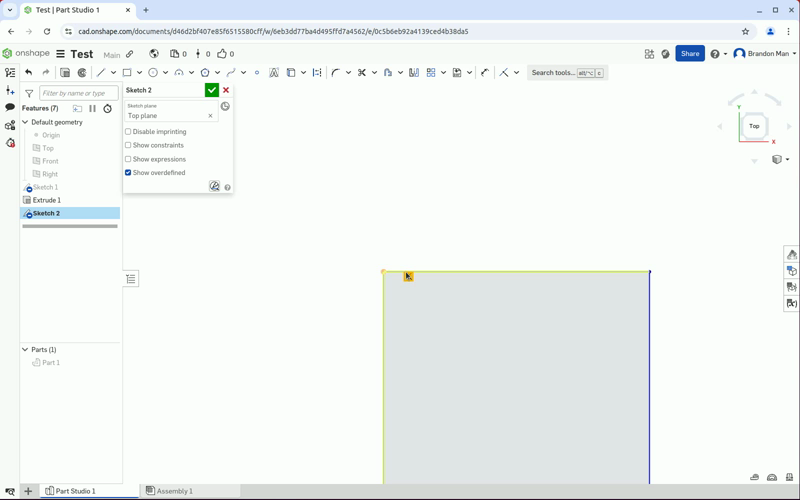
scroll(-6)
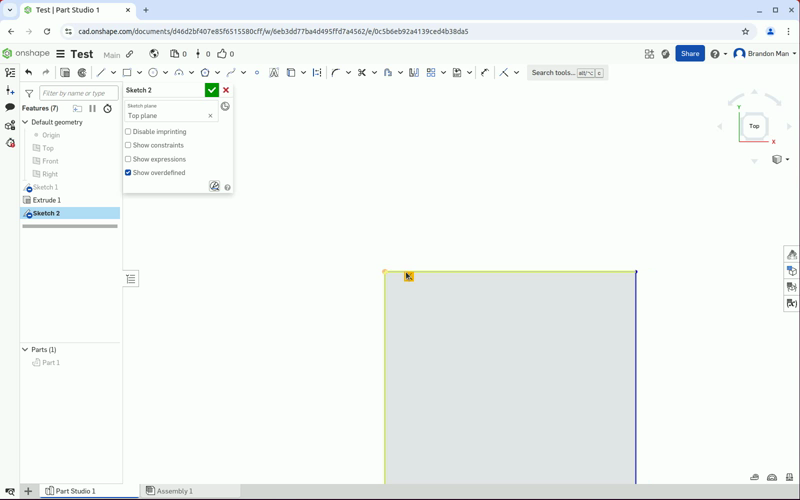
scroll(-6)
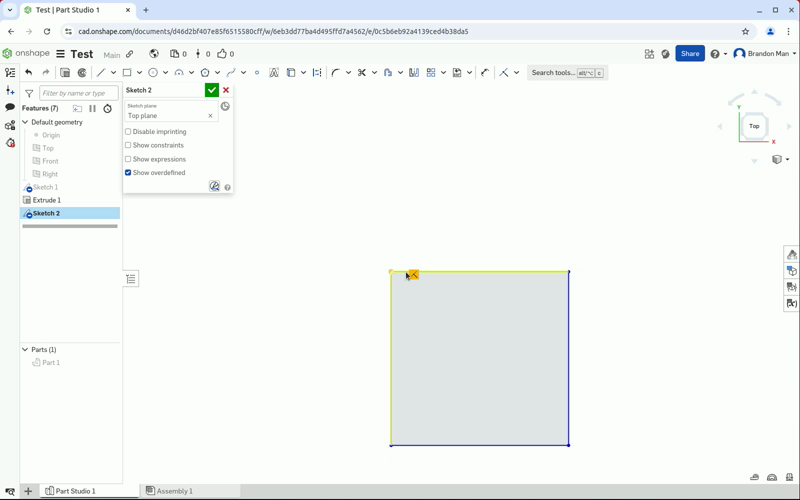
scroll(-6)
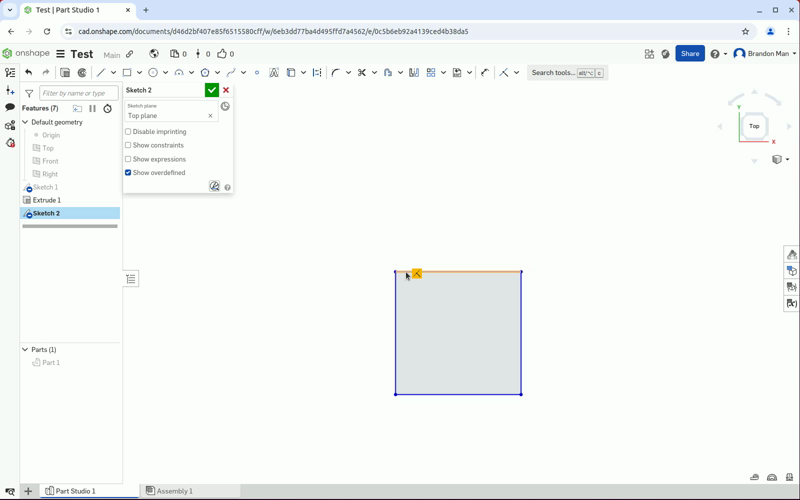
scroll(-6)
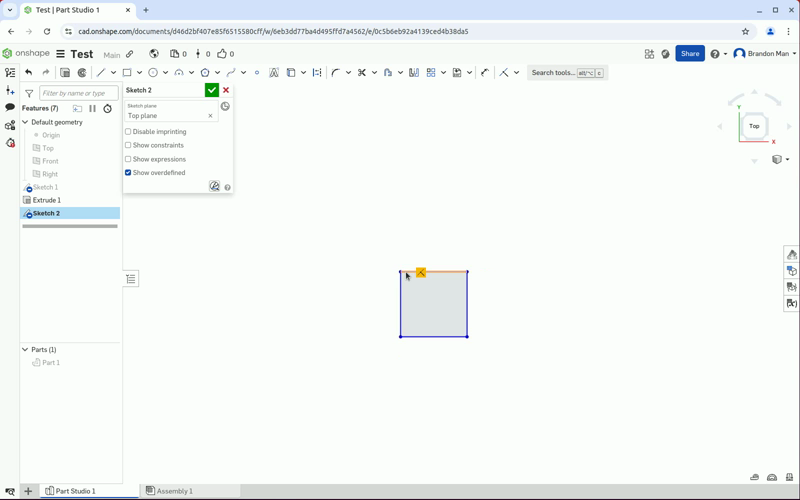
scroll(-6)
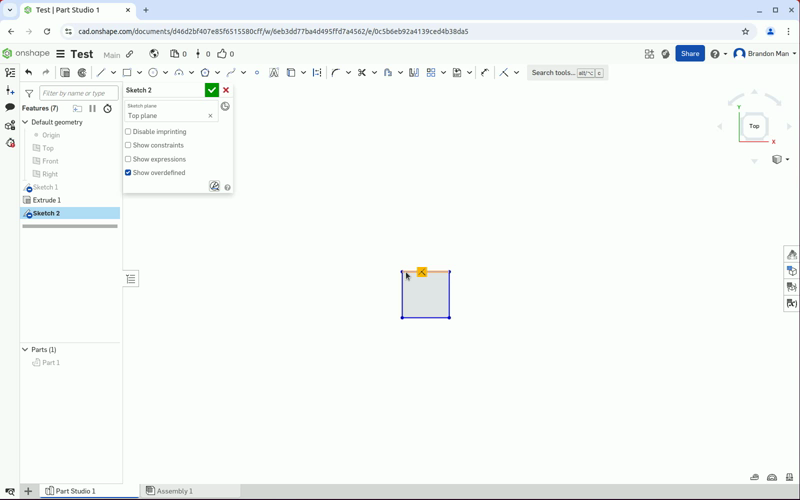
scroll(-6)
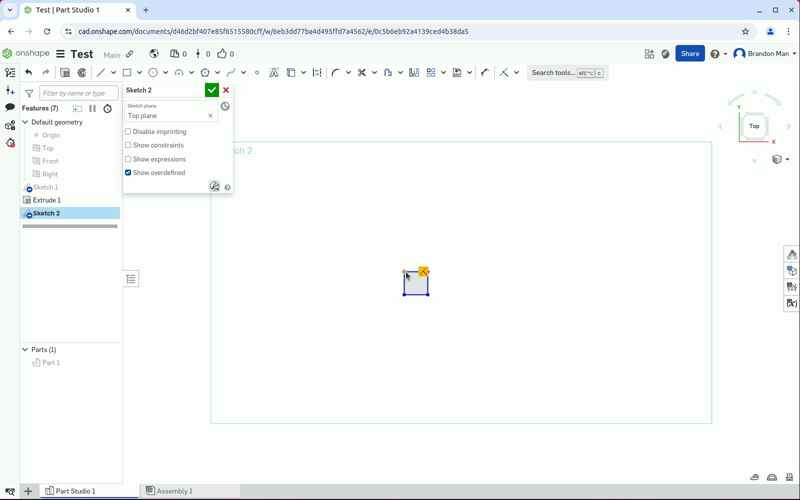
mouse_move(73, 352)
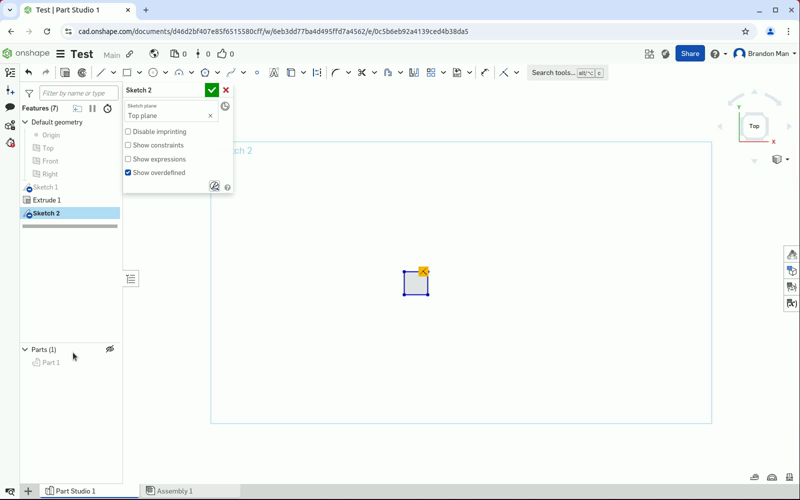
key(shift+y)
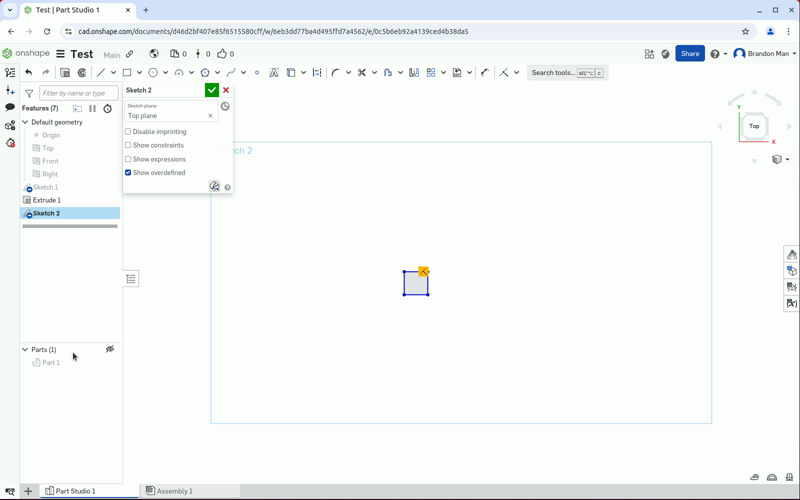
key(shift+e)
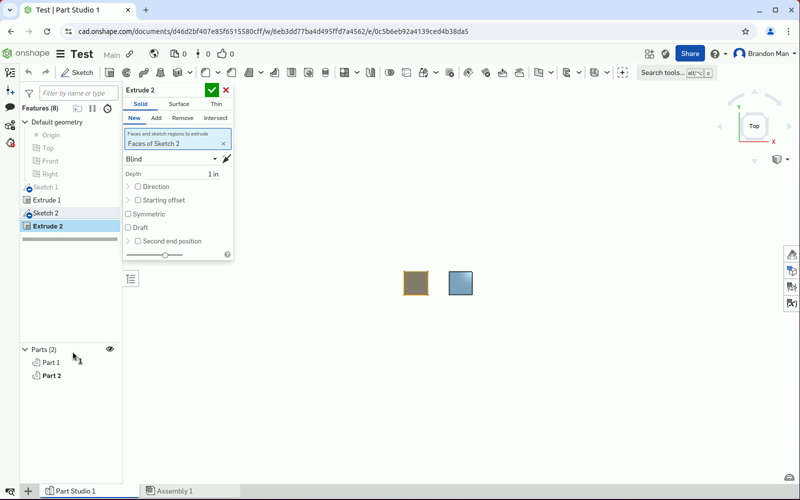
mouse_move(143, 106)
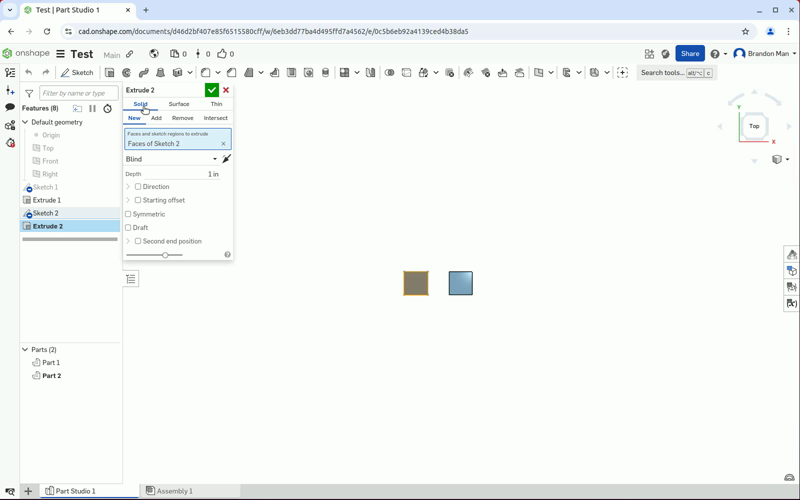
click(143, 106)
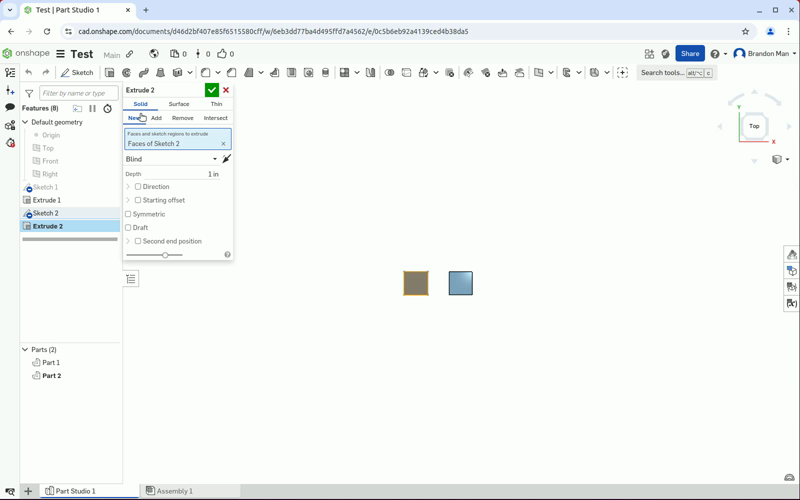
mouse_move(137, 120)
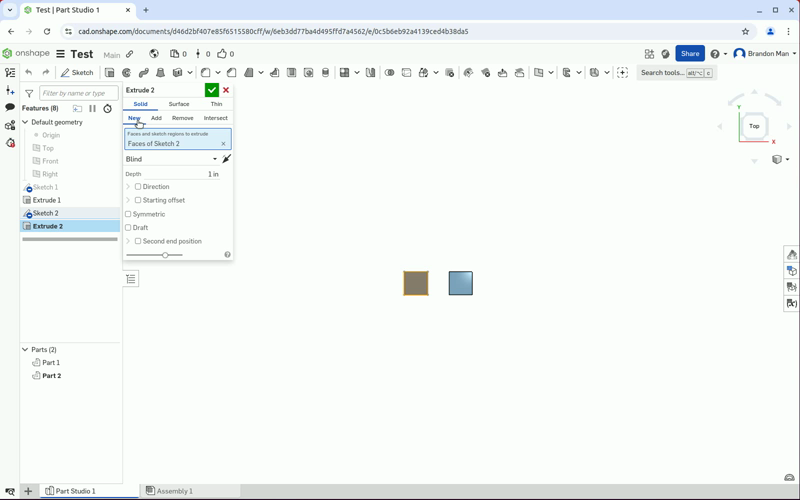
click(137, 120)
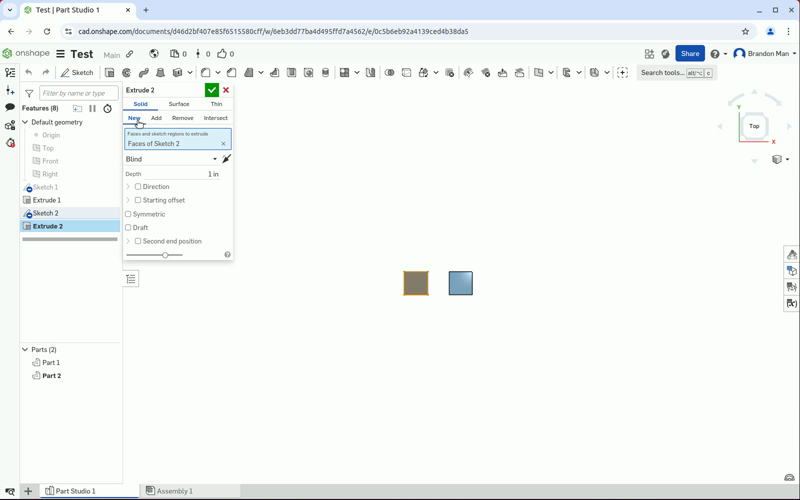
key(tab, 4)
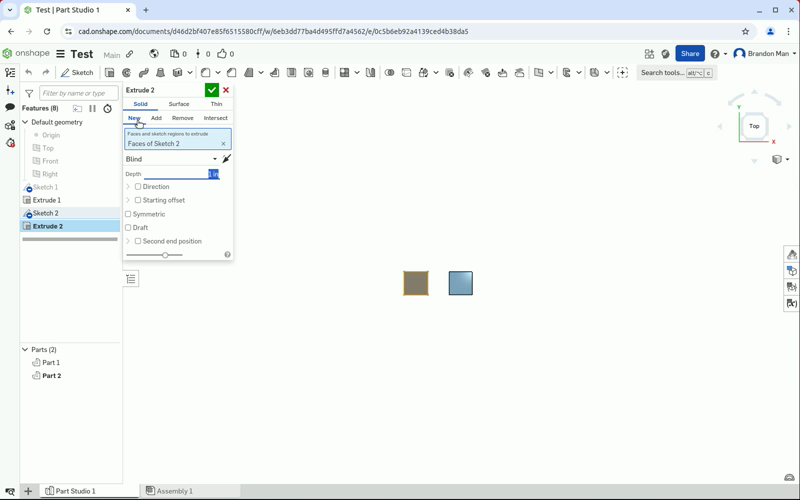
text(23.108)
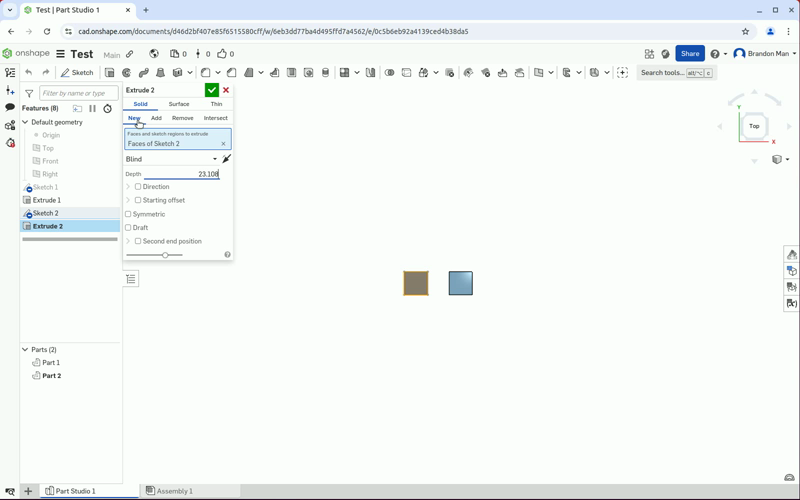
key(enter)
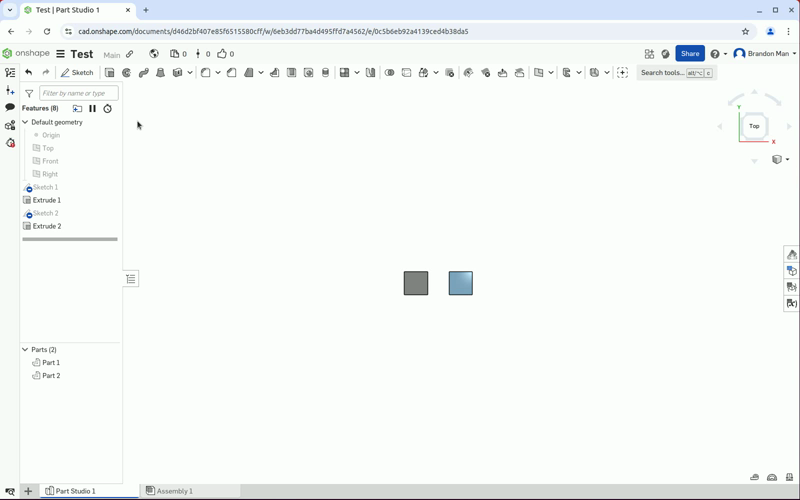
key(shift+h)
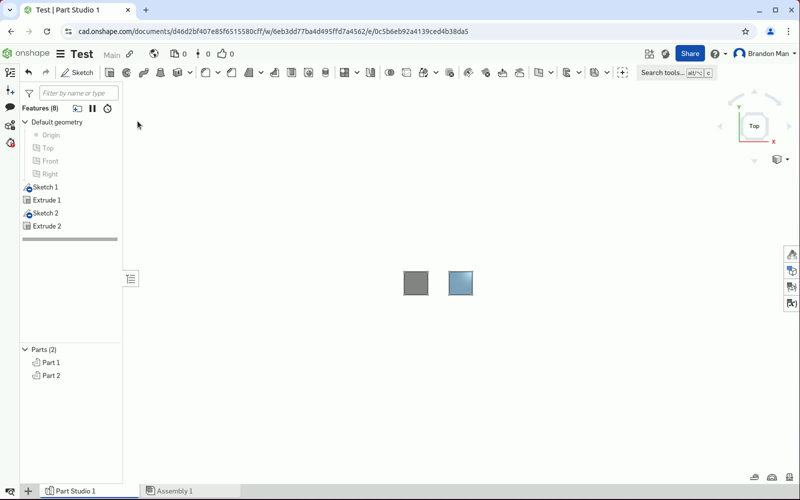
key(shift+h)
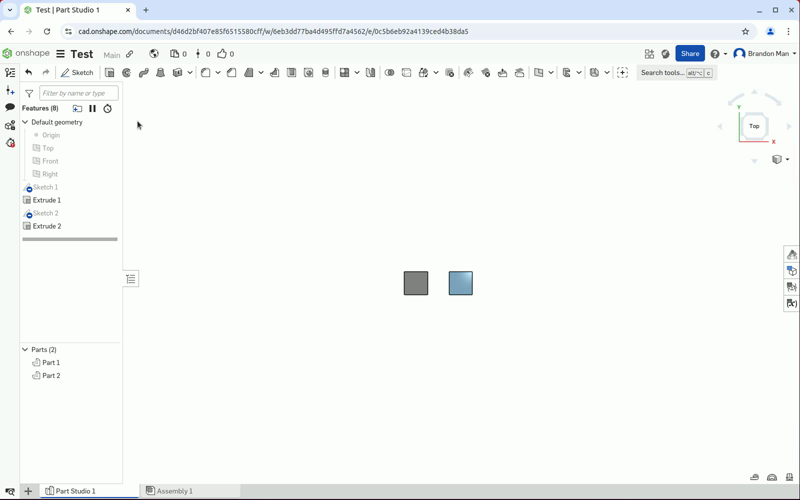
mouse_move(73, 189)
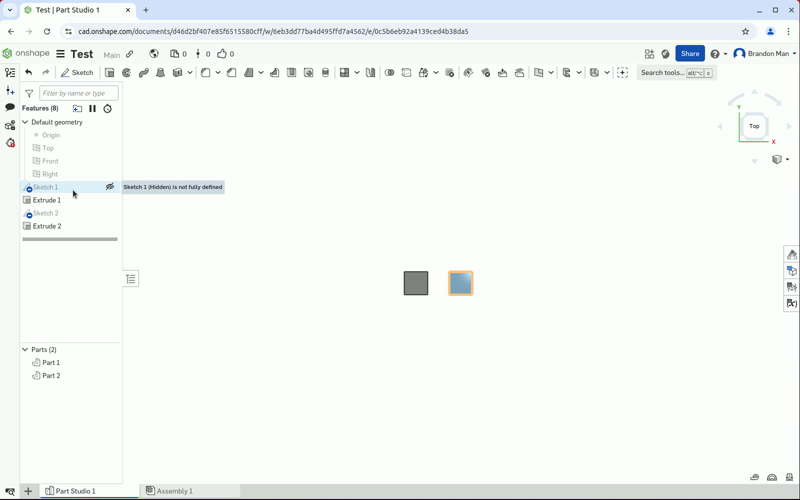
click(73, 189)
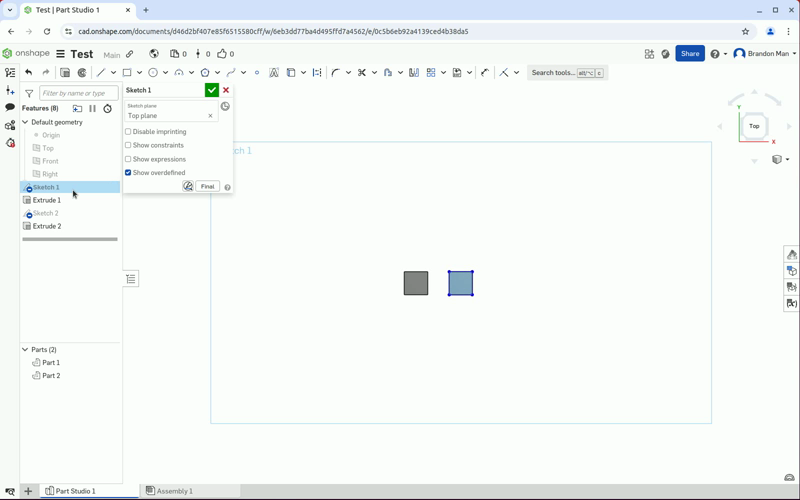
mouse_move(229, 92)
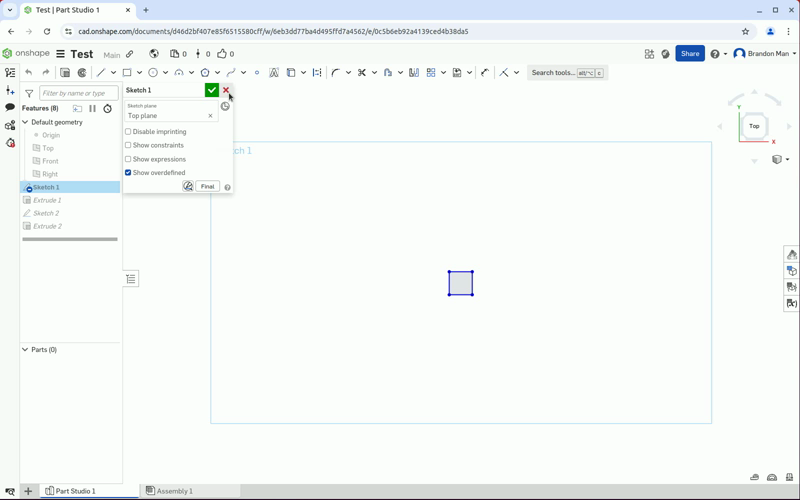
click(229, 92)
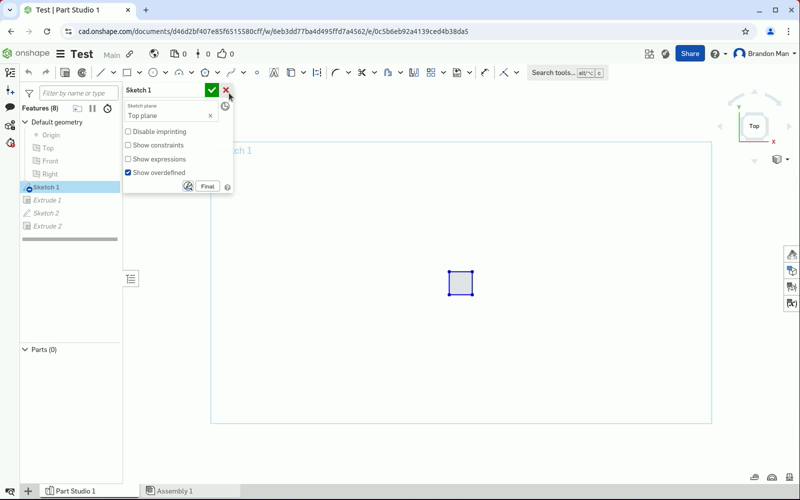
key(shift+s)
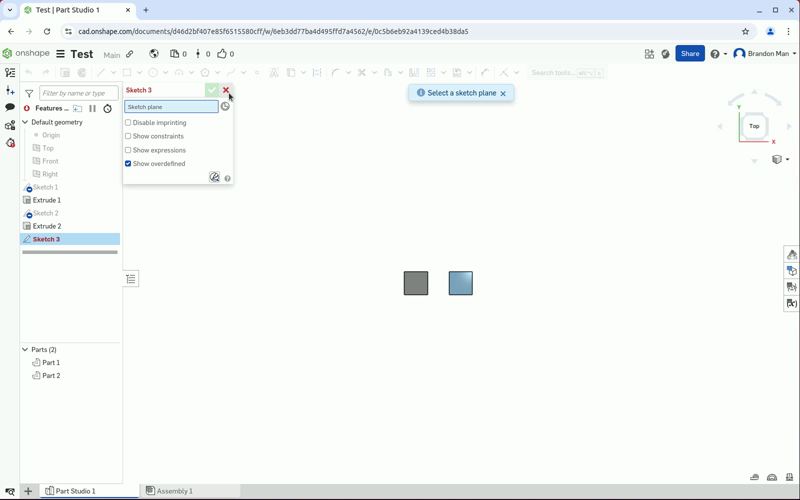
mouse_move(73, 150)
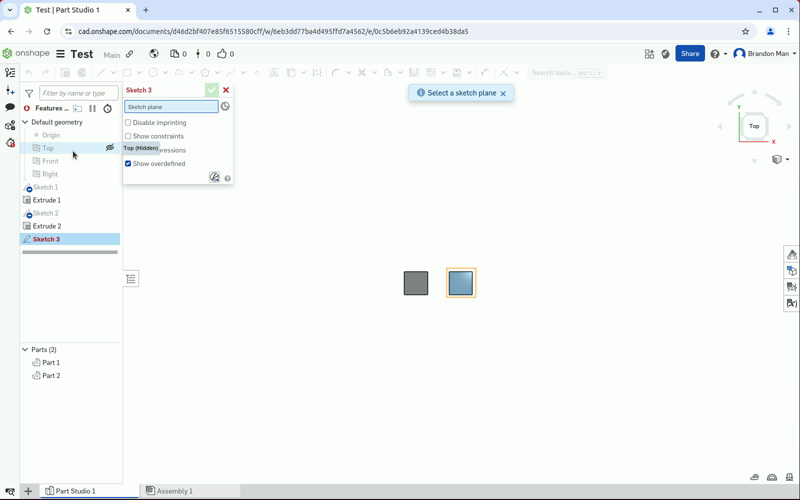
click(73, 150)
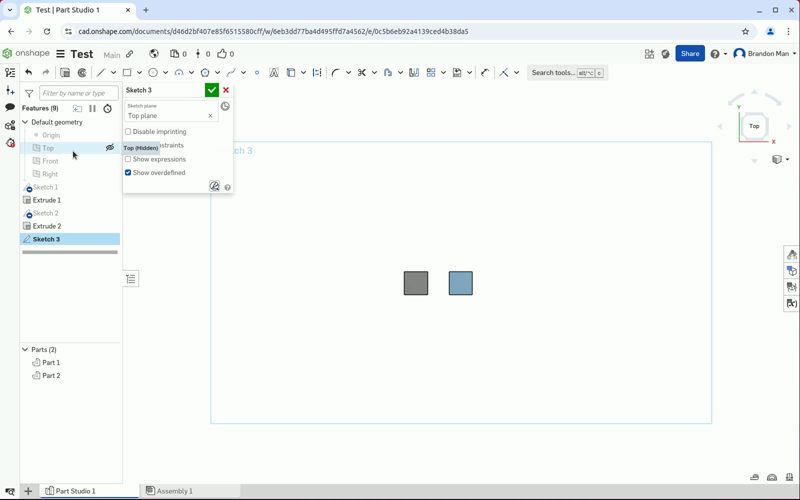
mouse_move(73, 352)
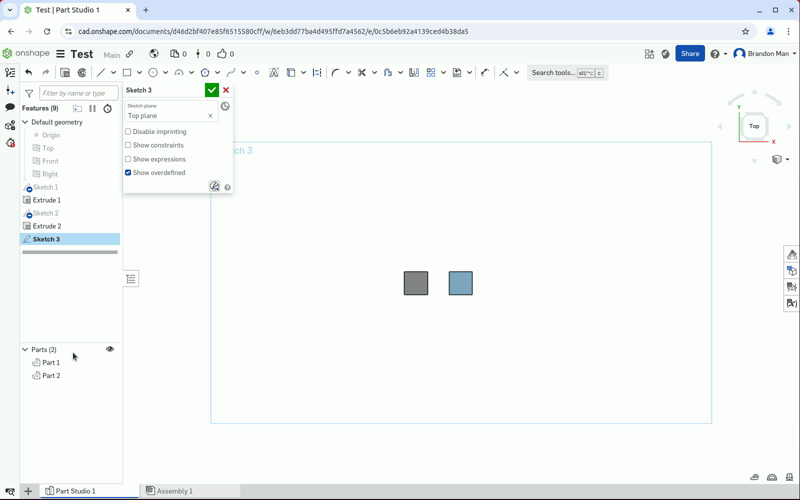
key(y)
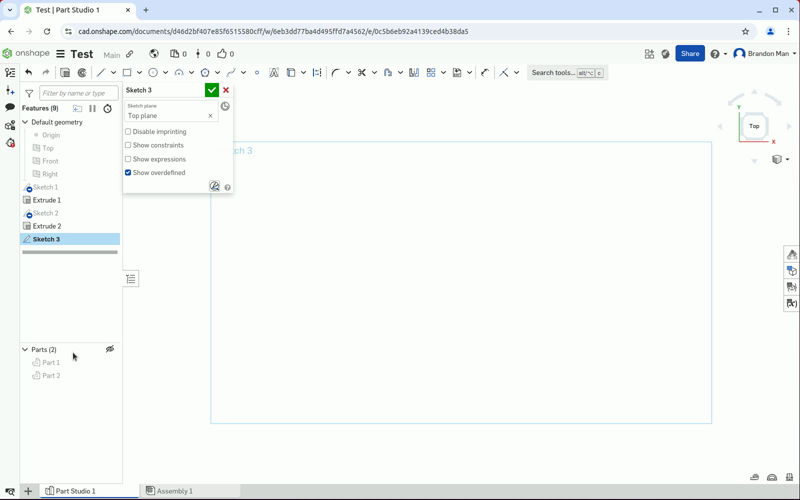
key(l)
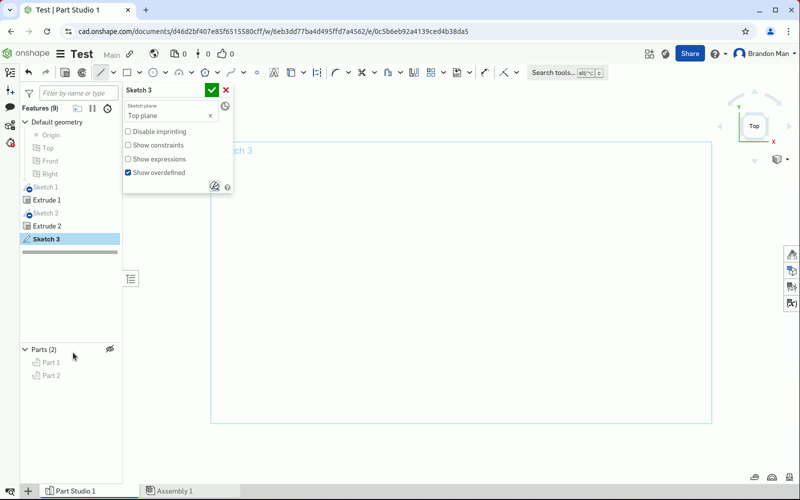
key_down(shift)
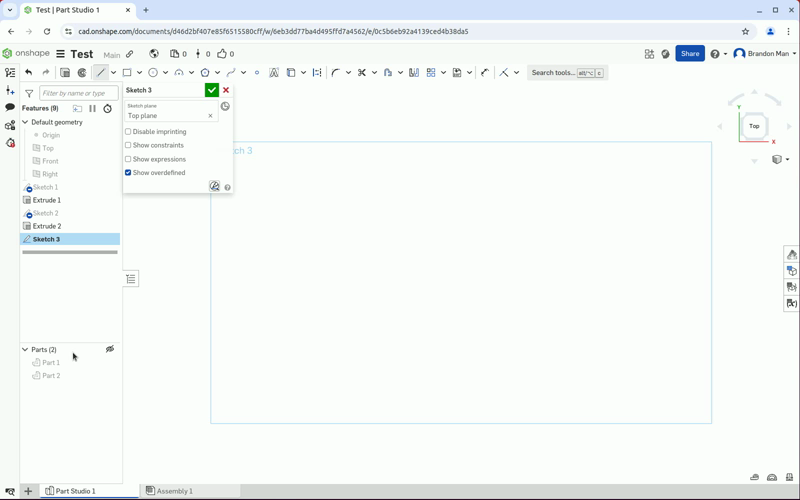
mouse_move(494, 294)
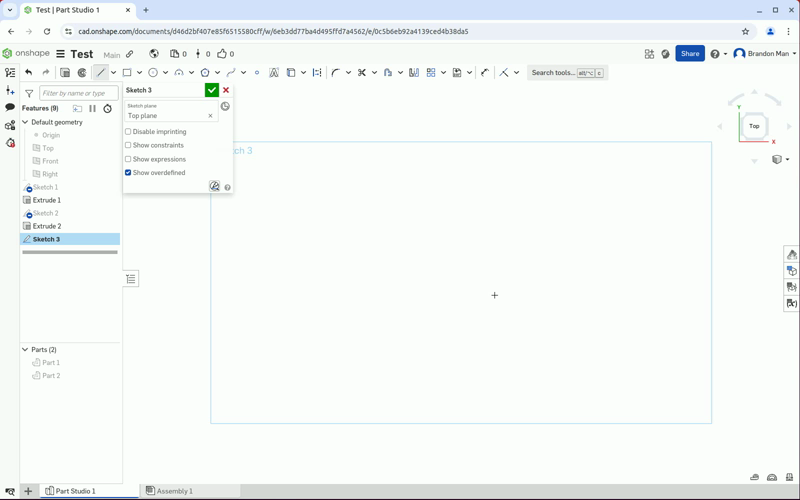
click(494, 294)
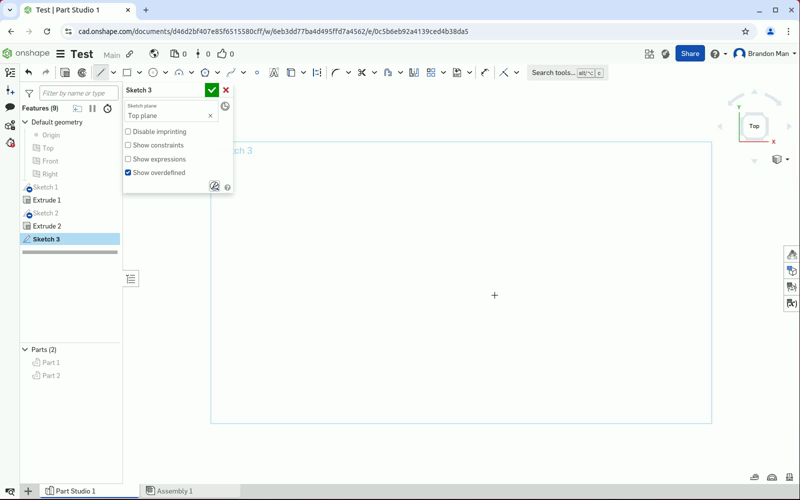
key_up(shift)
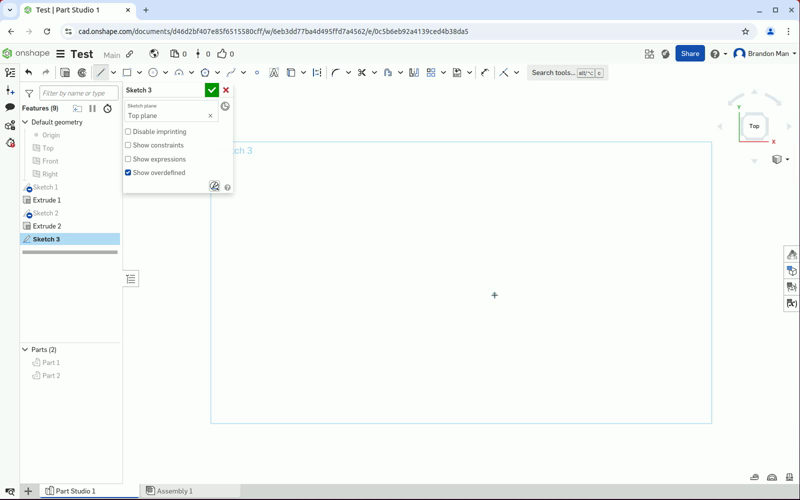
key_down(shift)
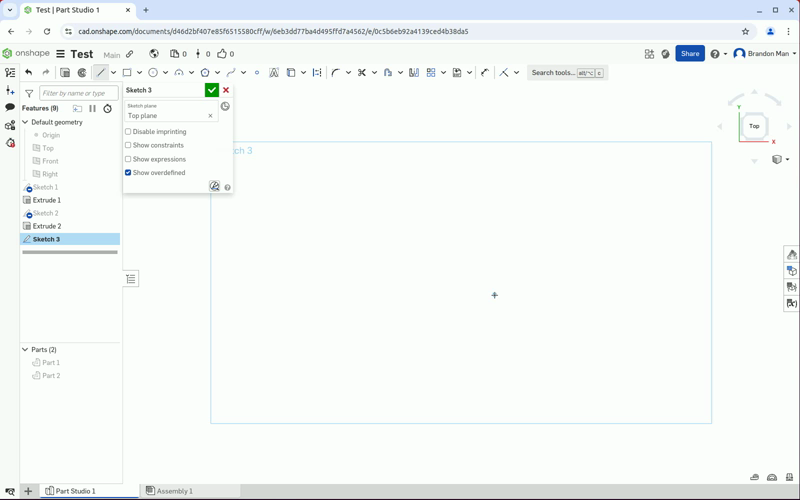
mouse_move(524, 294)
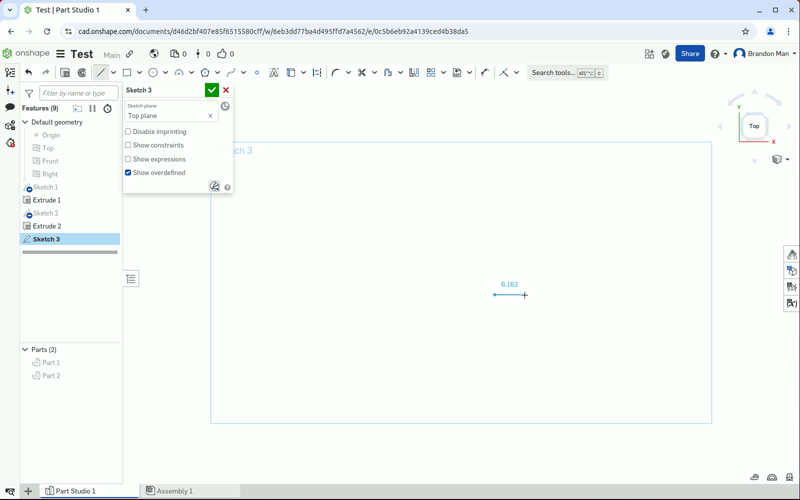
mouse_move(518, 294)
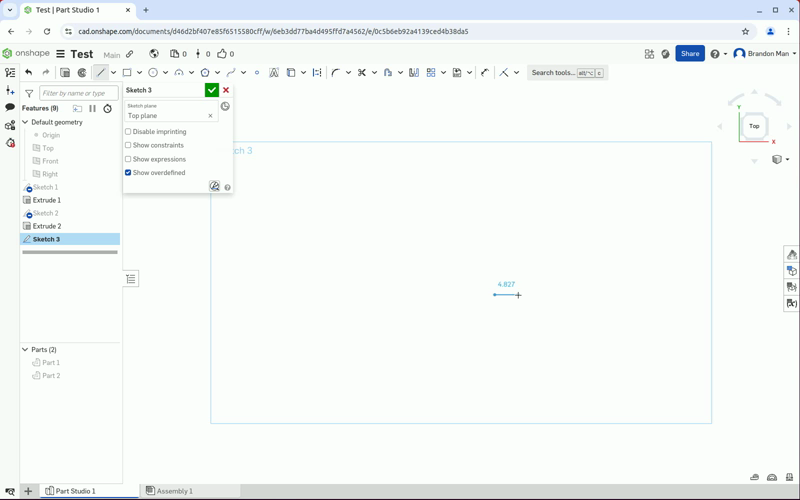
click(518, 294)
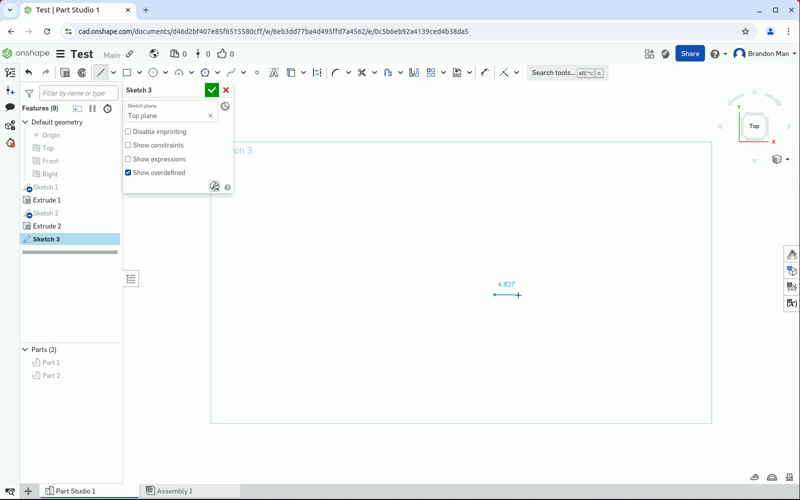
key_up(shift)
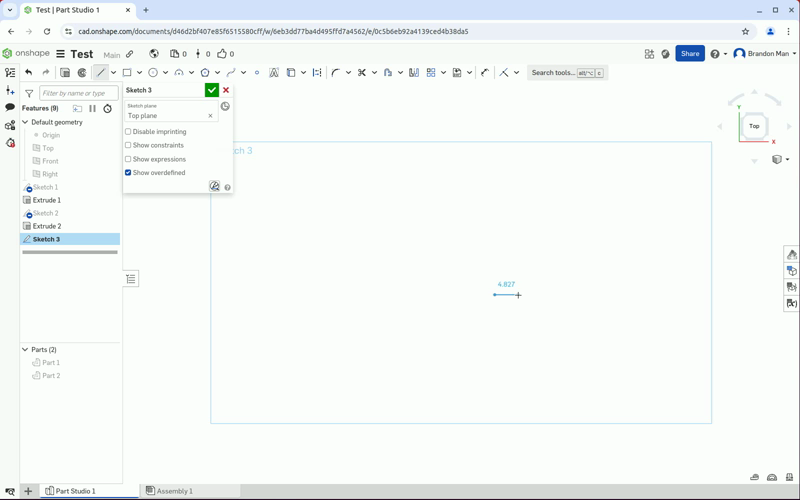
key_down(shift)
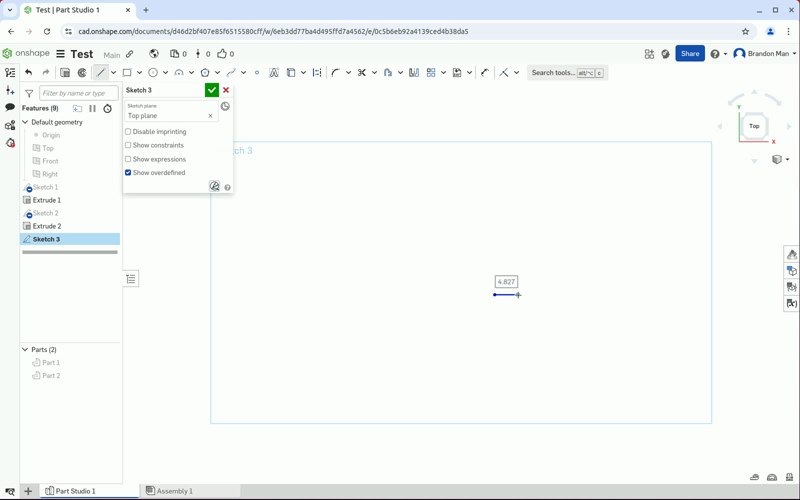
mouse_move(548, 294)
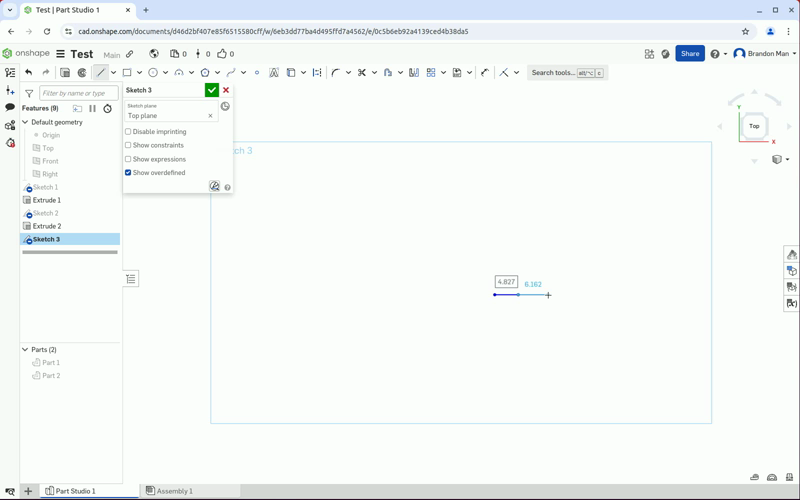
mouse_move(518, 271)
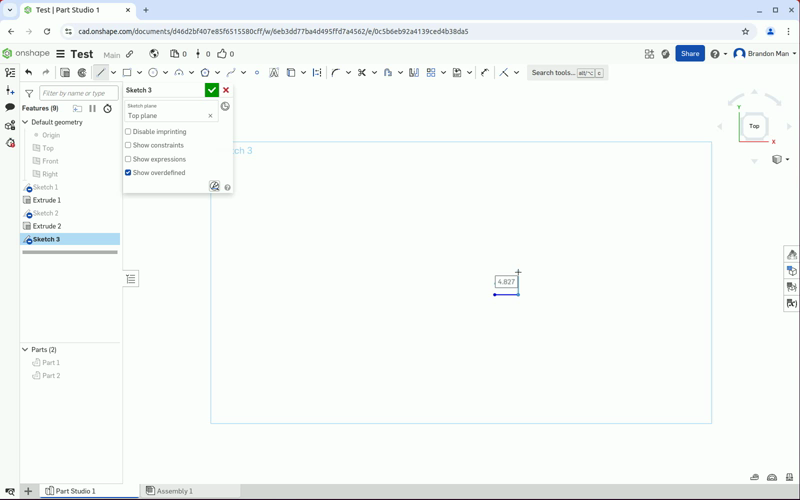
click(518, 271)
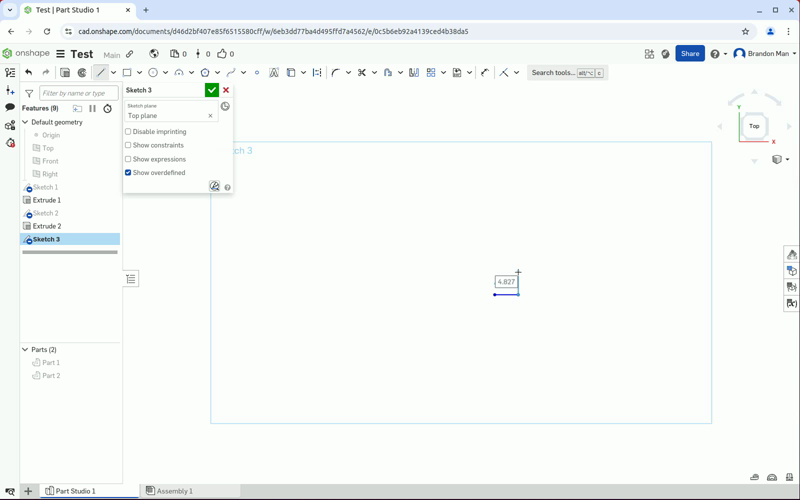
key_up(shift)
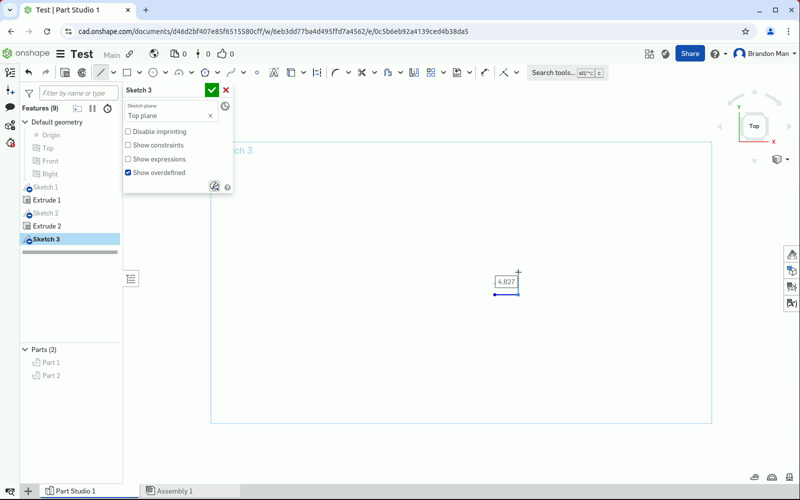
key_down(shift)
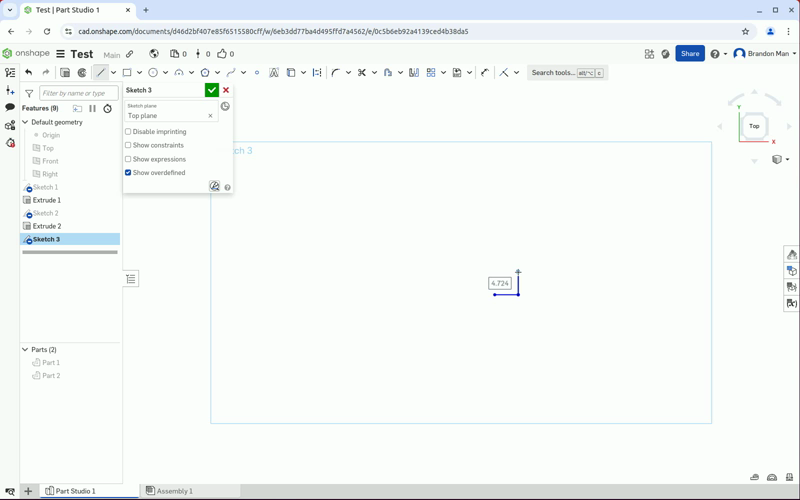
mouse_move(548, 271)
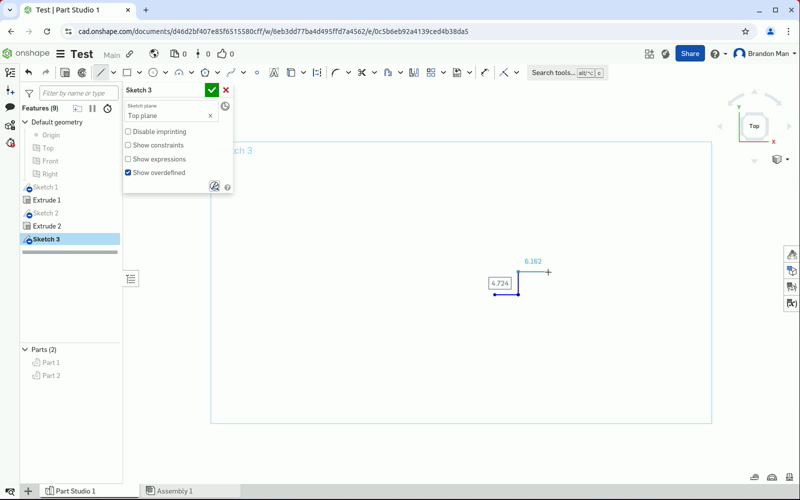
mouse_move(494, 271)
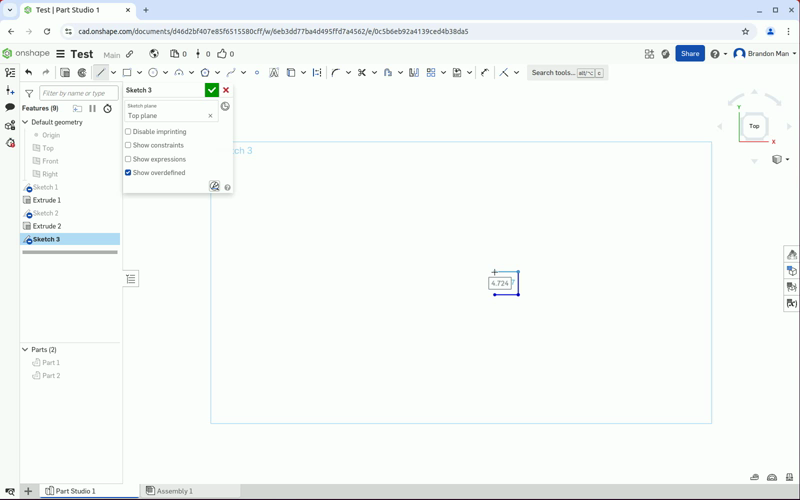
click(494, 271)
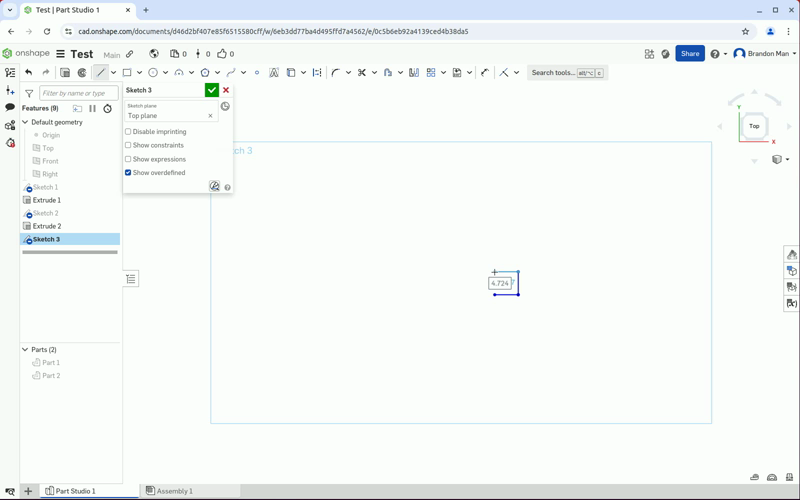
key_up(shift)
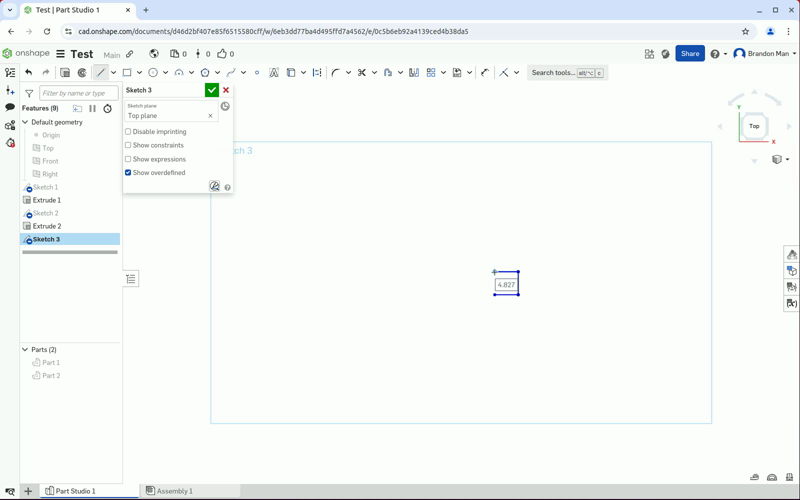
mouse_move(524, 271)
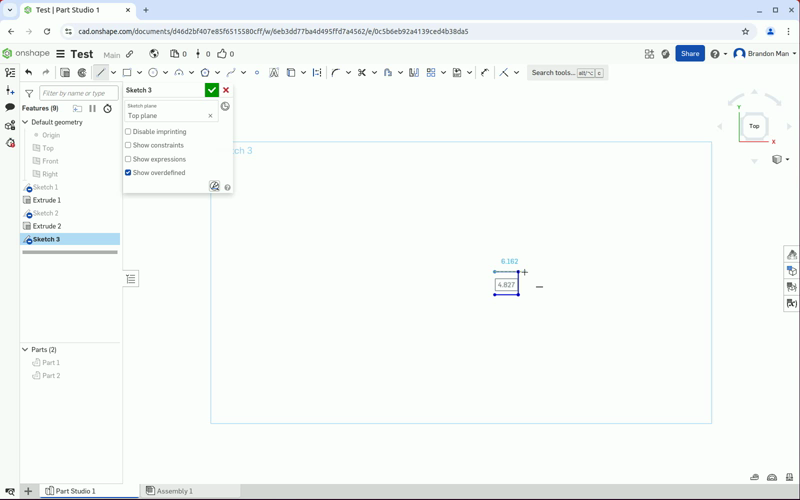
key_down(shift)
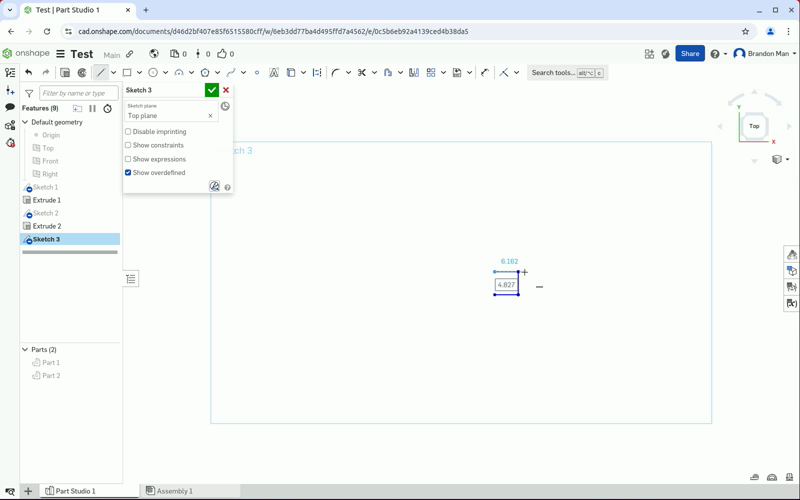
mouse_move(494, 294)
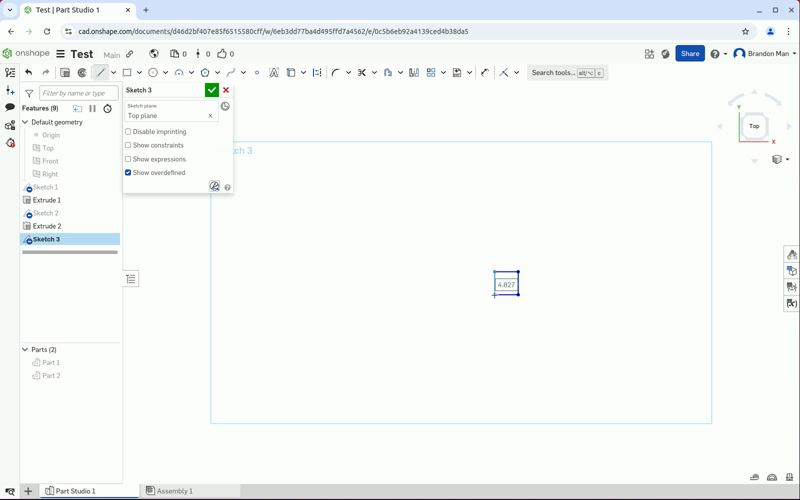
key_up(shift)
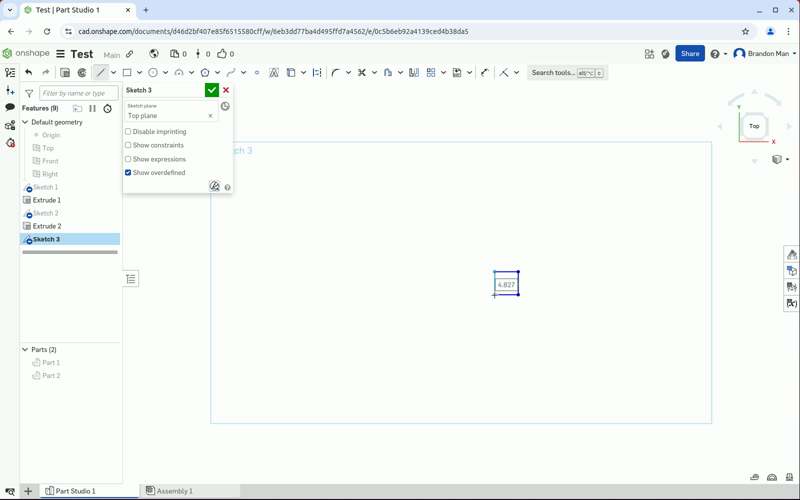
click(494, 294)
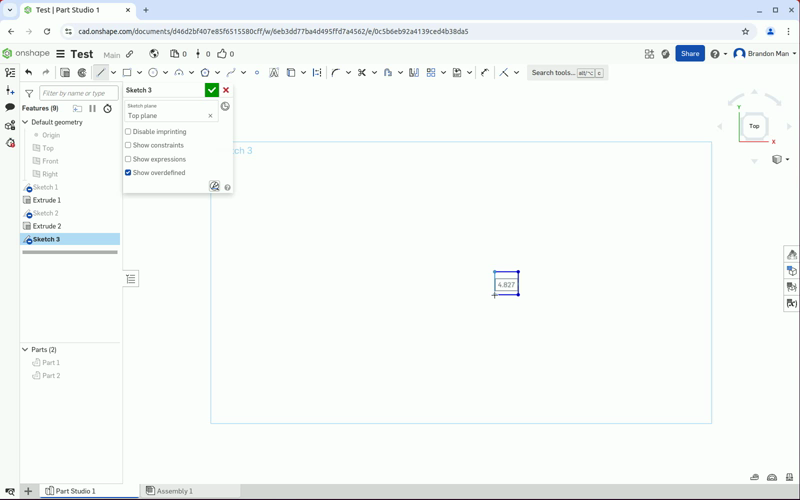
key(esc)
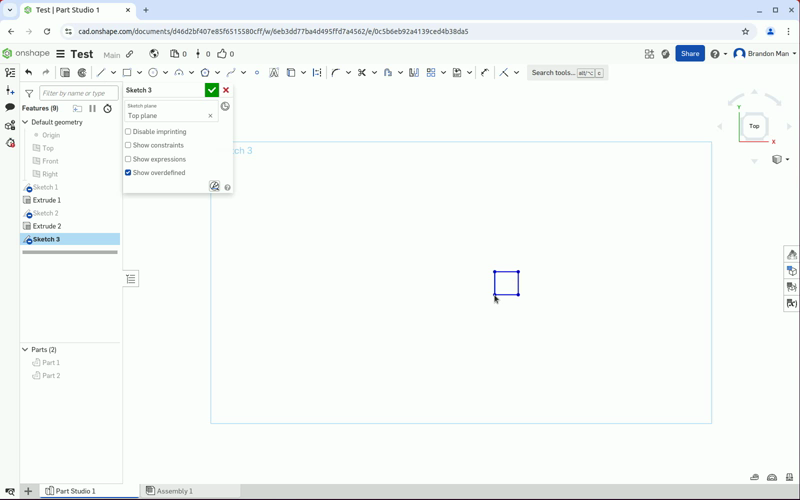
mouse_move(496, 275)
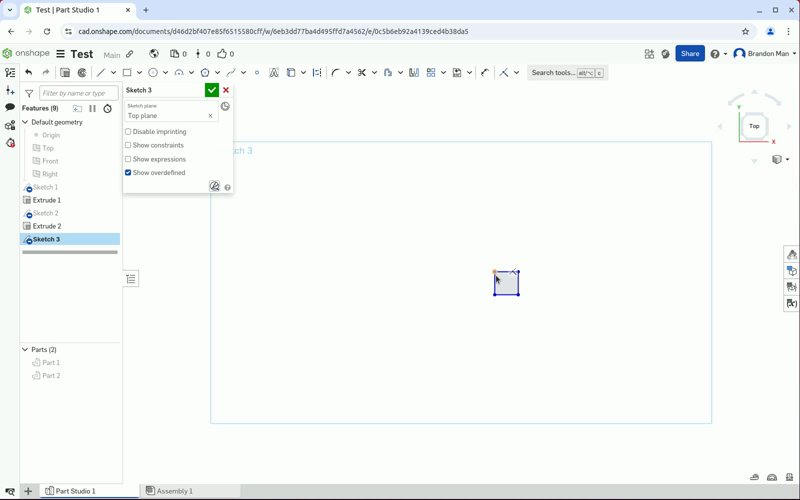
scroll(6)
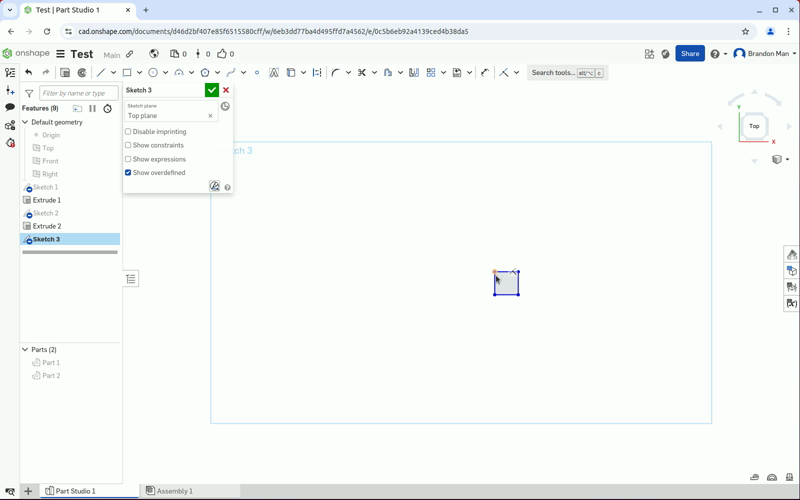
scroll(6)
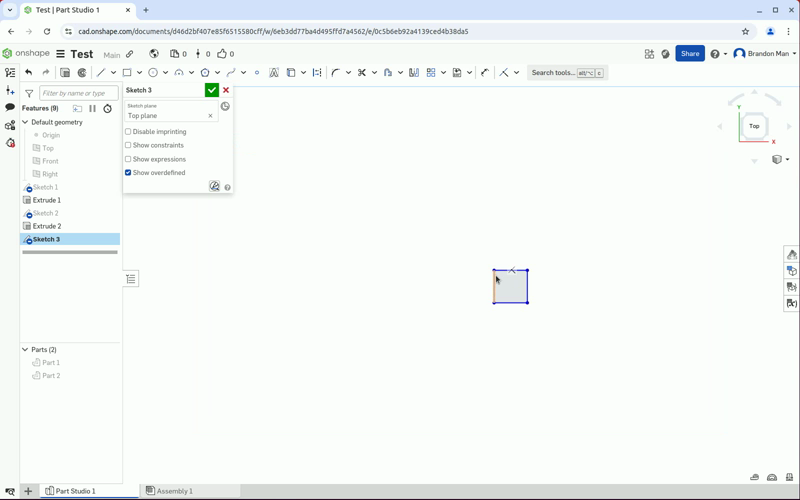
scroll(6)
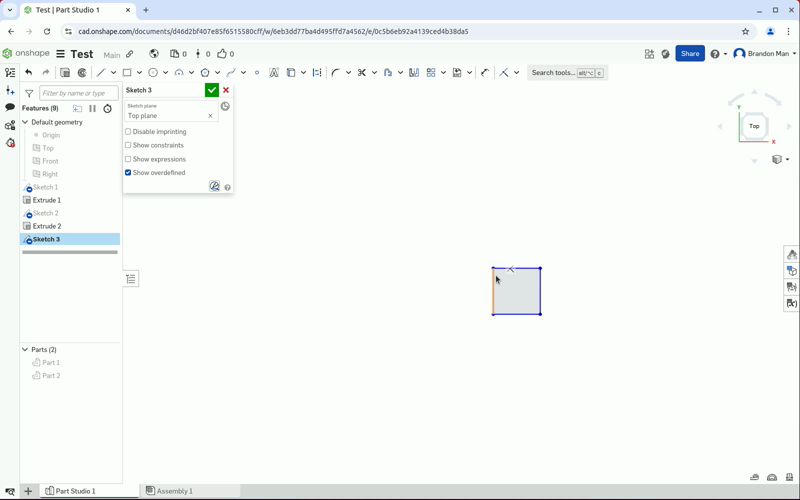
scroll(6)
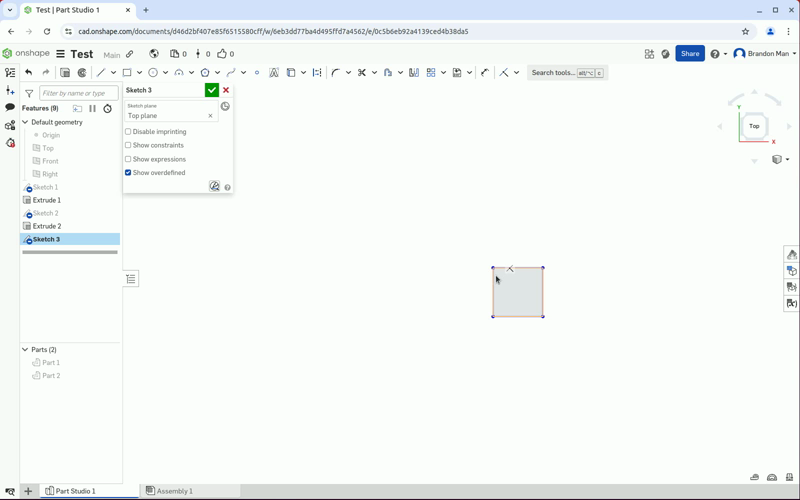
scroll(6)
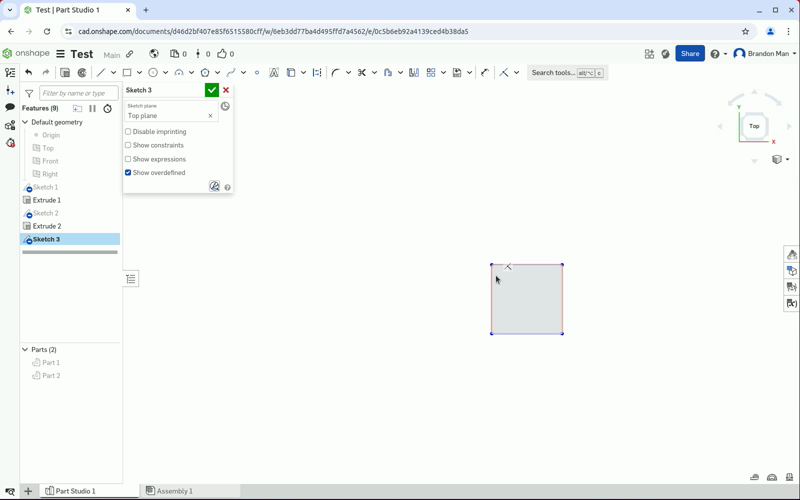
scroll(6)
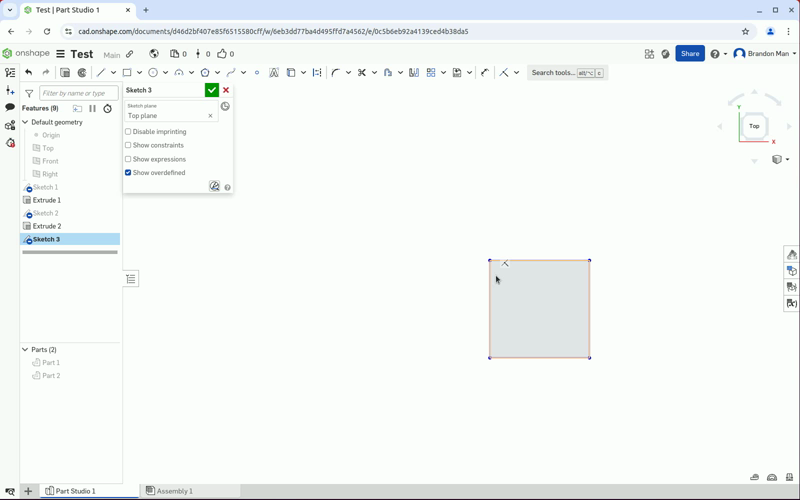
scroll(6)
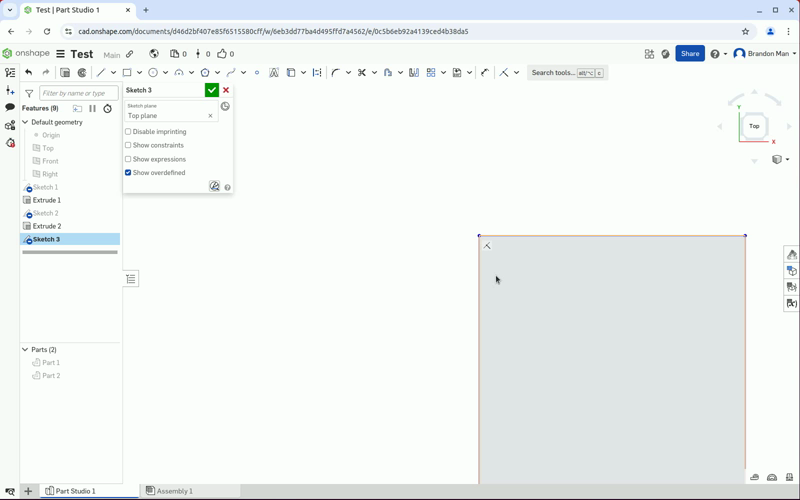
click(496, 275)
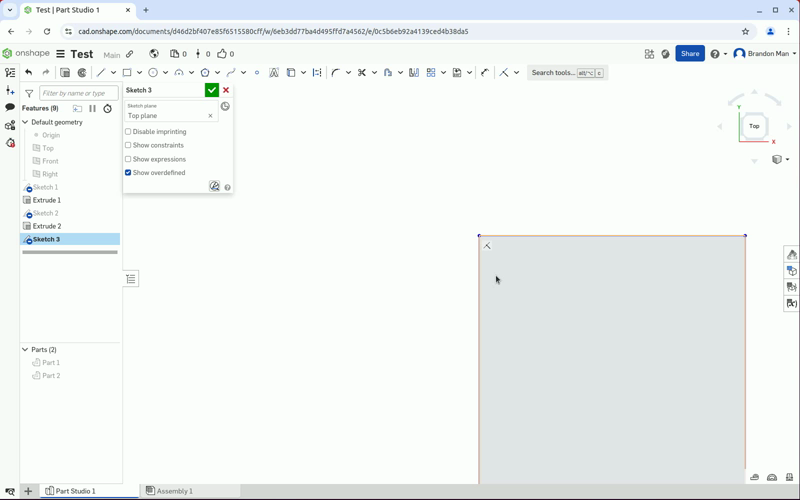
scroll(-6)
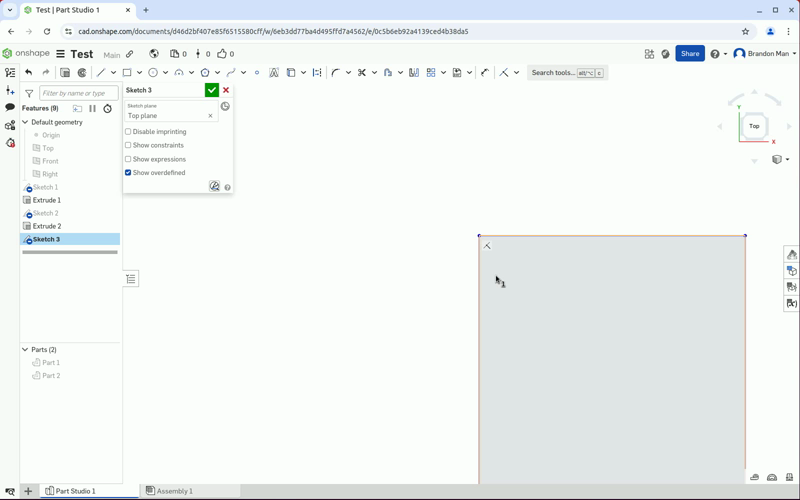
scroll(-6)
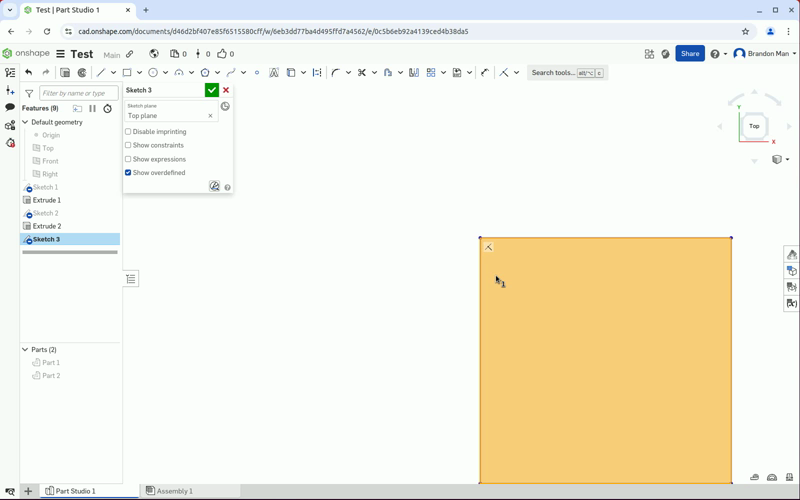
scroll(-6)
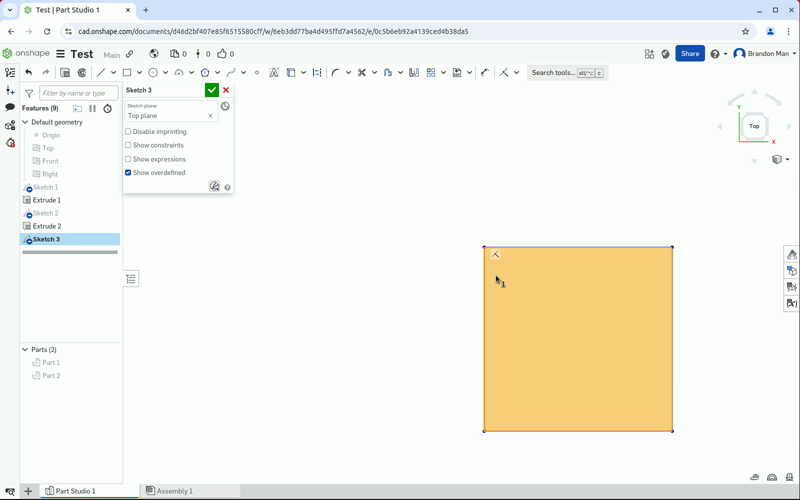
scroll(-6)
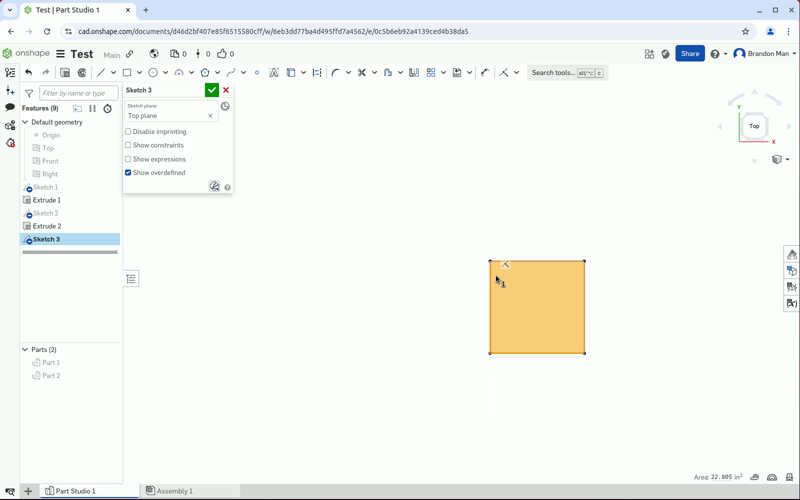
scroll(-6)
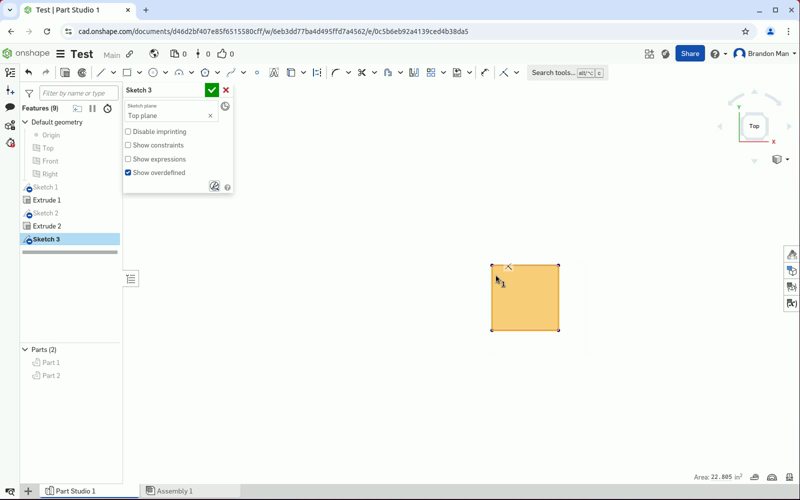
scroll(-6)
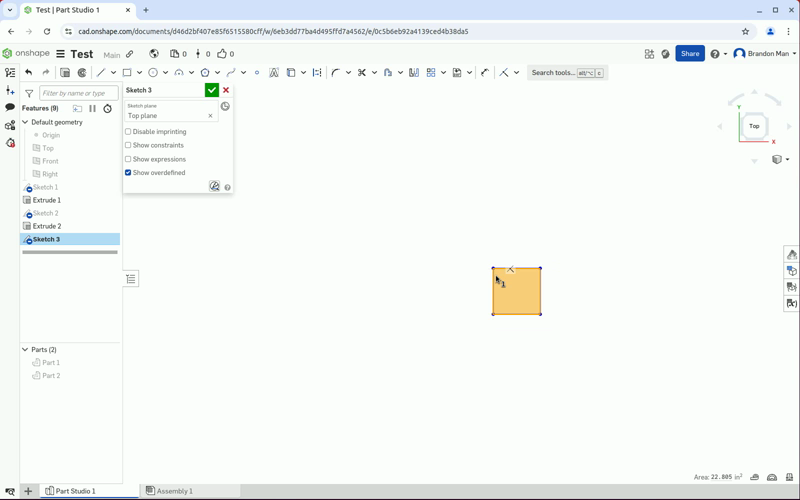
scroll(-6)
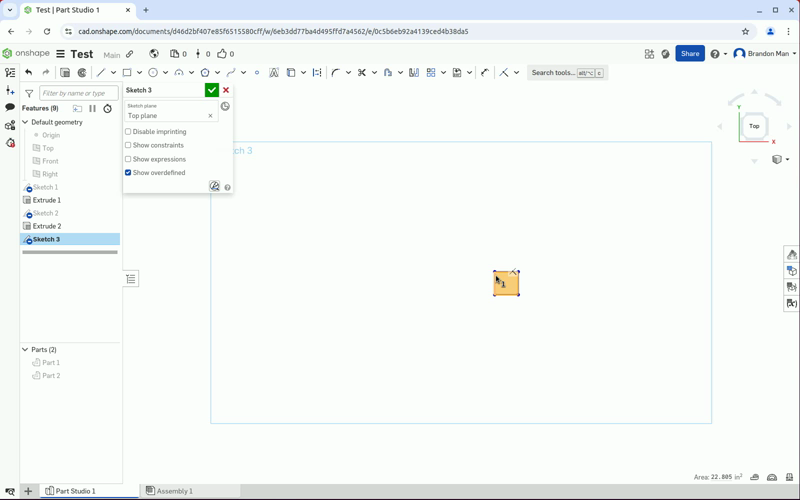
mouse_move(73, 352)
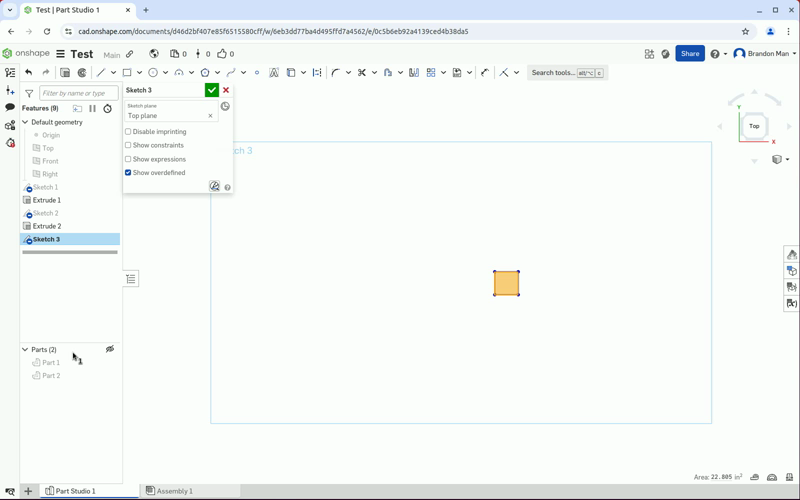
key(shift+y)
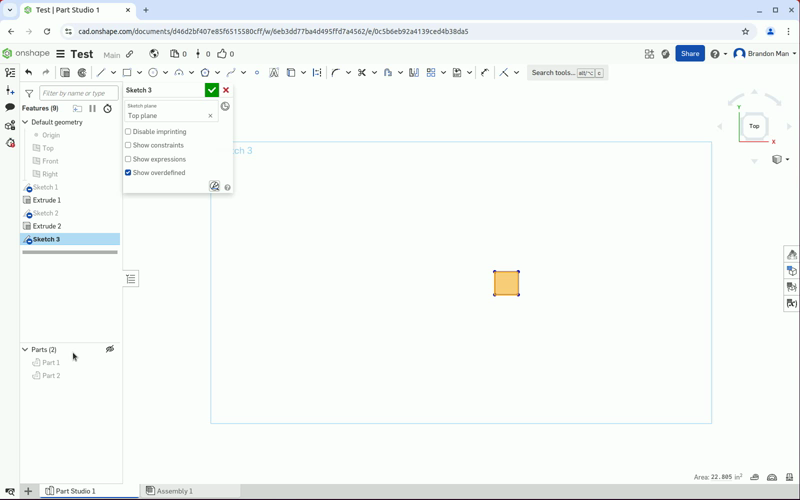
key(shift+e)
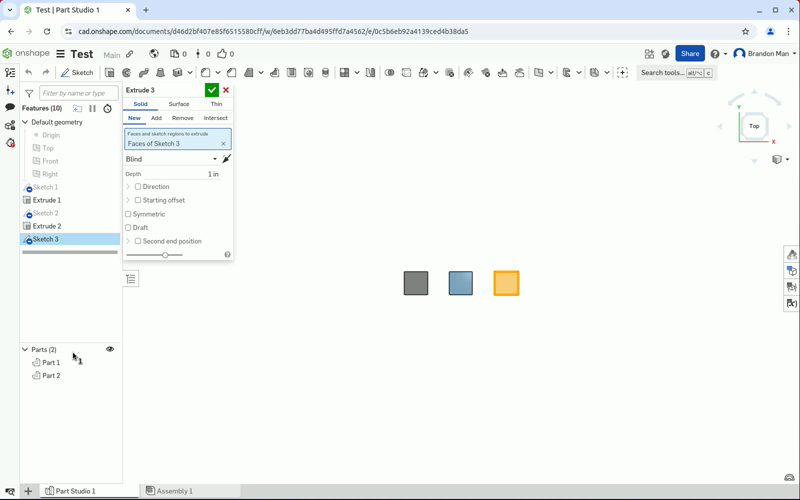
mouse_move(143, 106)
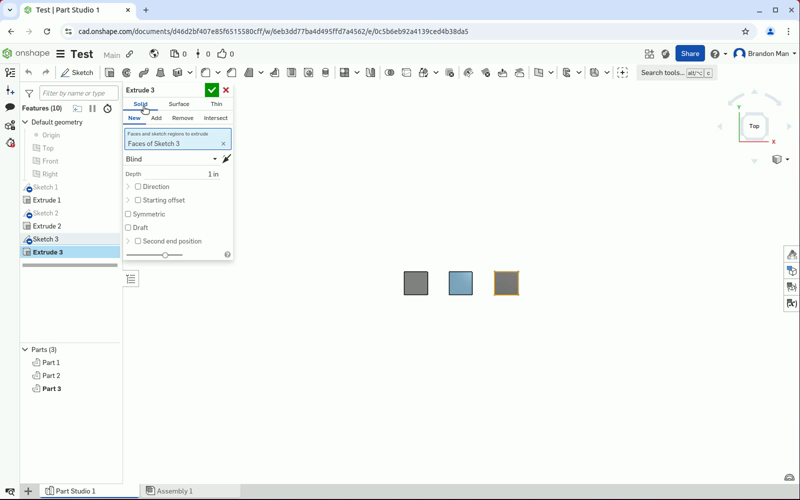
click(143, 106)
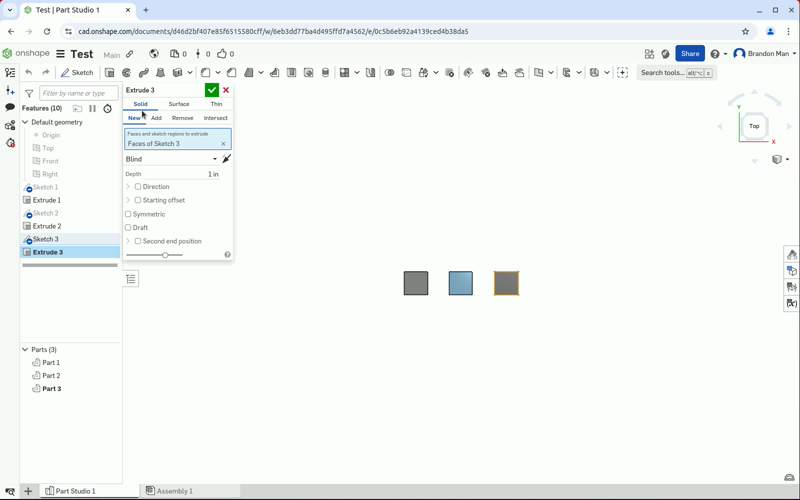
mouse_move(137, 120)
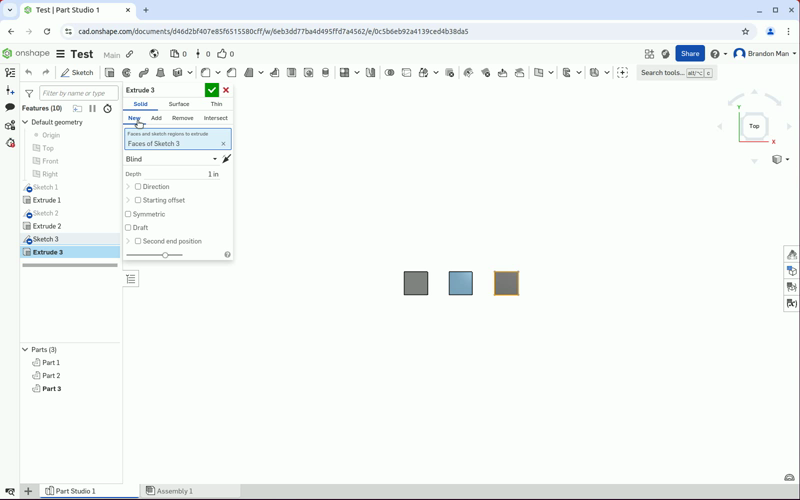
click(137, 120)
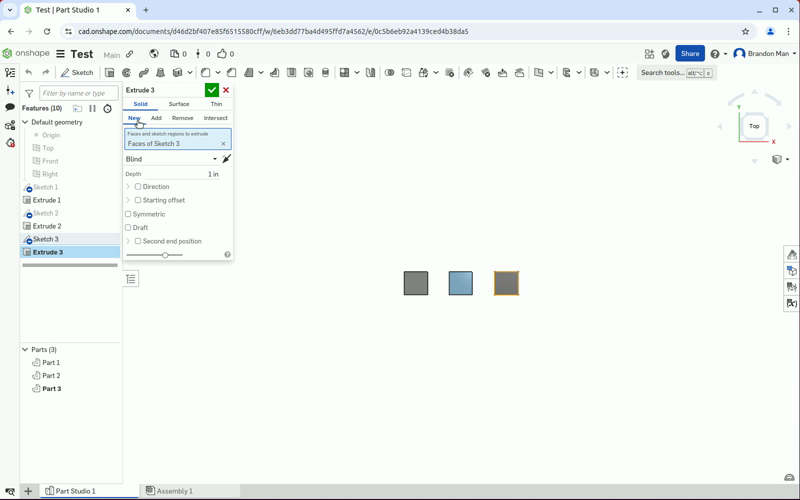
key(tab, 4)
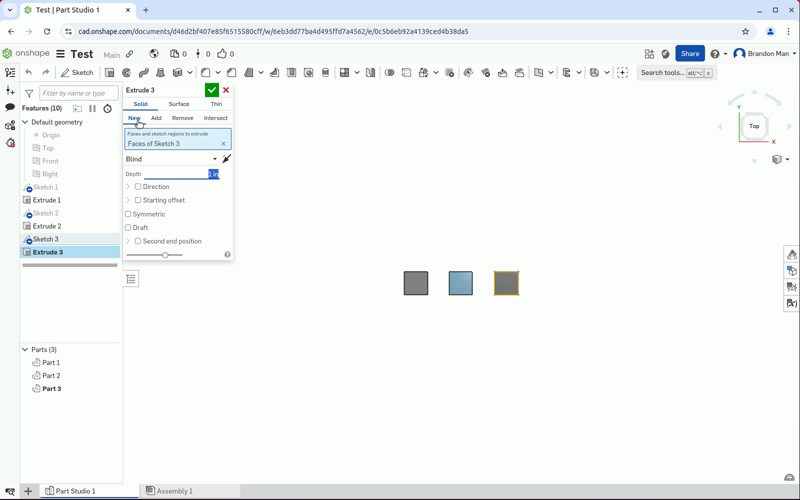
text(23.108)
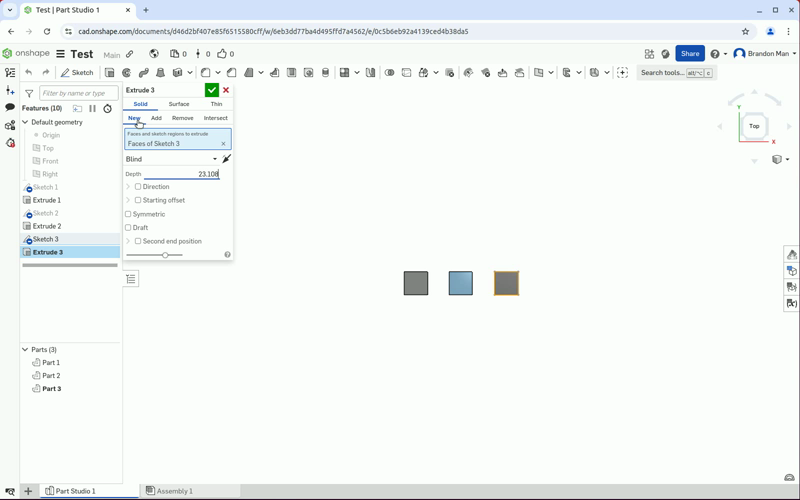
key(enter)
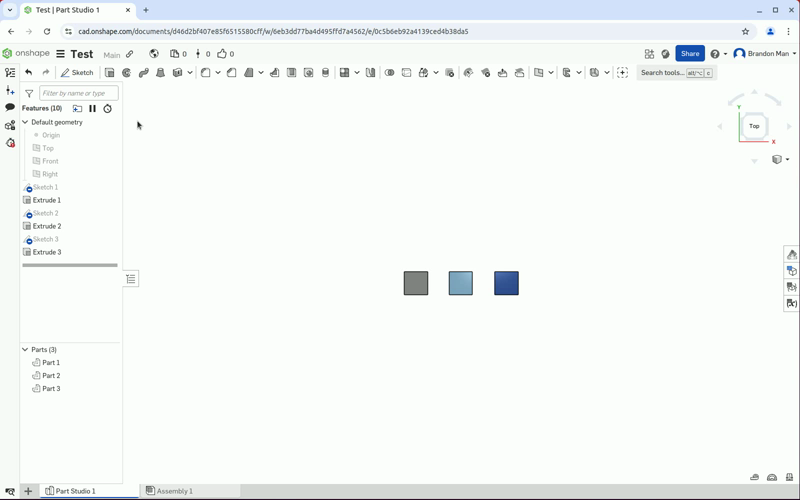
key(shift+h)
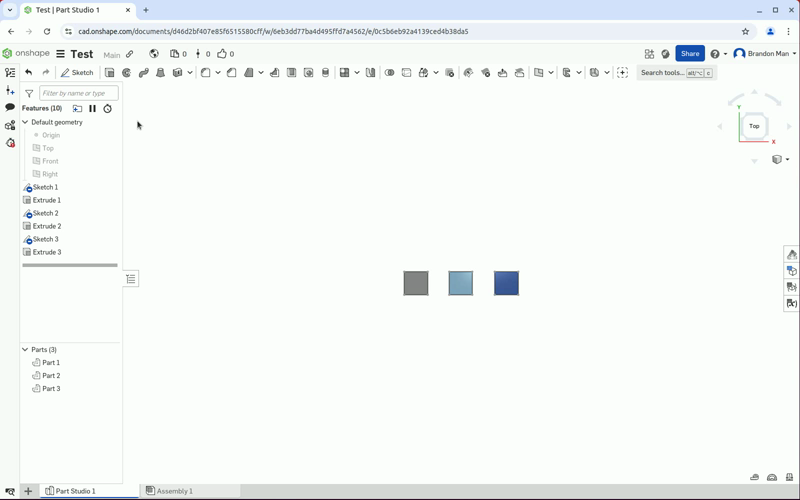
key(shift+h)
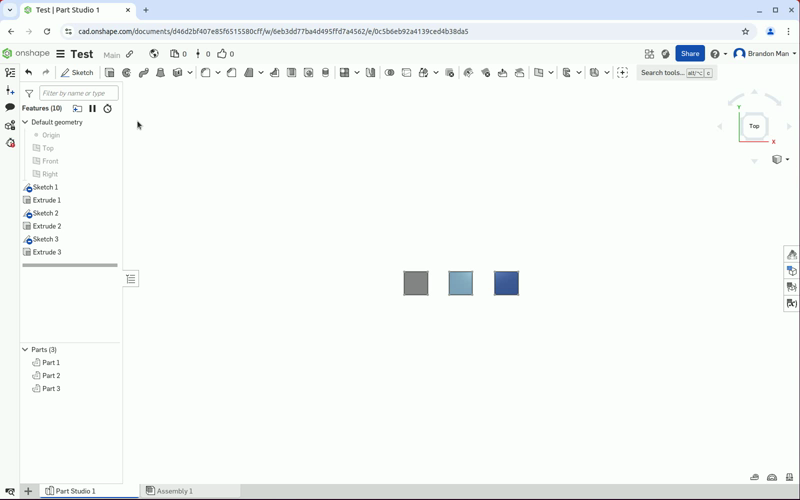
key(shift+7)
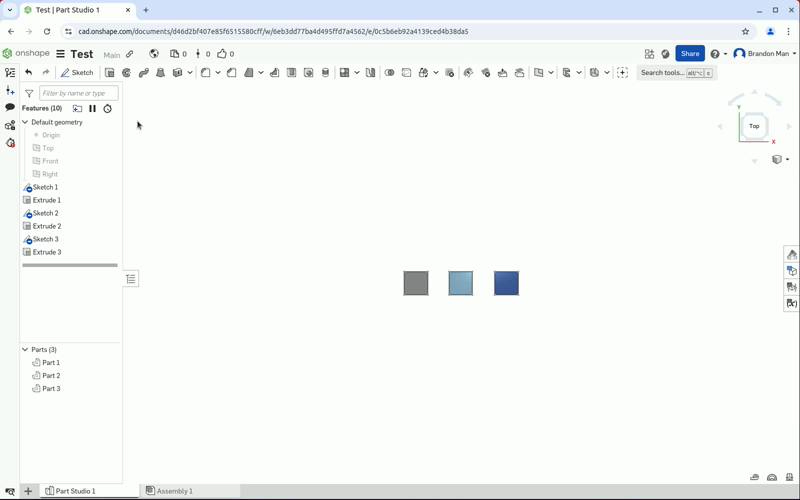
key(up, 3)
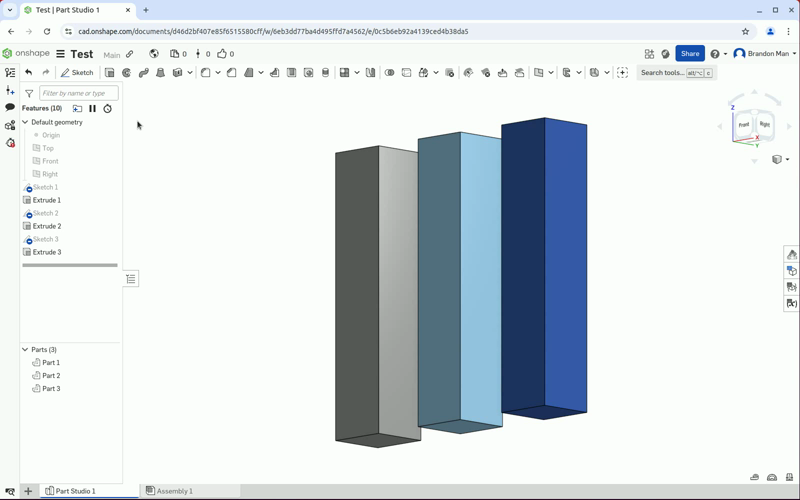
key(left, 3)
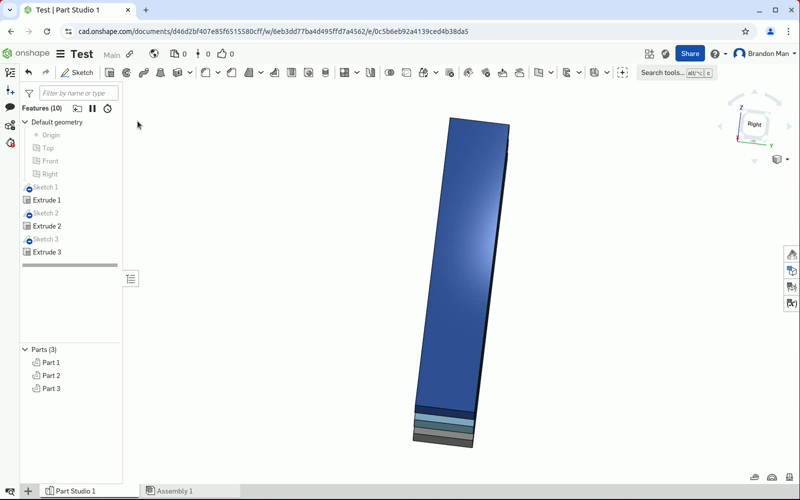
key(right, 3)
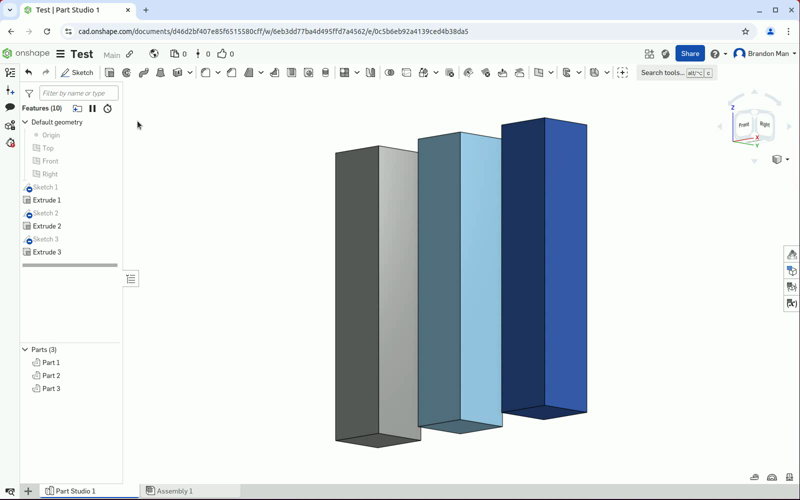
key(down, 3)
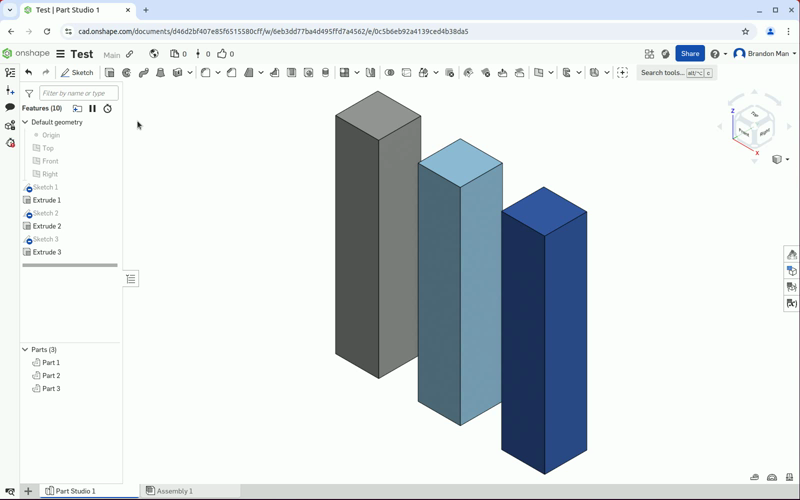
mouse_move(73, 189)
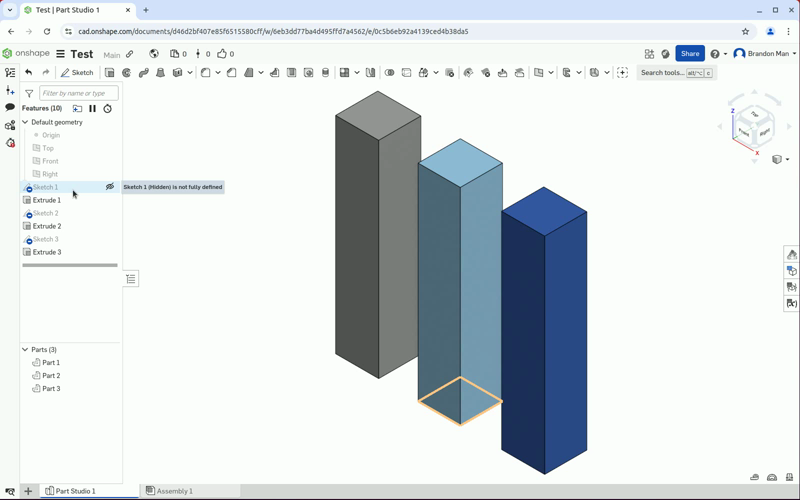
click(73, 189)